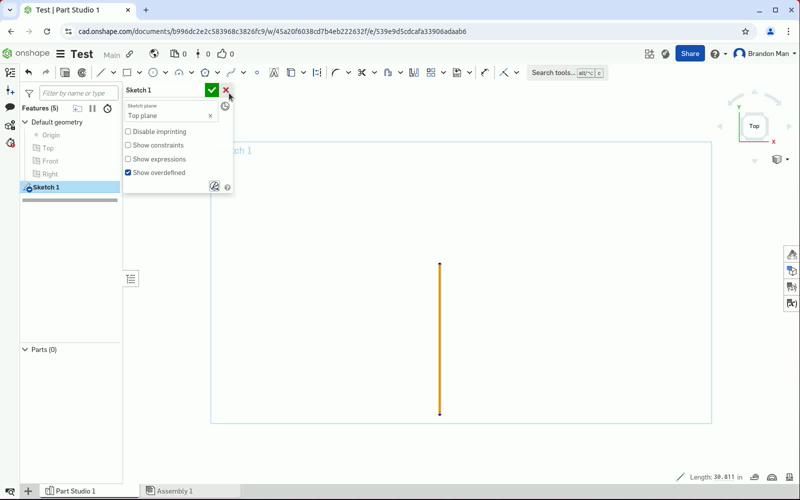
key(shift+h)
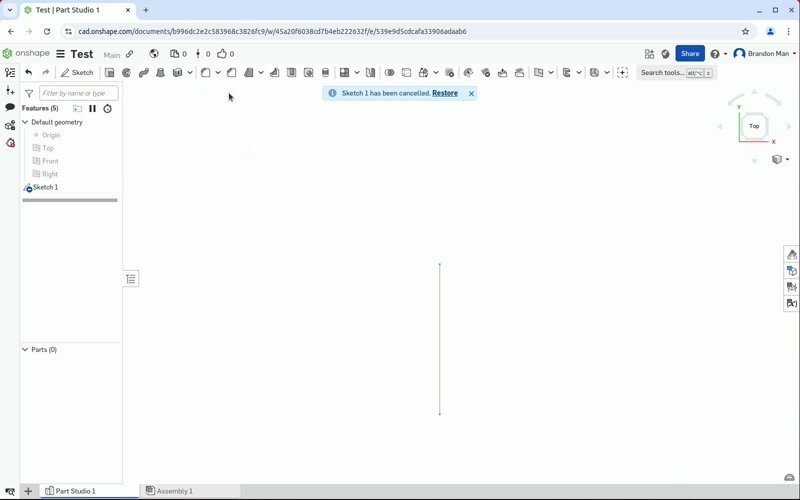
key(shift+s)
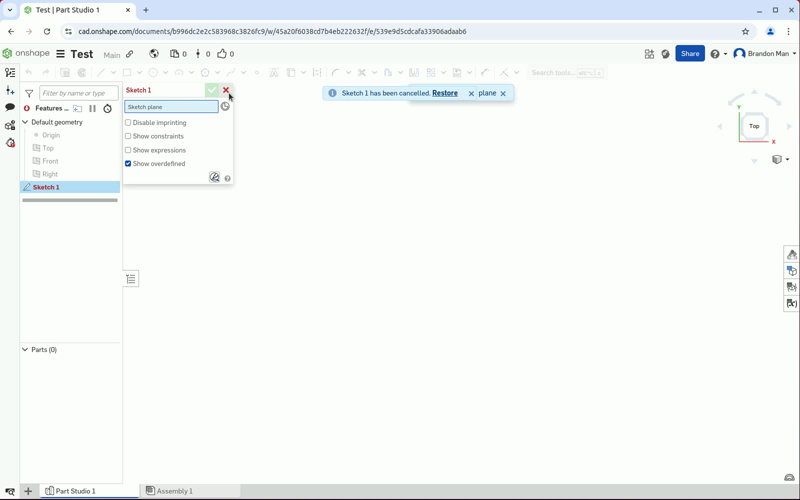
mouse_move(73, 150)
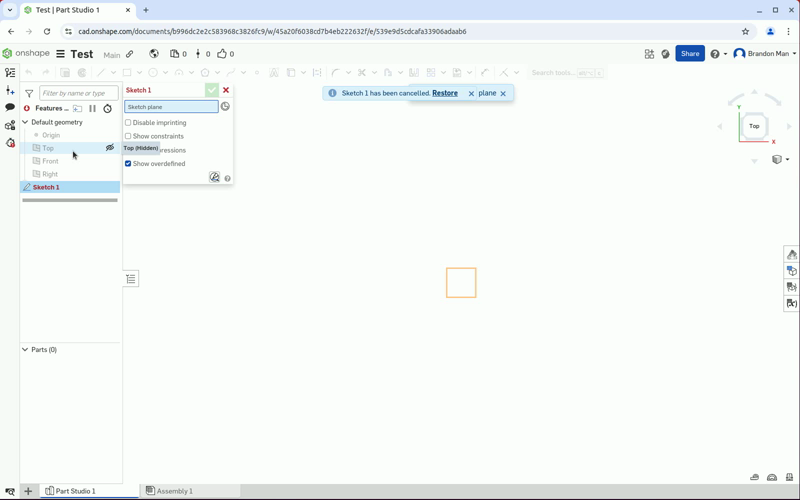
click(73, 150)
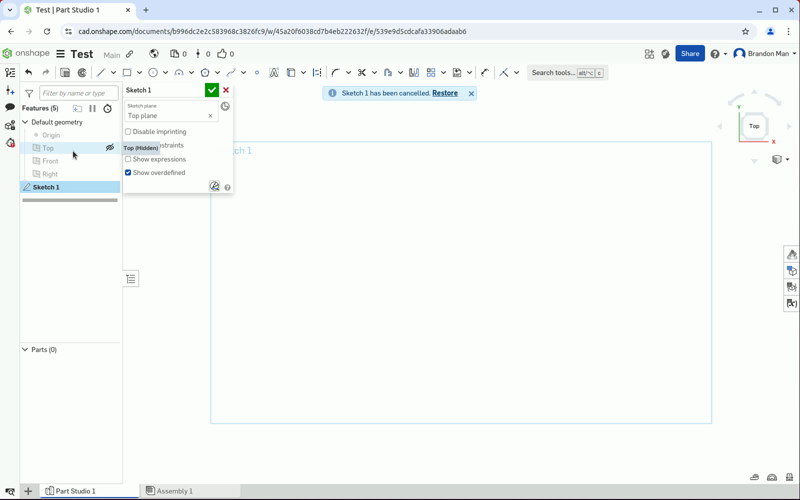
mouse_move(73, 352)
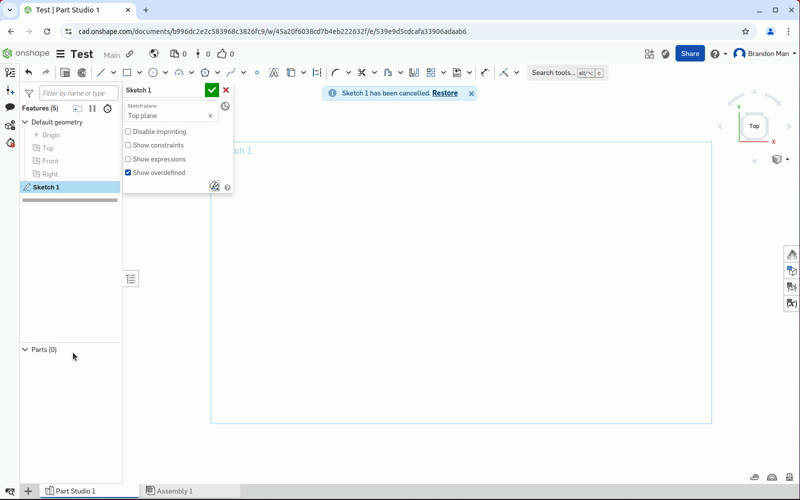
key(y)
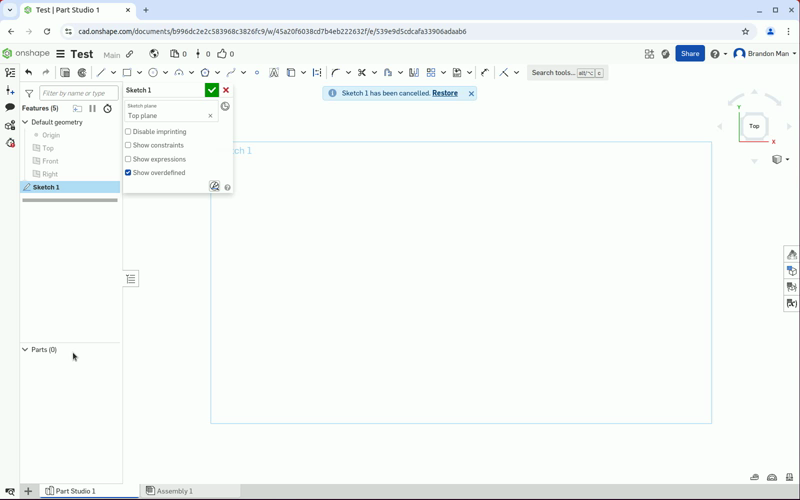
key(l)
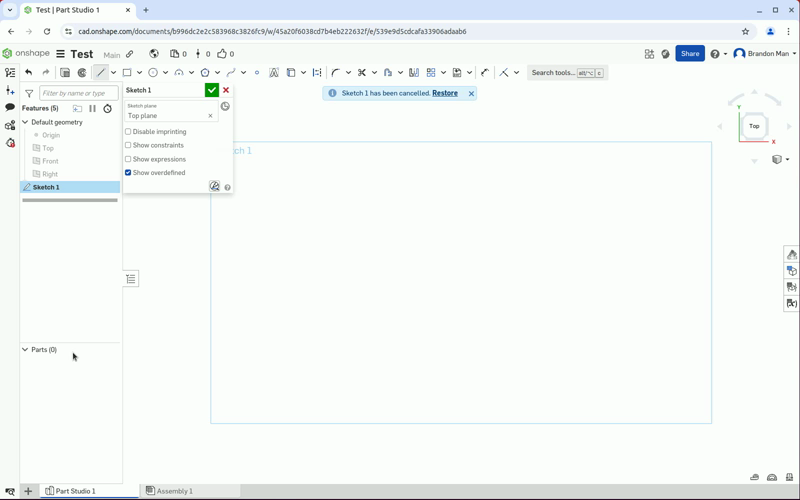
key_down(shift)
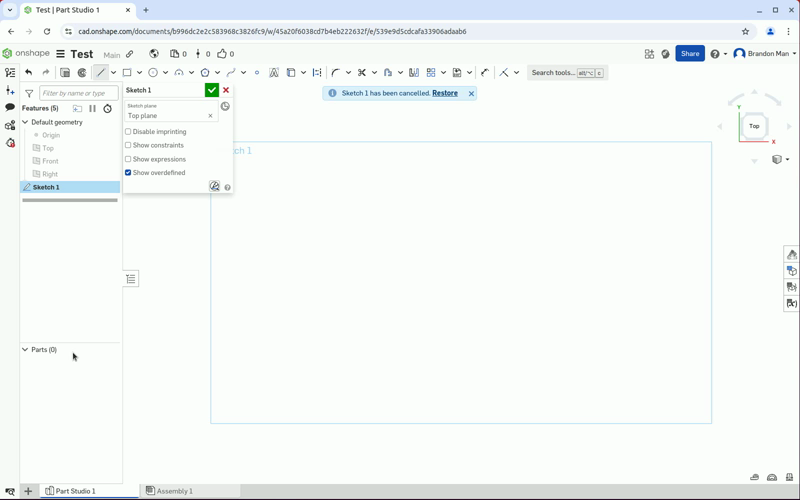
mouse_move(425, 286)
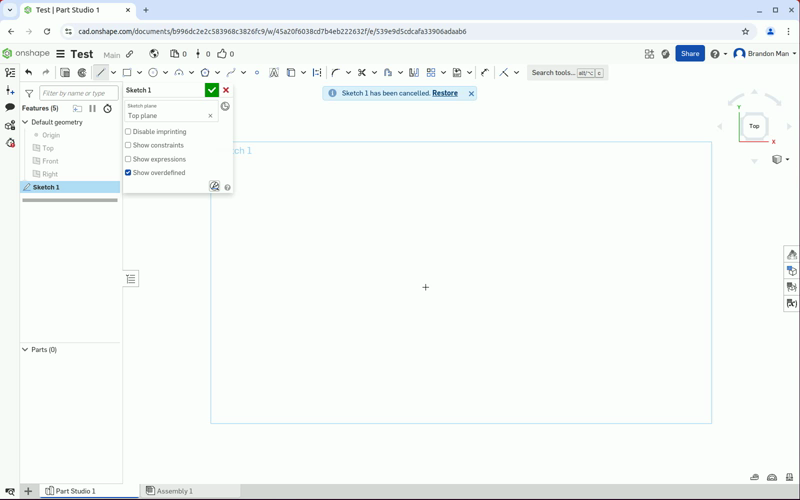
click(425, 286)
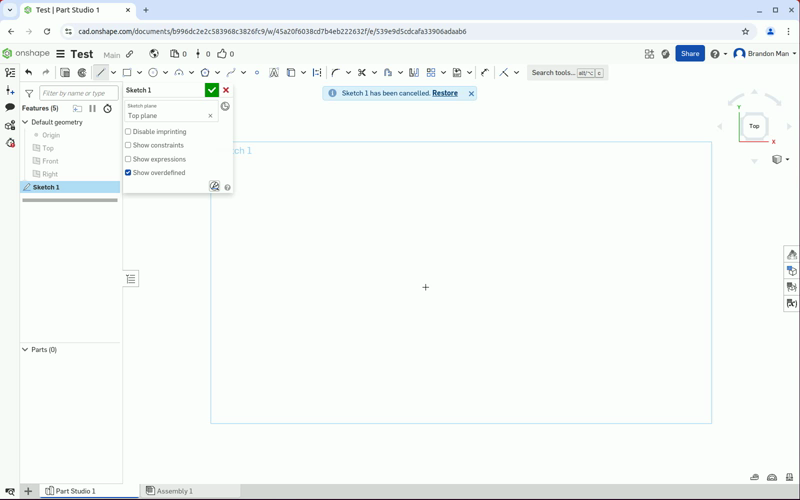
key_up(shift)
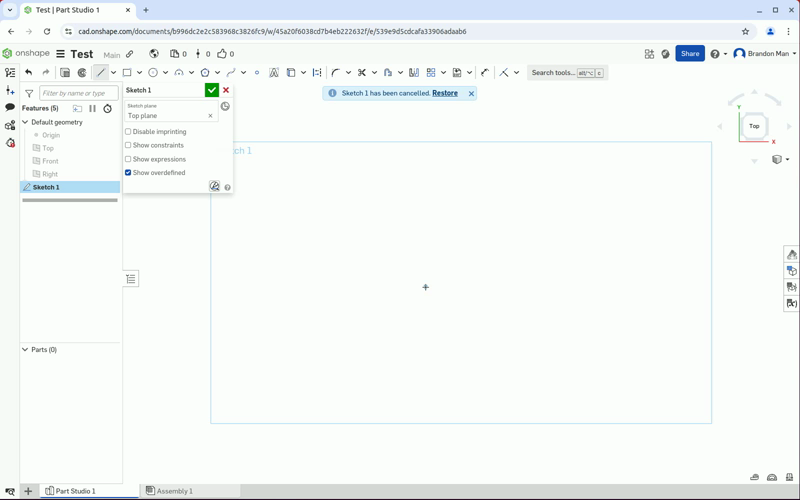
key_down(shift)
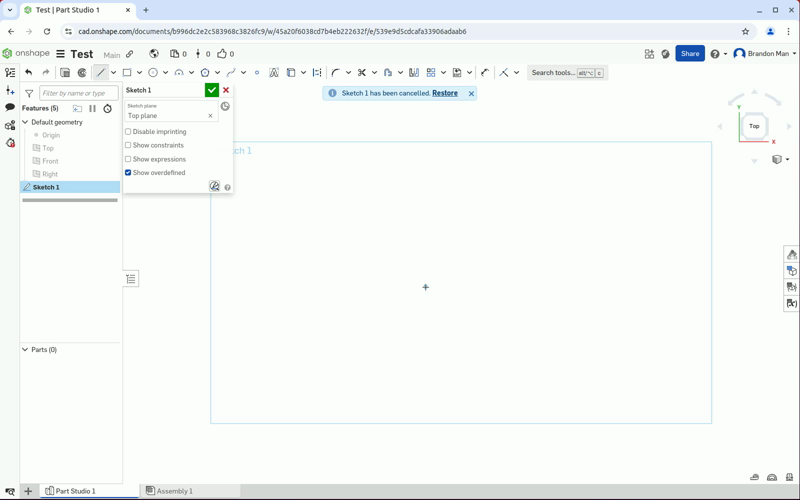
mouse_move(455, 286)
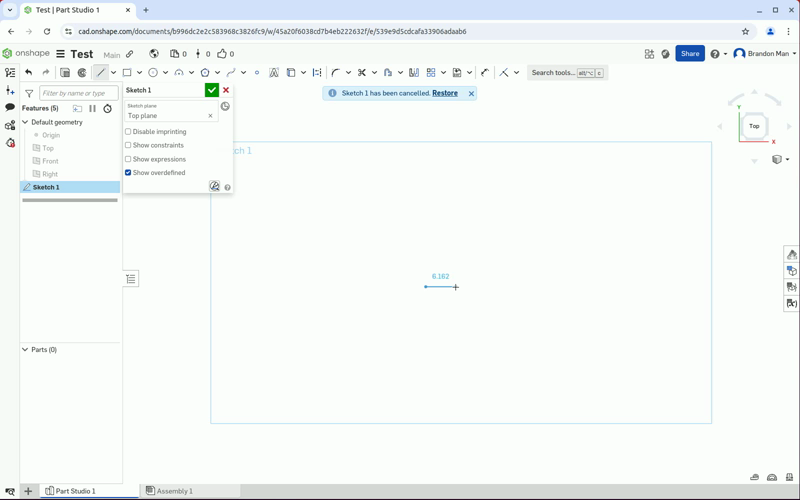
mouse_move(455, 286)
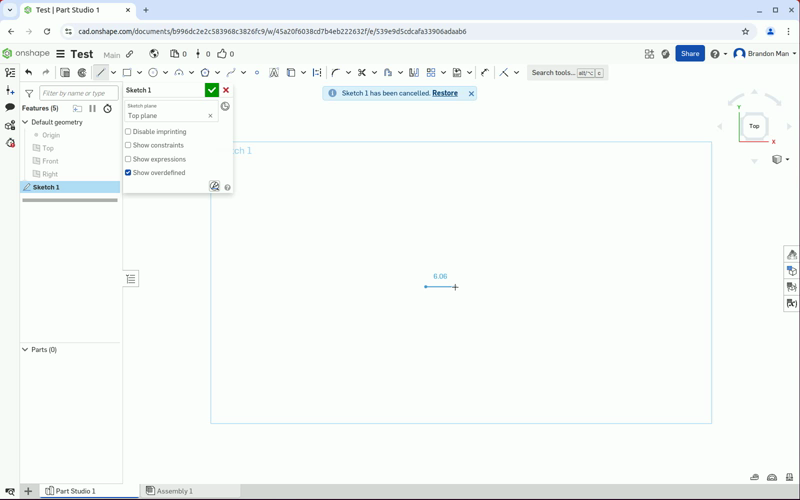
click(455, 286)
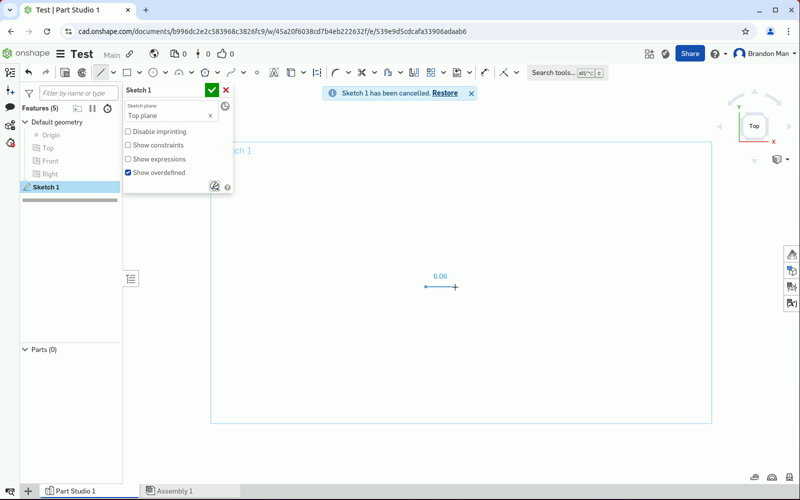
key_up(shift)
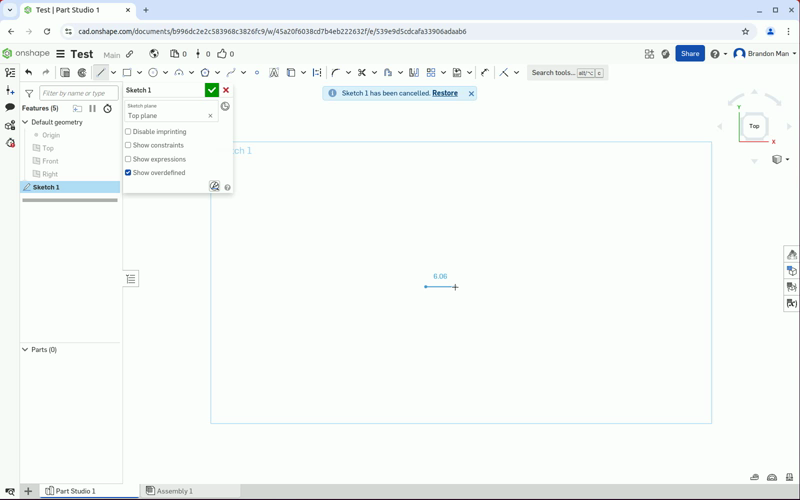
key_down(shift)
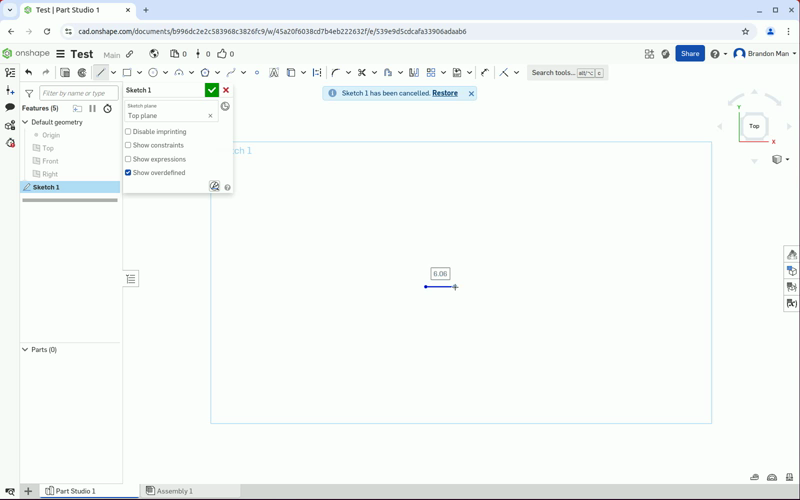
mouse_move(485, 286)
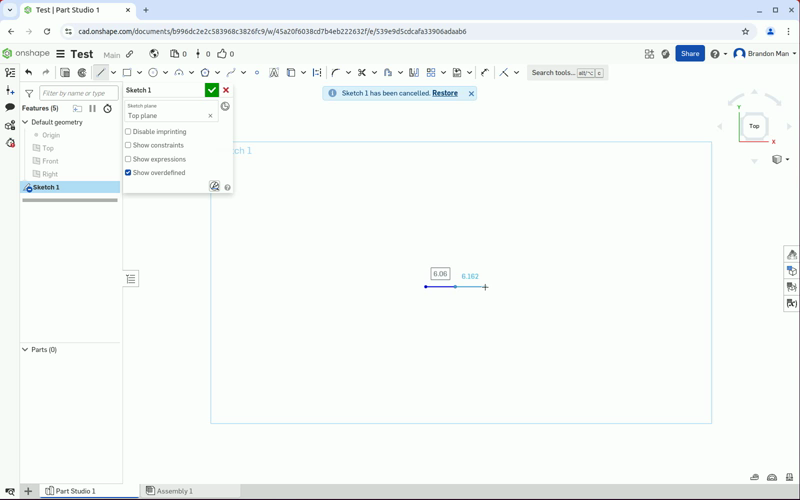
mouse_move(455, 243)
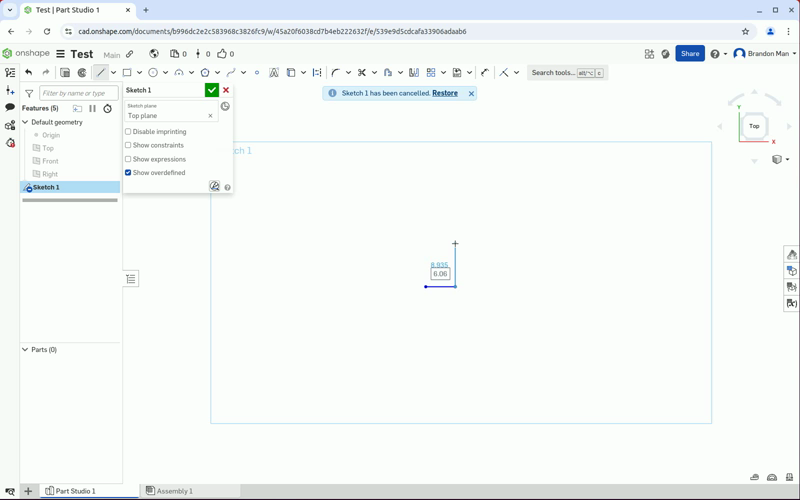
click(455, 243)
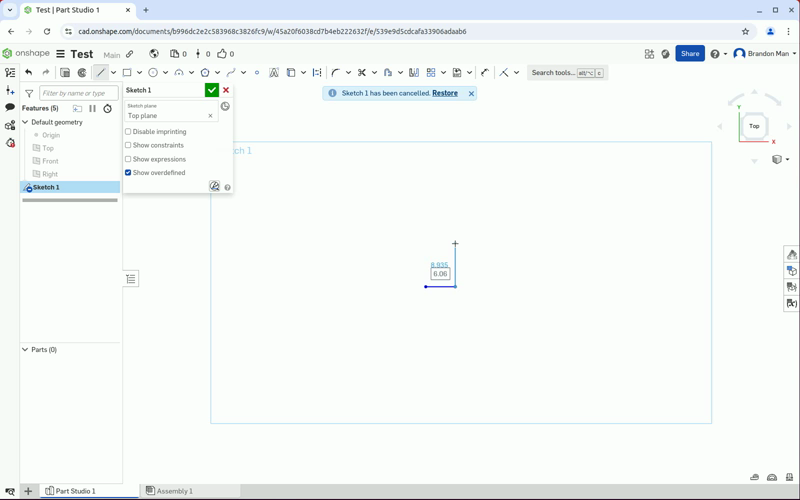
key_up(shift)
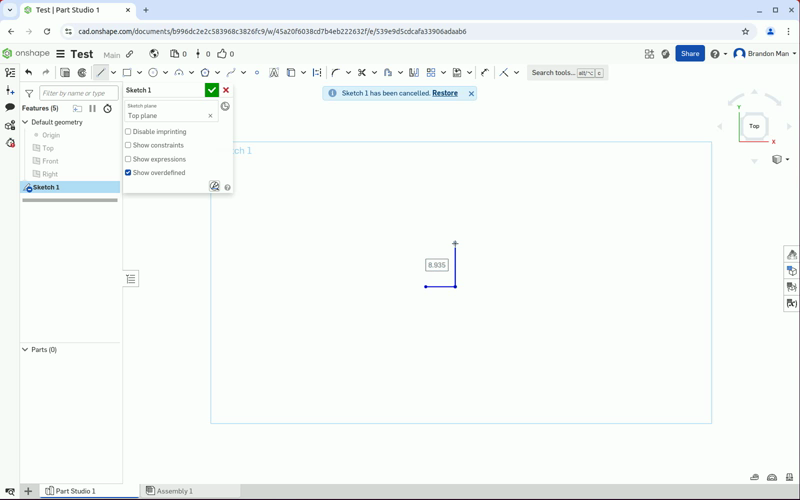
key_down(shift)
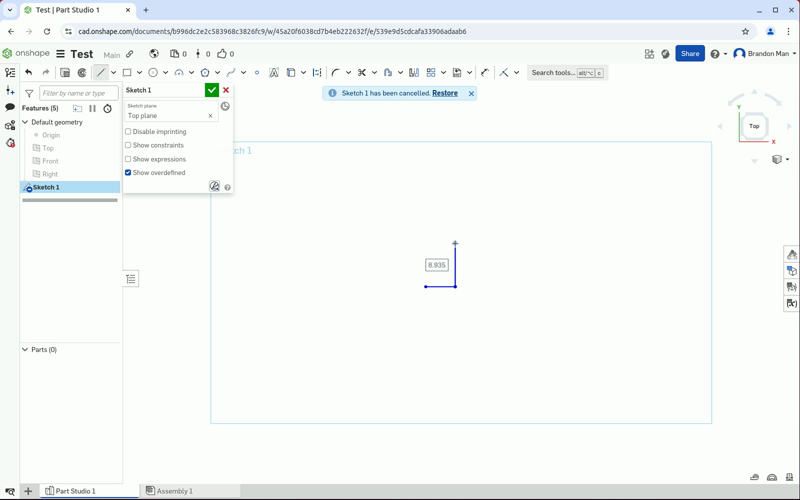
mouse_move(485, 243)
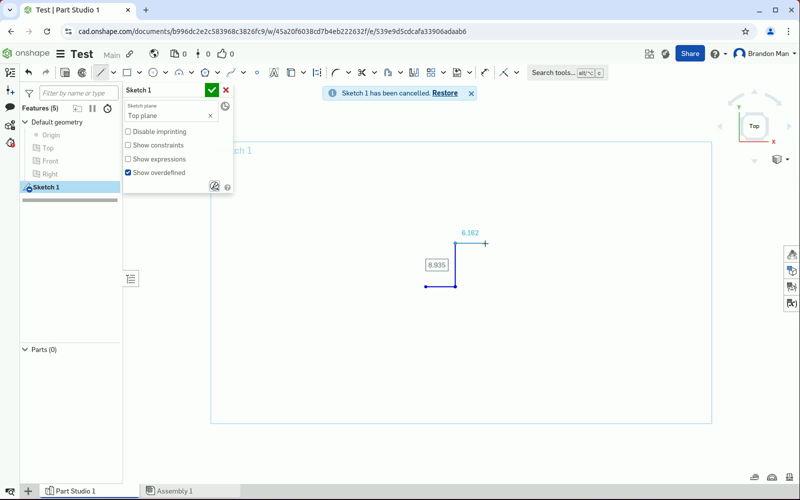
mouse_move(425, 243)
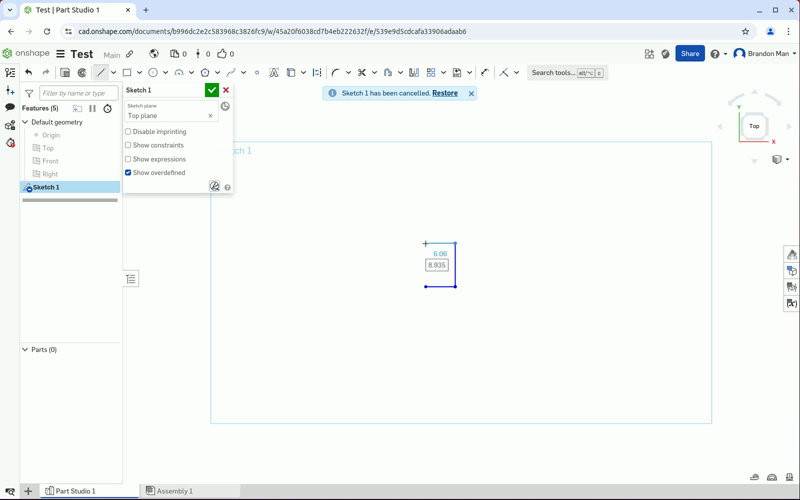
click(425, 243)
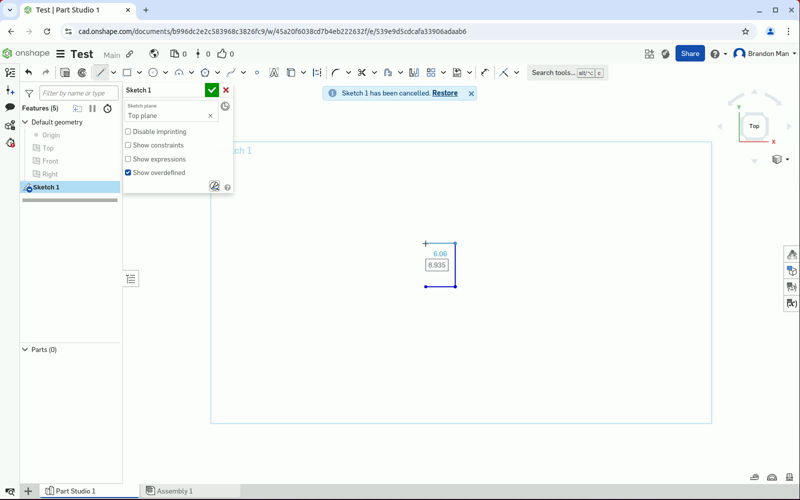
key_up(shift)
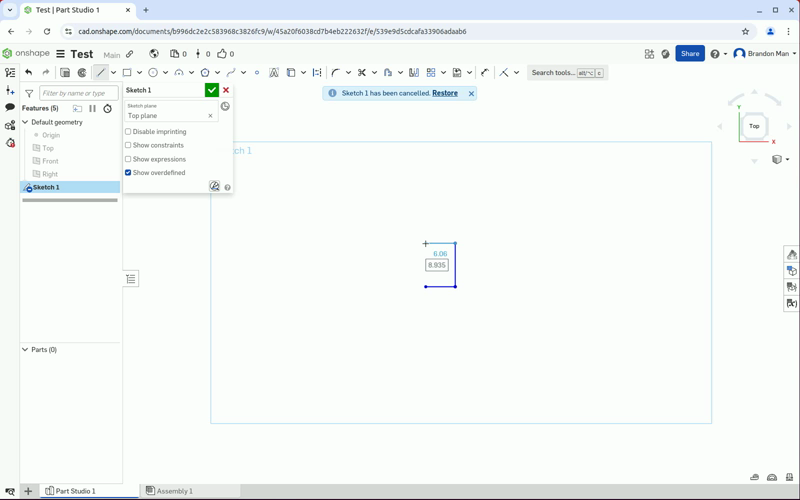
mouse_move(455, 243)
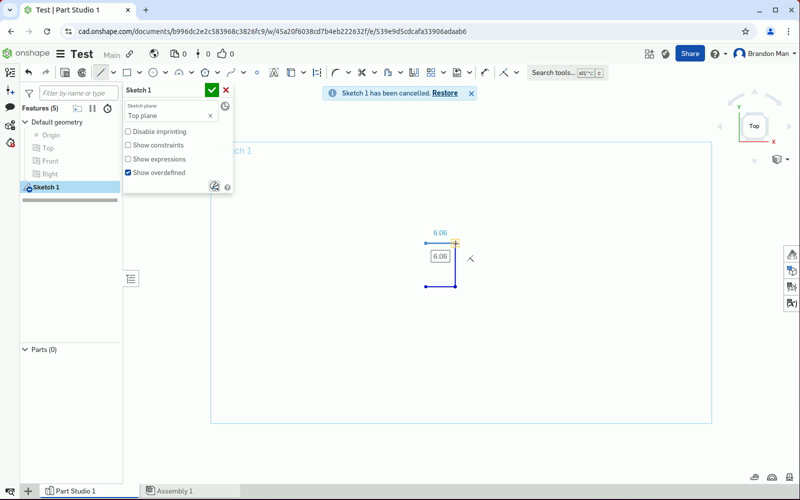
key_down(shift)
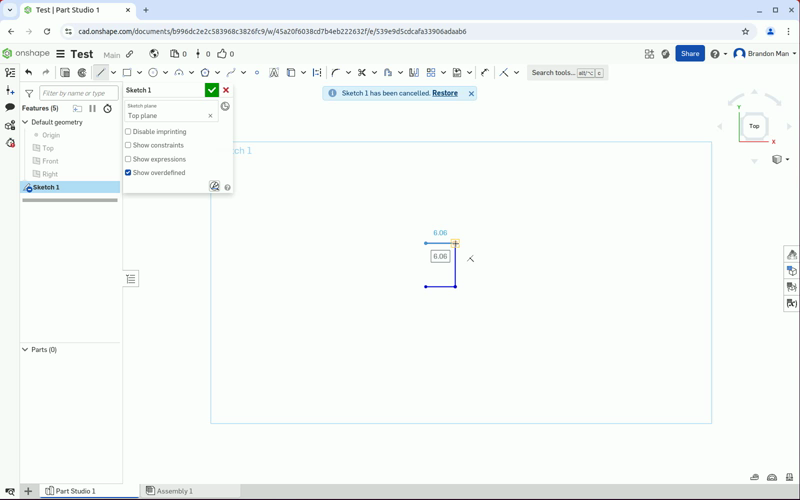
mouse_move(425, 286)
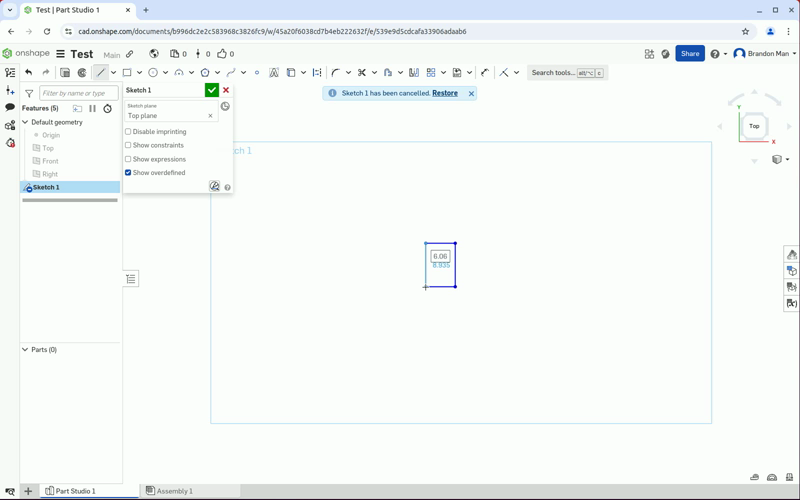
key_up(shift)
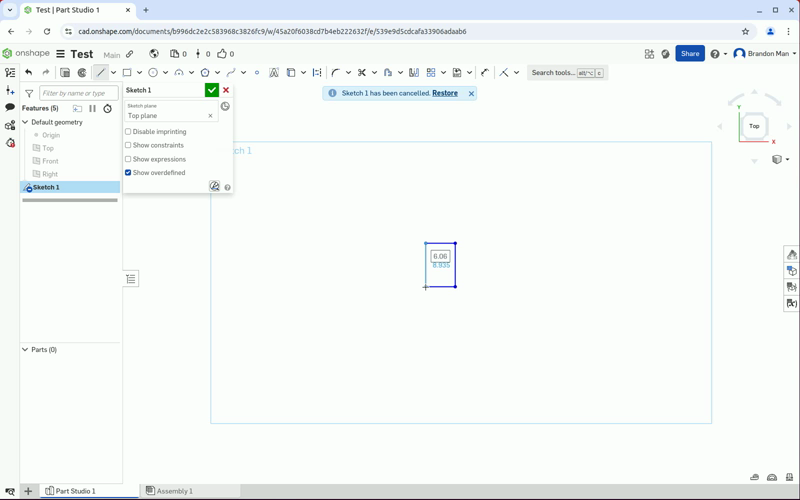
click(425, 286)
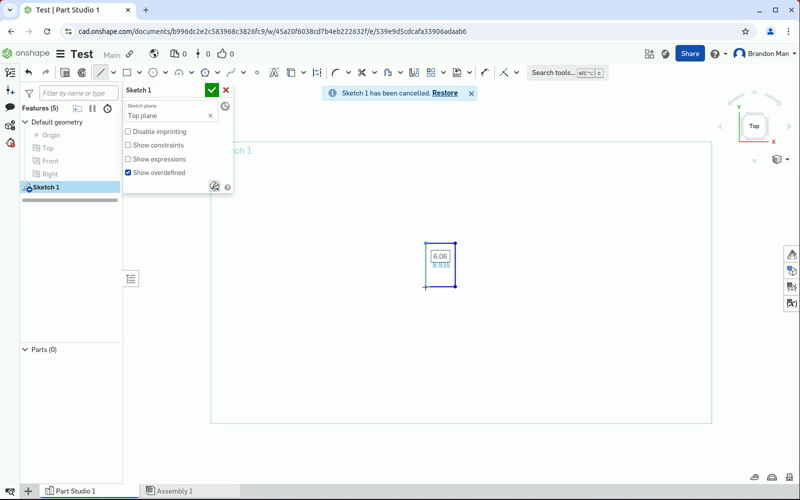
key(esc)
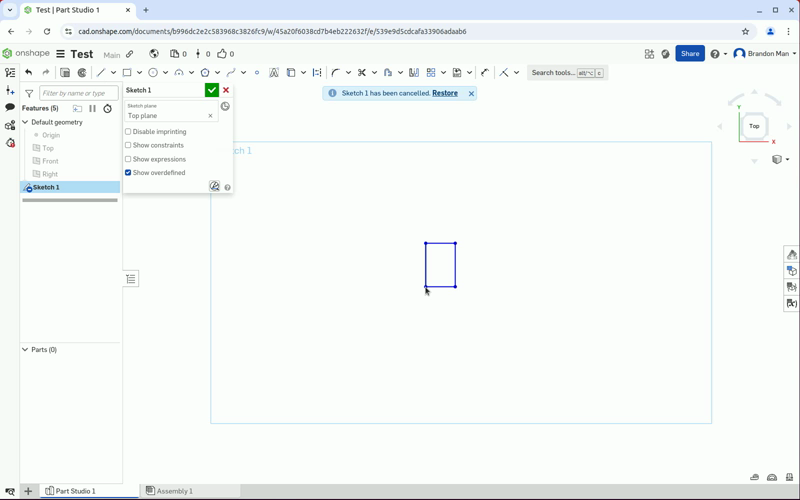
mouse_move(430, 256)
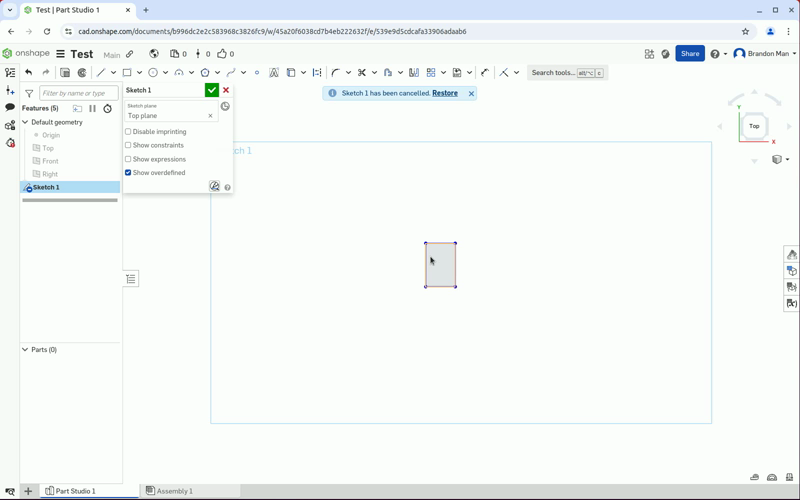
scroll(6)
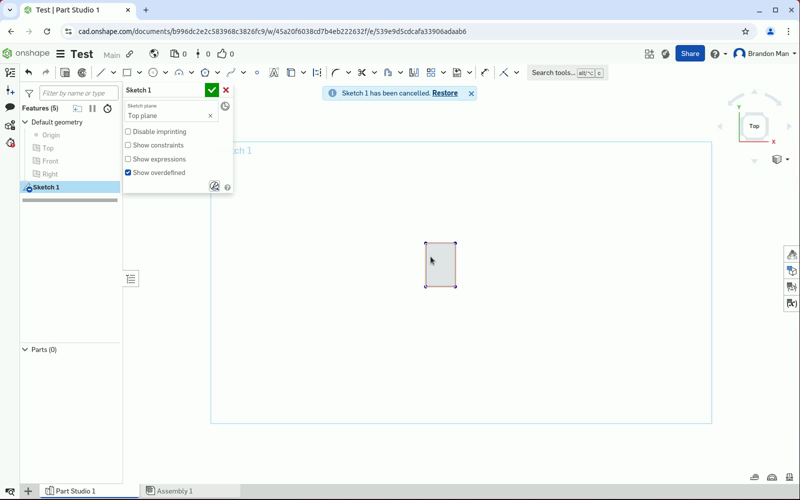
scroll(6)
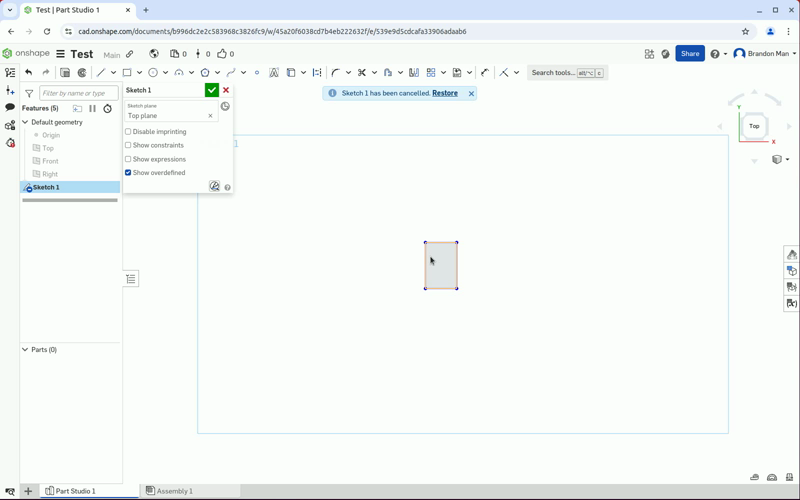
scroll(6)
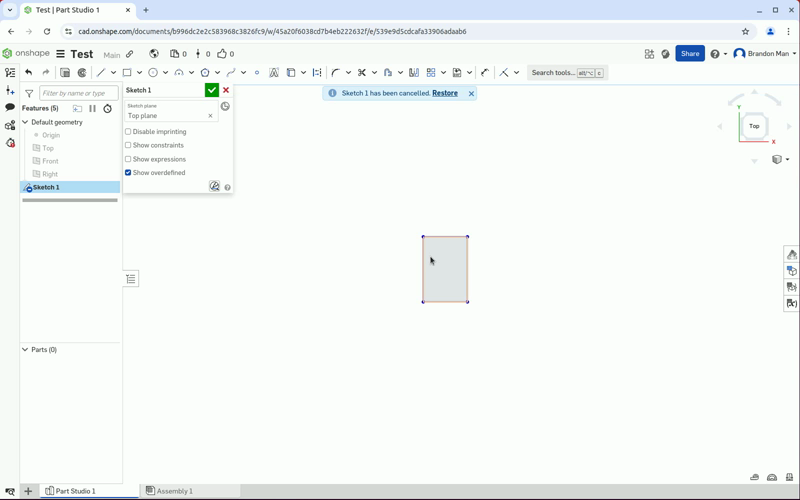
scroll(6)
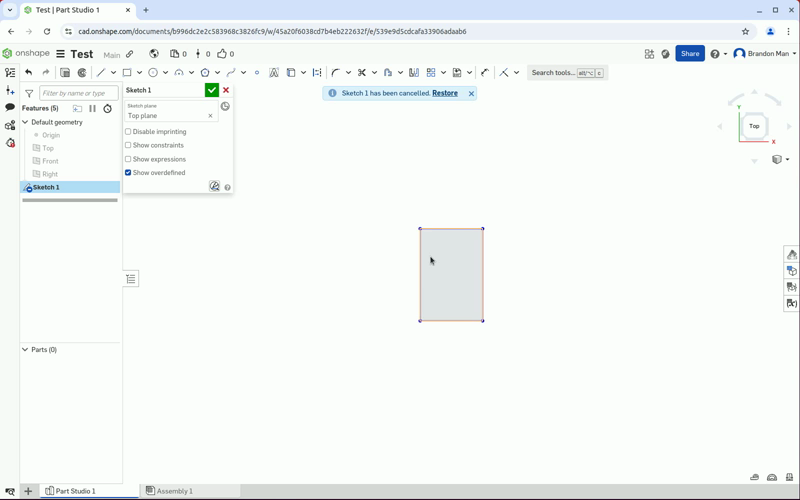
scroll(6)
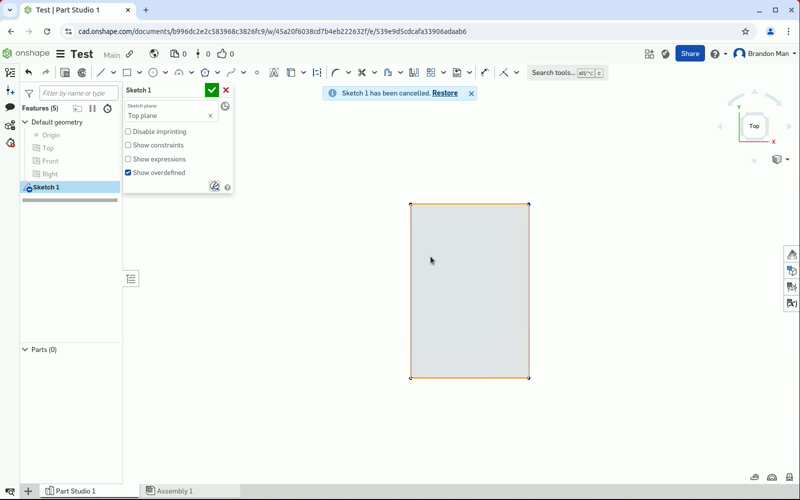
scroll(6)
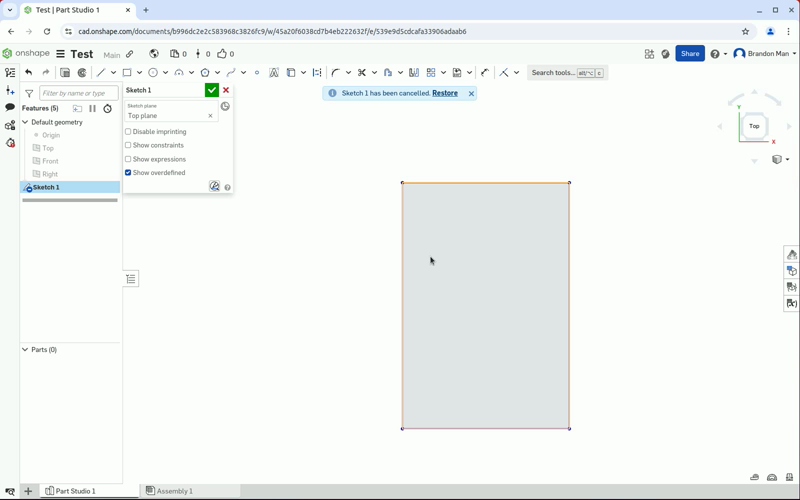
scroll(6)
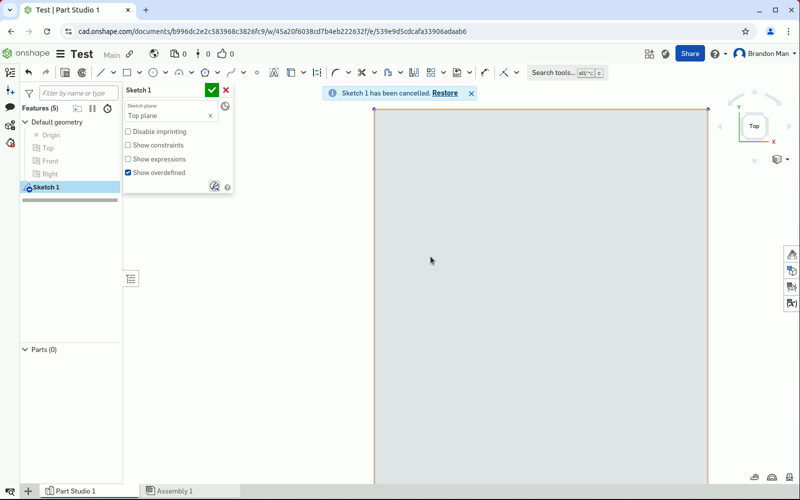
click(430, 256)
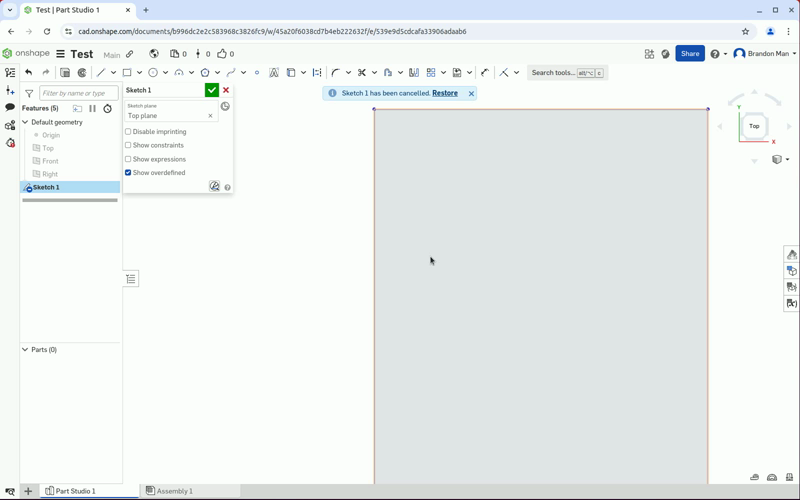
scroll(-6)
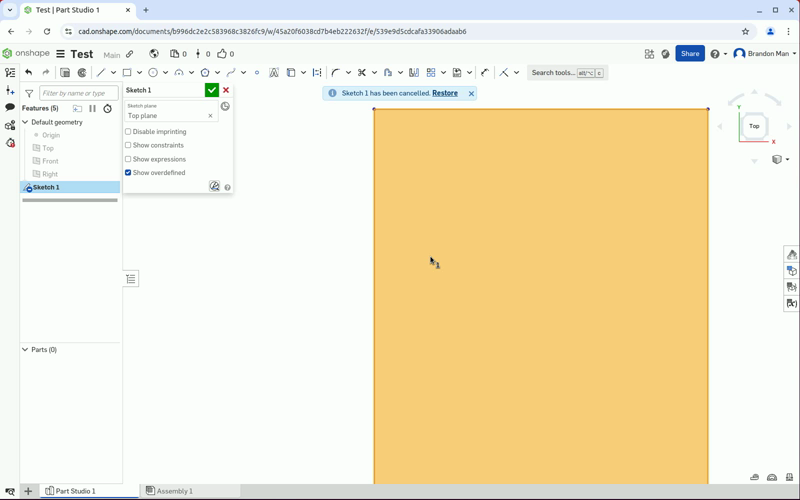
scroll(-6)
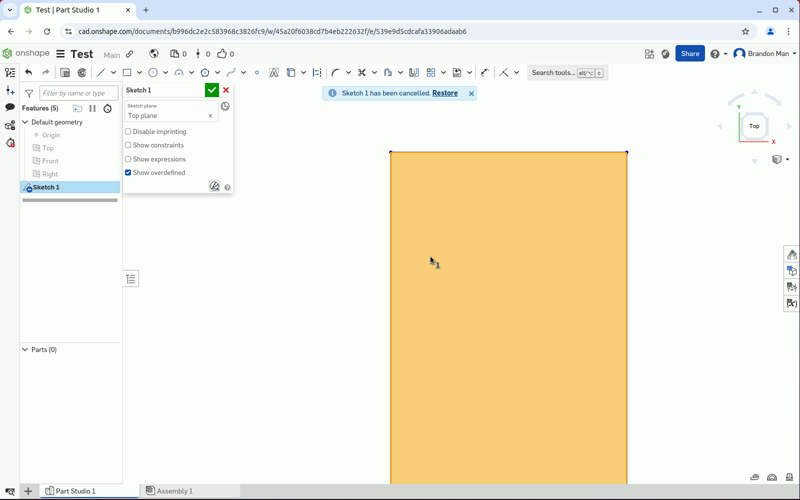
scroll(-6)
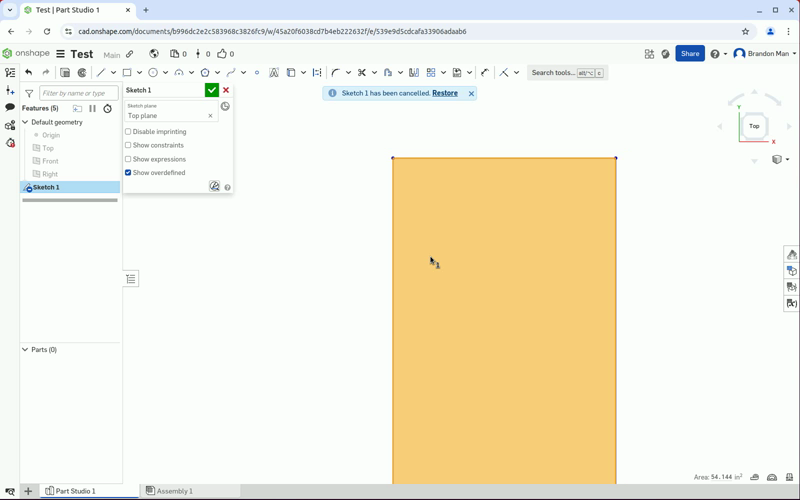
scroll(-6)
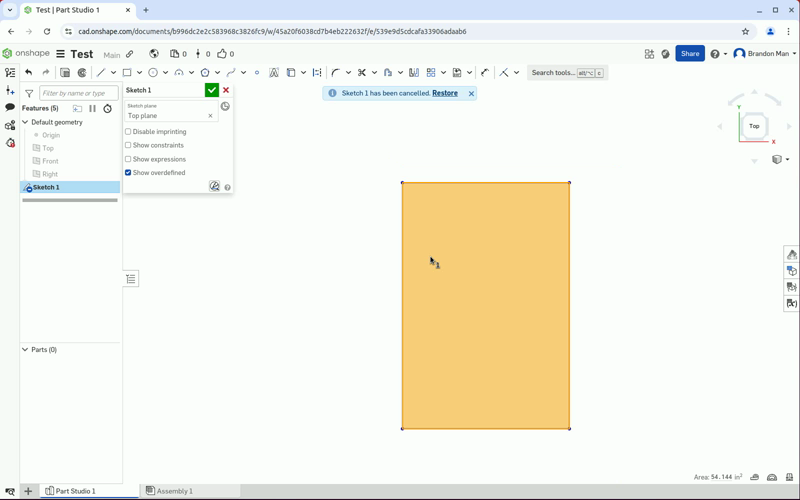
scroll(-6)
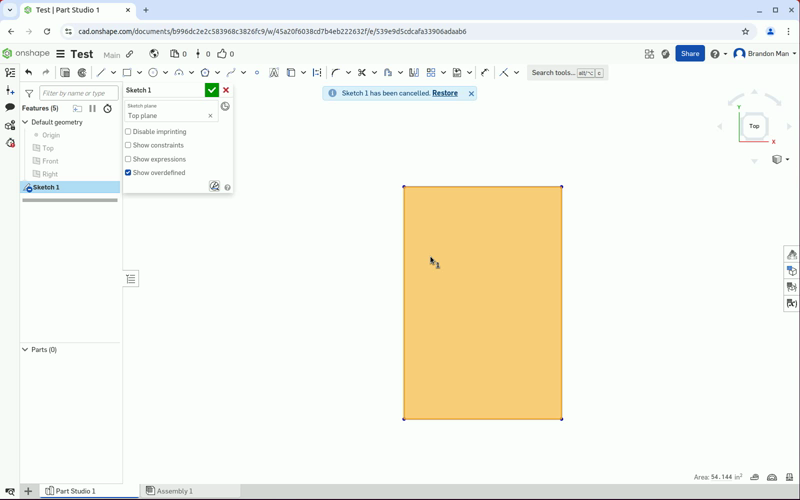
scroll(-6)
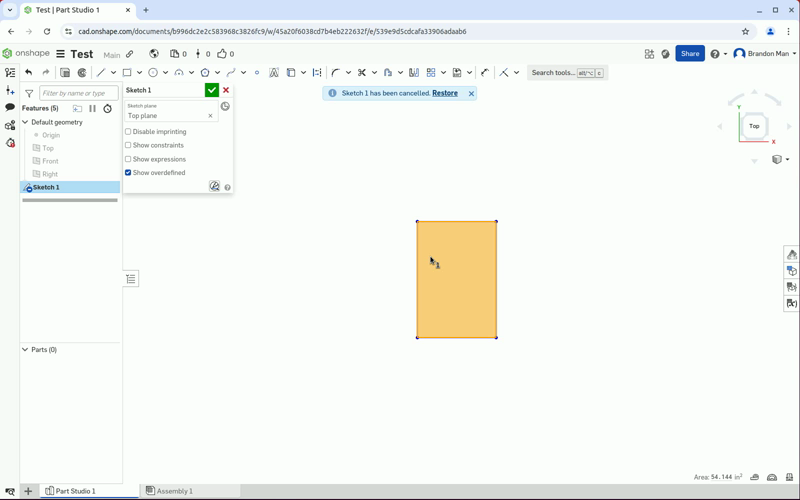
scroll(-6)
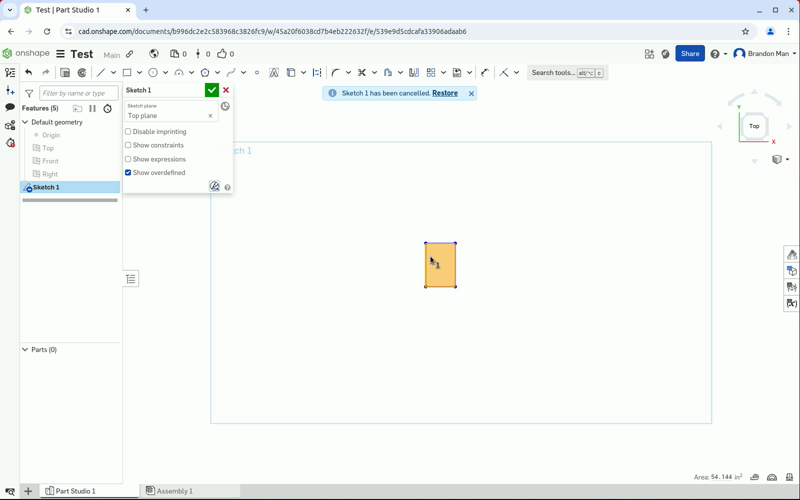
mouse_move(73, 352)
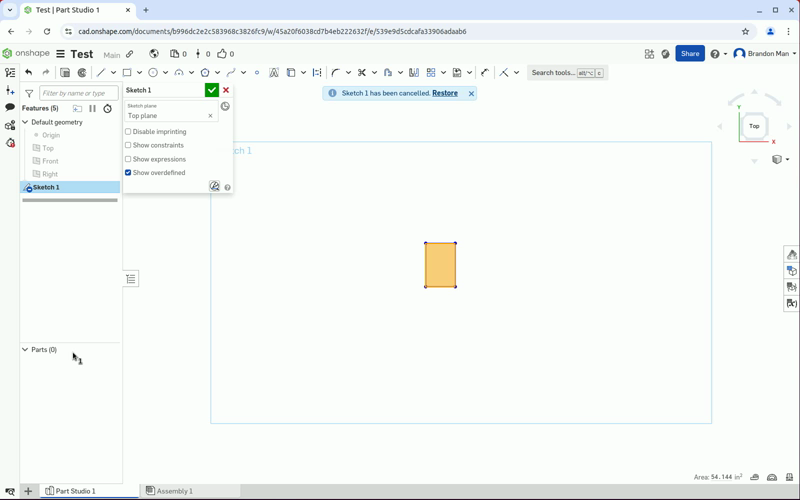
key(shift+y)
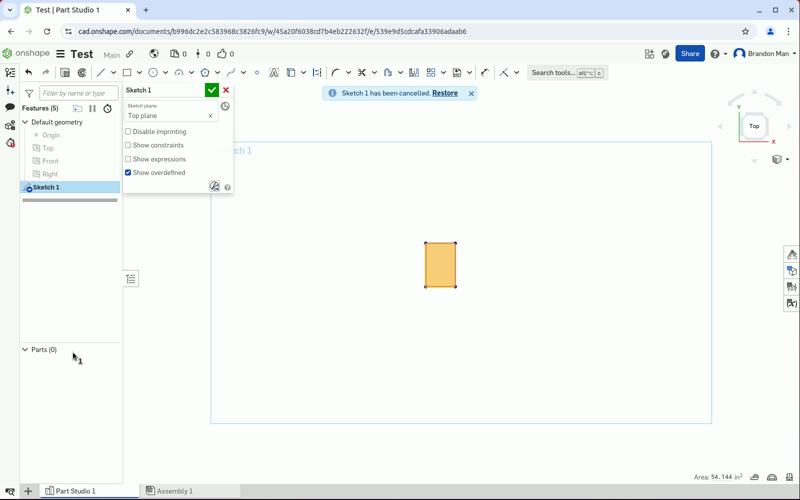
key(shift+e)
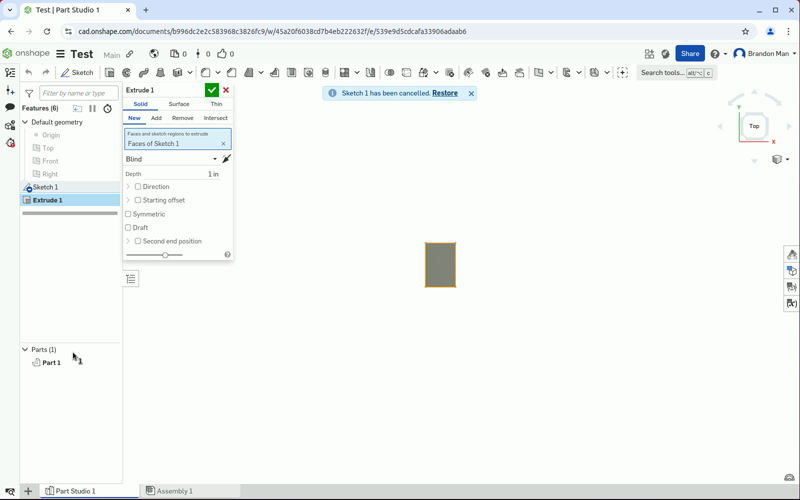
mouse_move(143, 106)
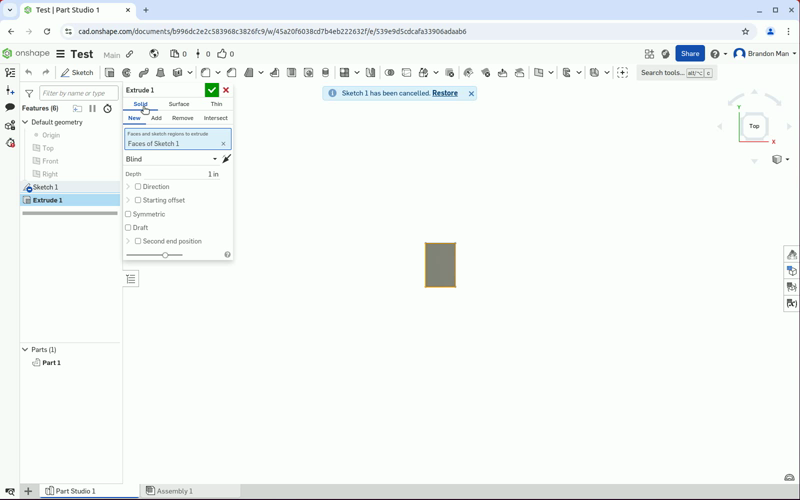
click(143, 106)
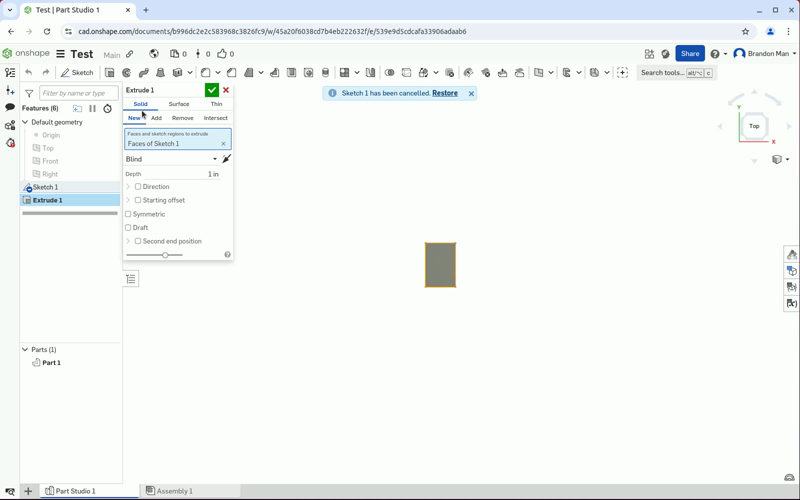
mouse_move(137, 120)
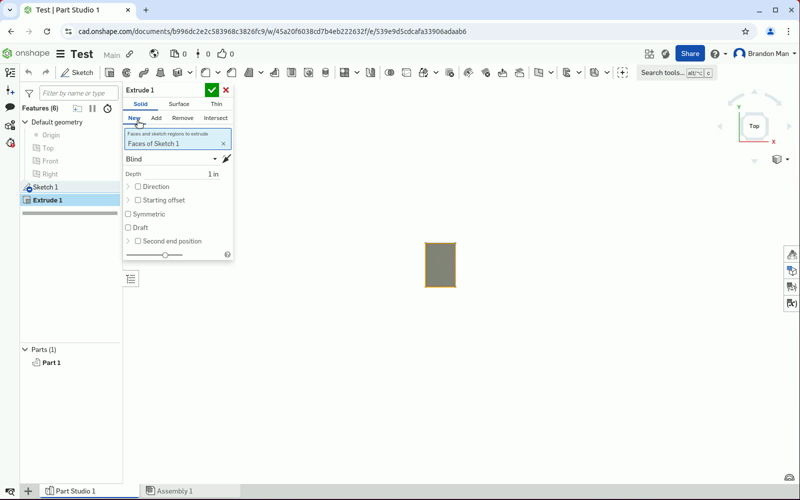
click(137, 120)
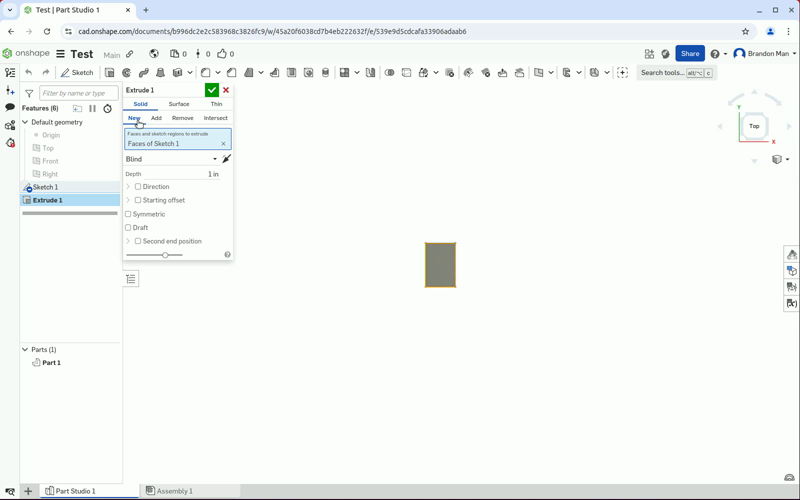
key(tab, 4)
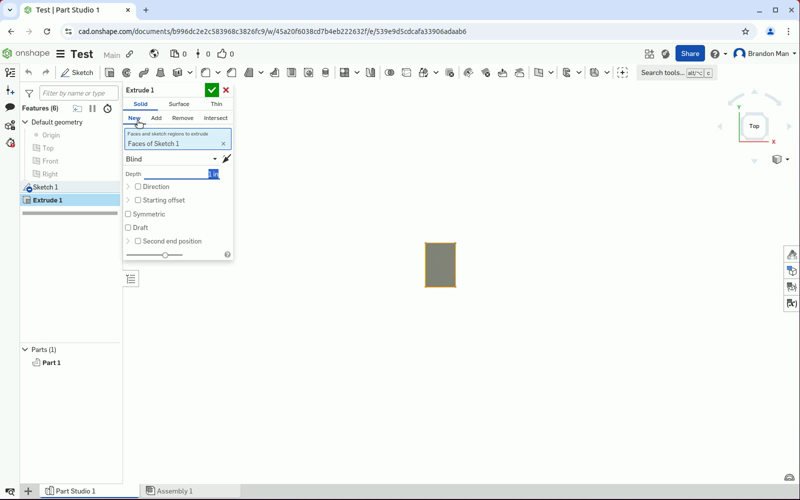
text(2.648)
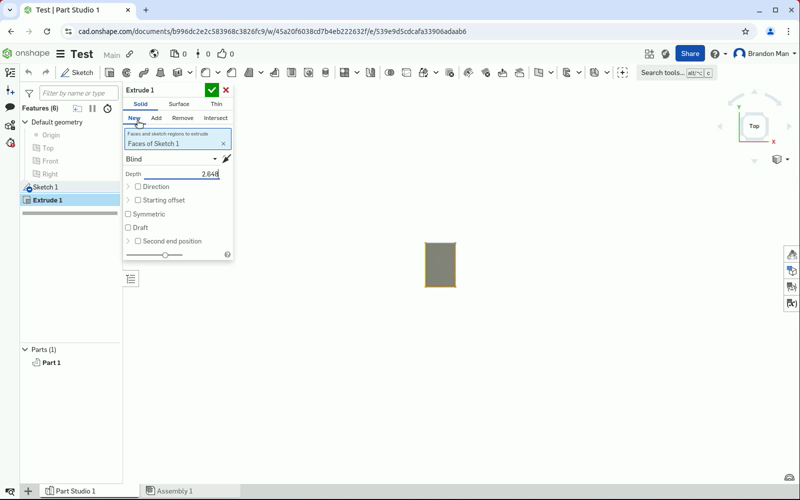
key(enter)
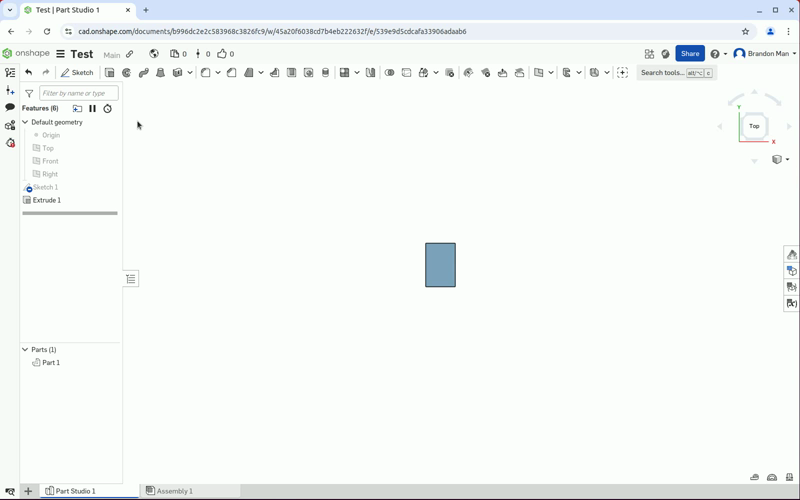
key(shift+h)
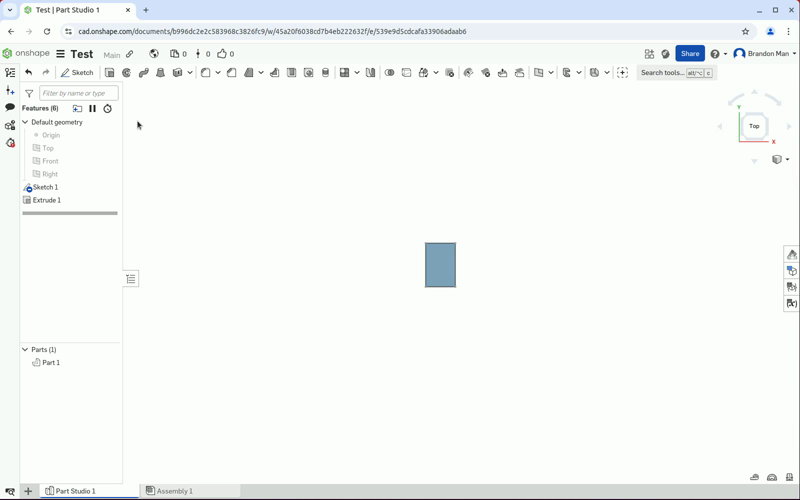
key(shift+h)
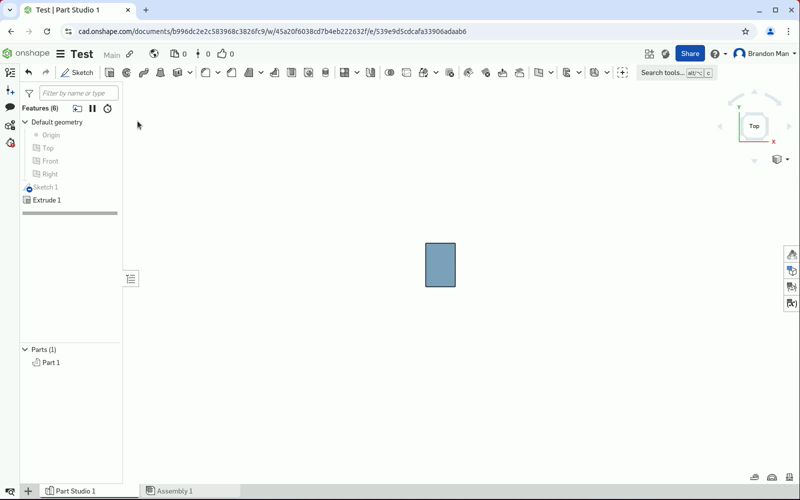
mouse_move(73, 189)
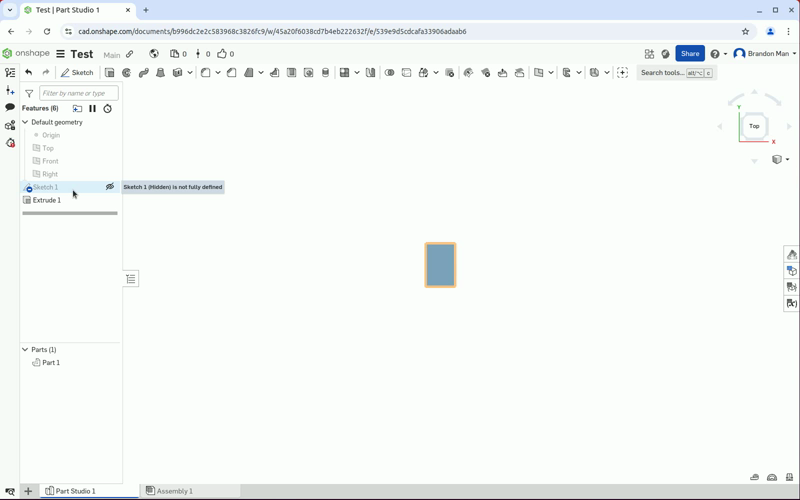
click(73, 189)
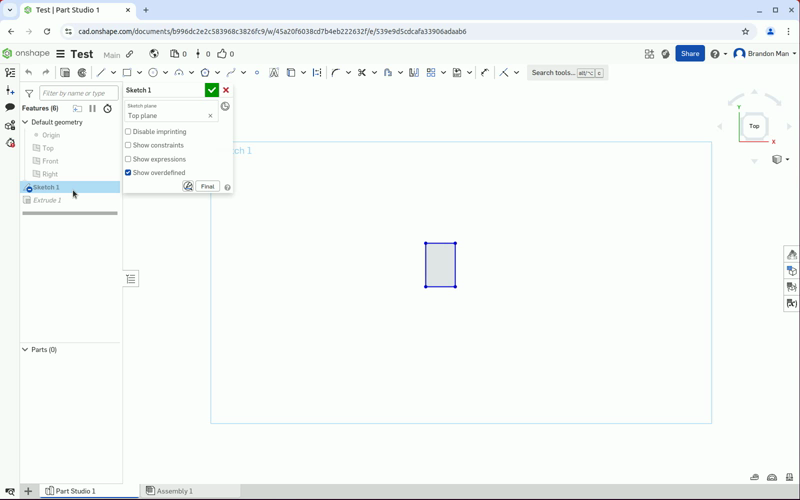
mouse_move(229, 92)
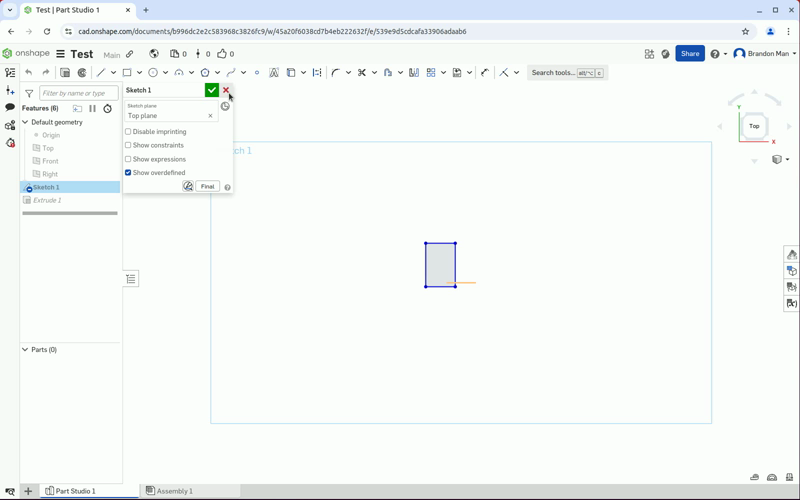
click(229, 92)
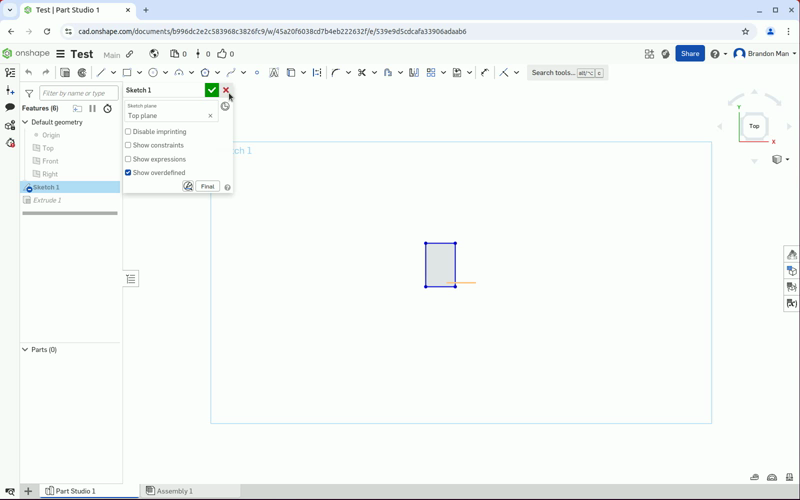
key(shift+s)
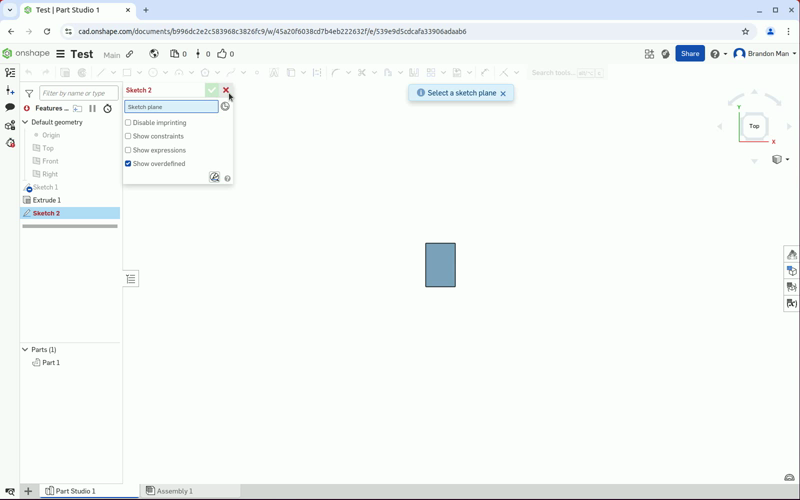
mouse_move(73, 150)
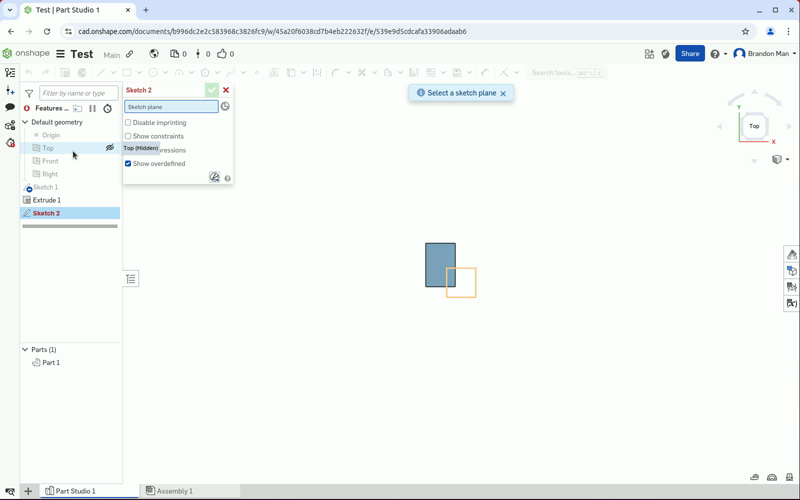
click(73, 150)
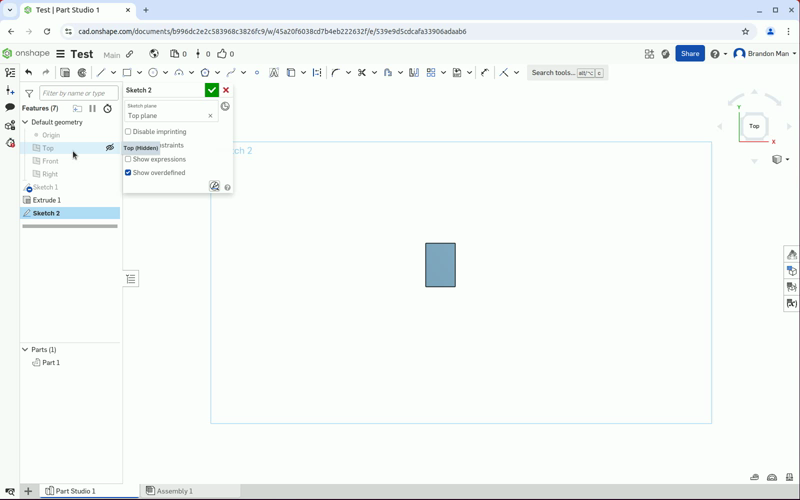
mouse_move(73, 352)
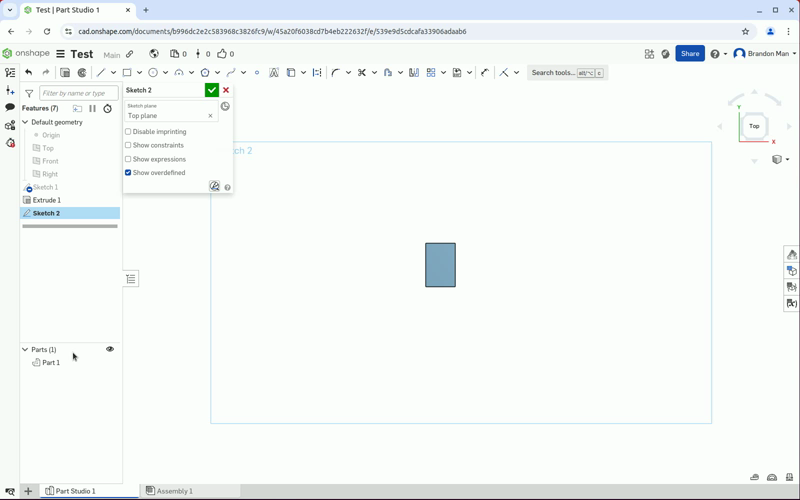
key(y)
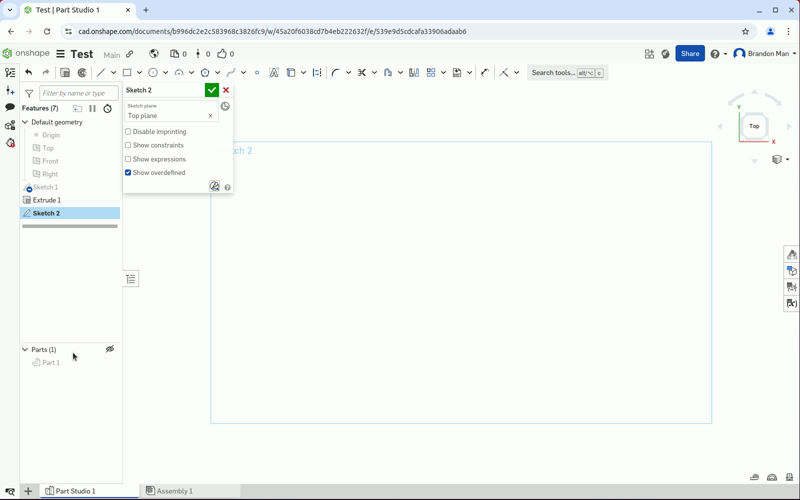
key(l)
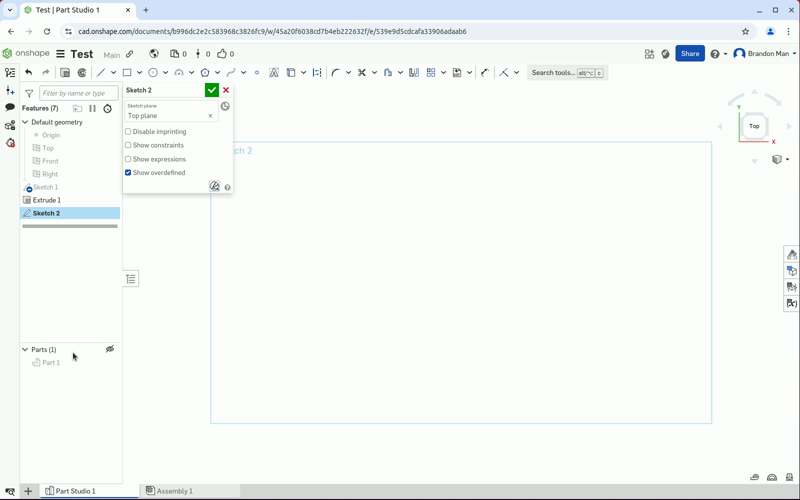
key_down(shift)
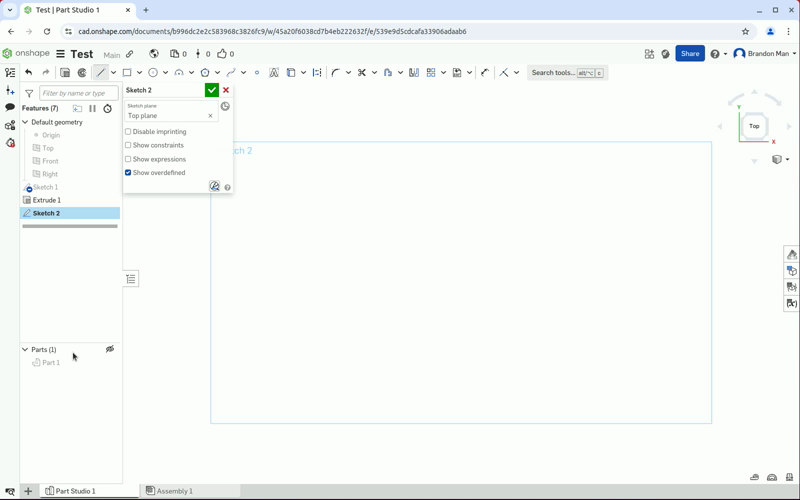
mouse_move(425, 244)
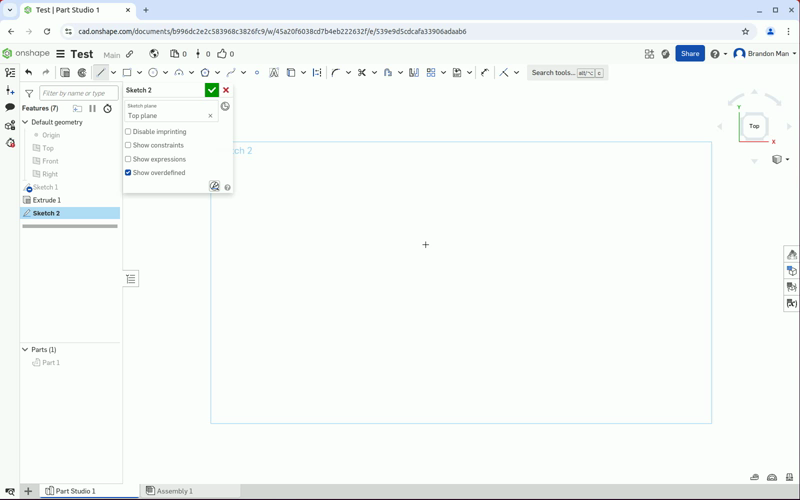
click(425, 244)
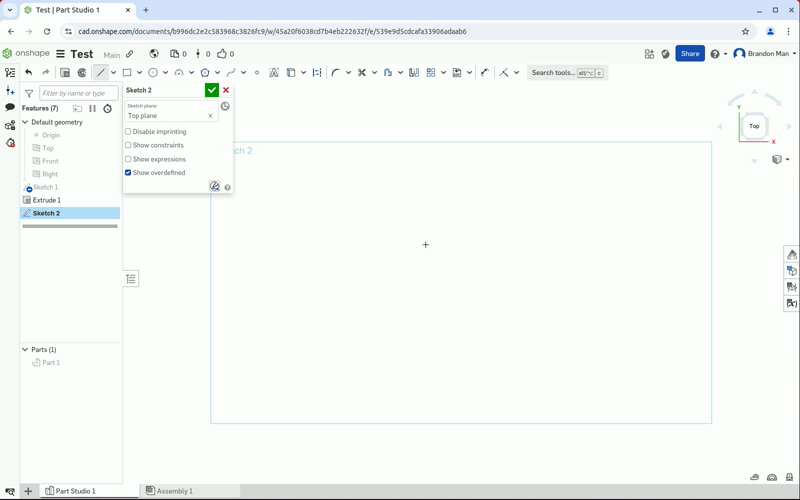
key_up(shift)
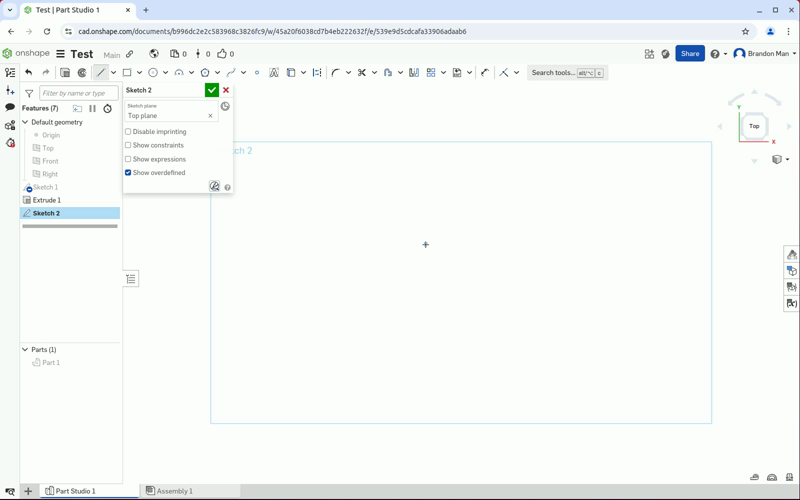
key_down(shift)
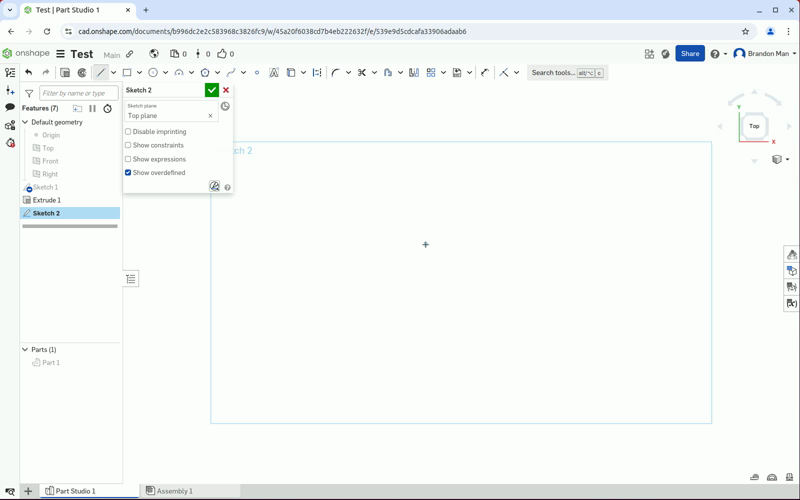
mouse_move(455, 244)
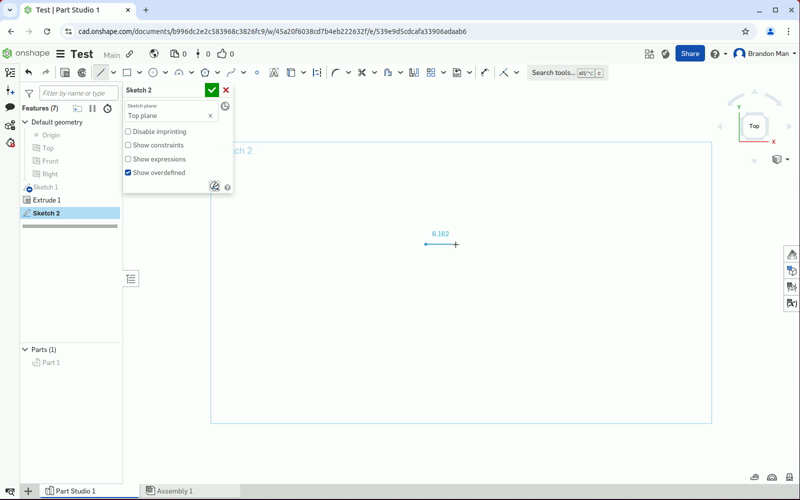
mouse_move(456, 244)
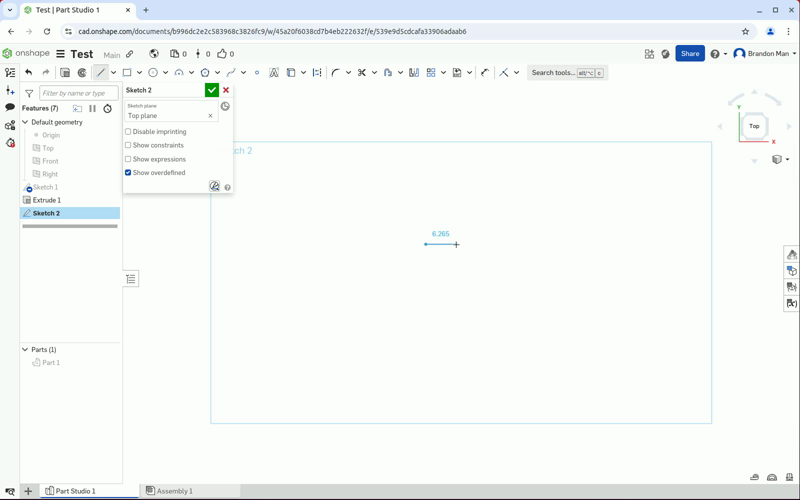
click(456, 244)
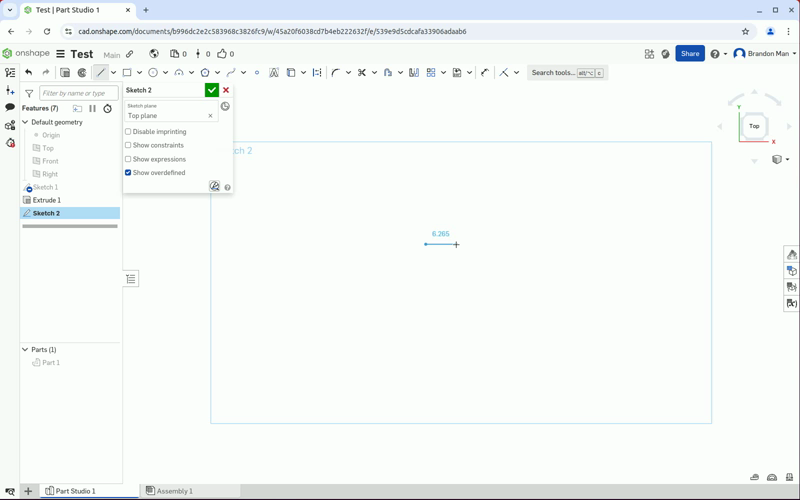
key_up(shift)
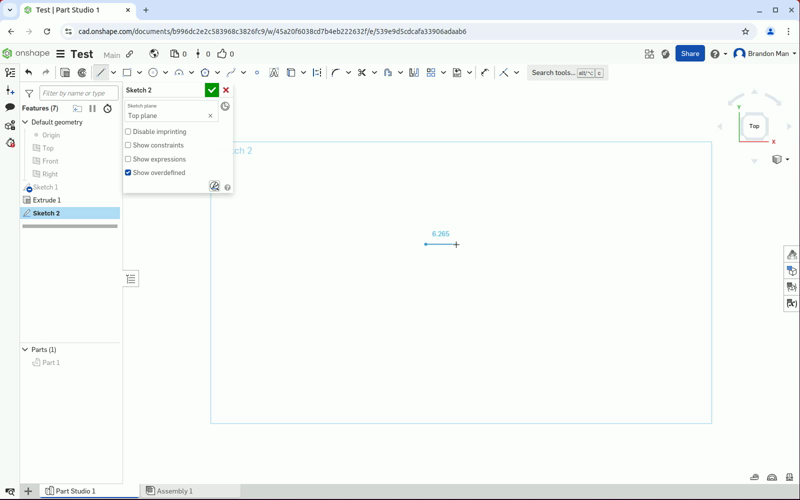
key_down(shift)
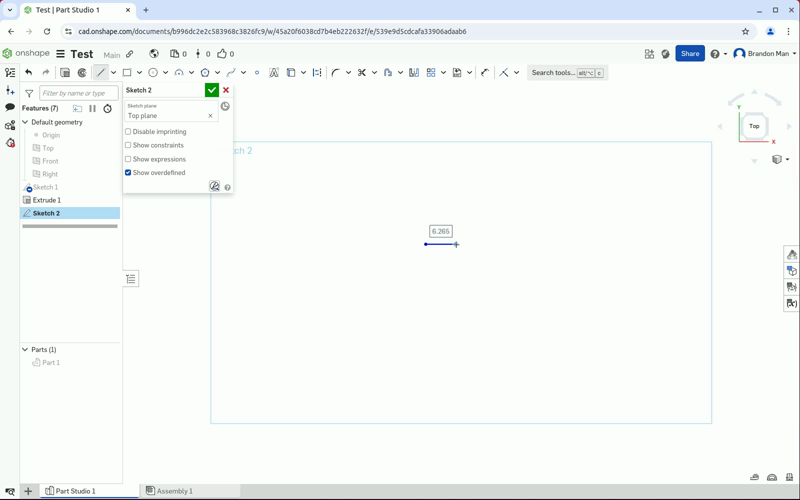
mouse_move(486, 244)
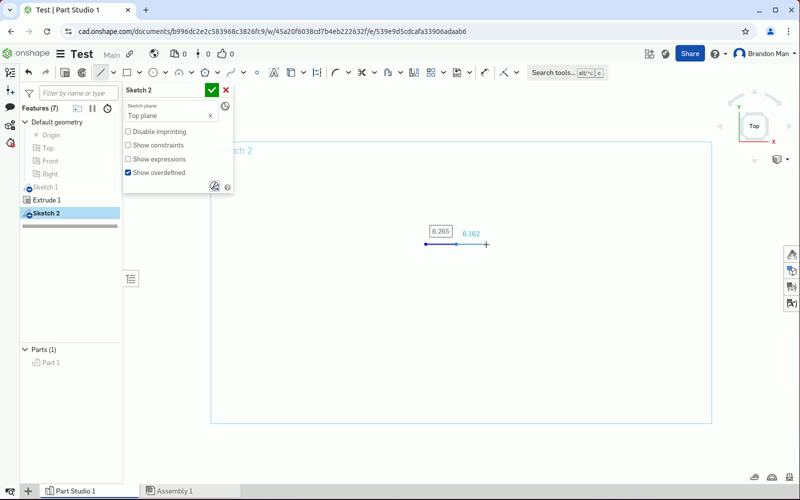
mouse_move(456, 222)
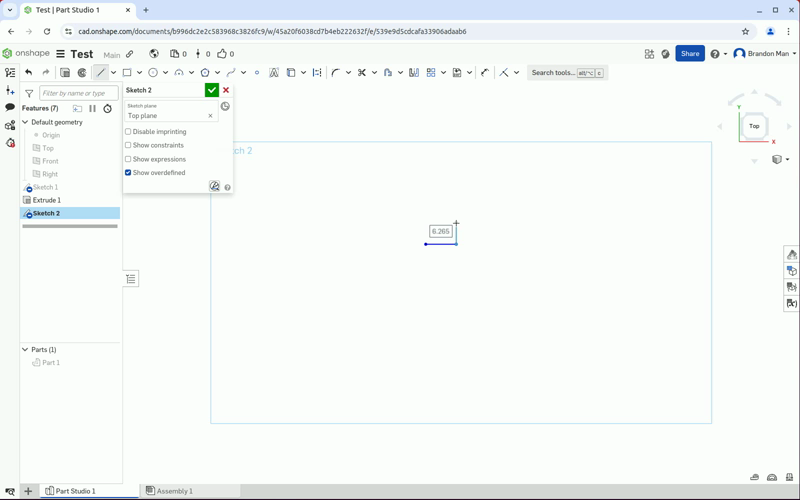
click(456, 222)
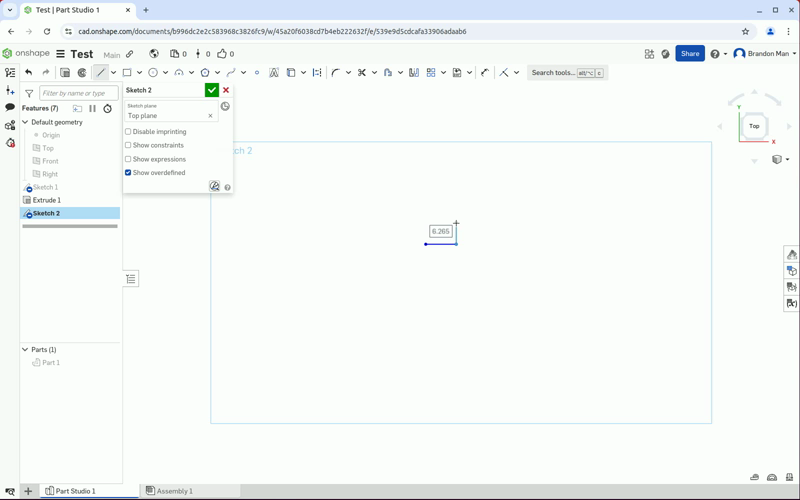
key_up(shift)
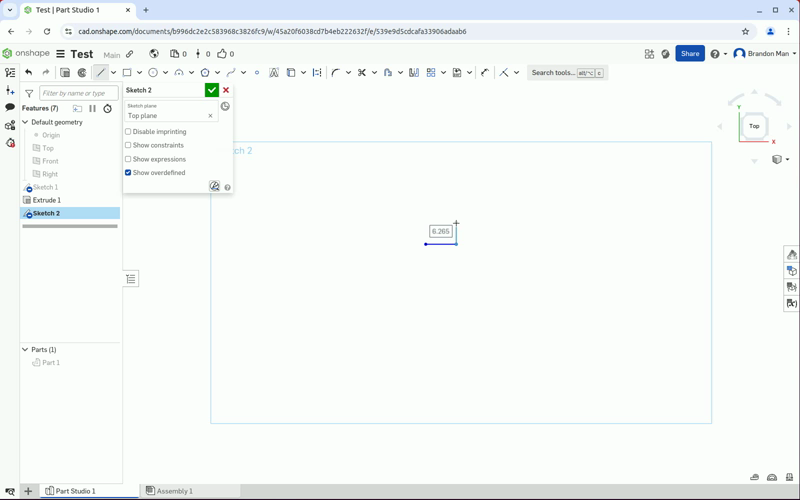
key_down(shift)
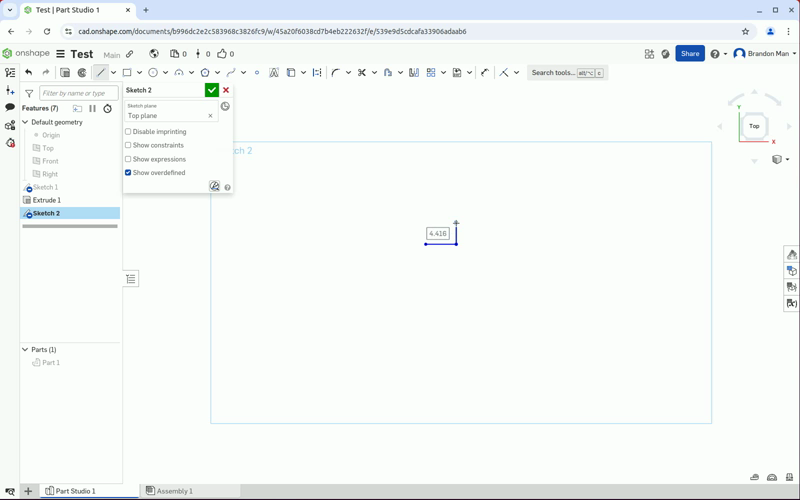
mouse_move(486, 222)
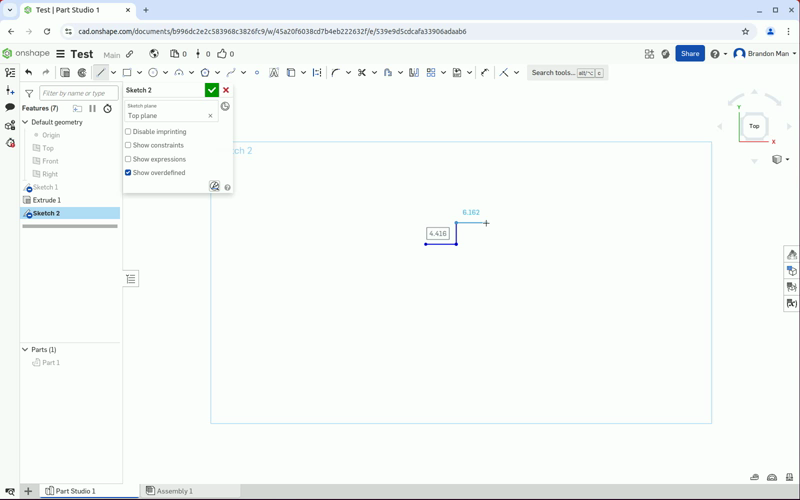
mouse_move(425, 222)
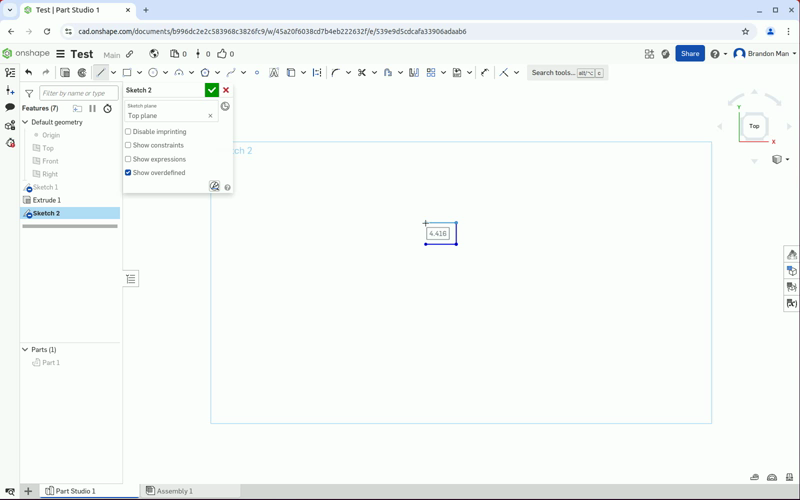
click(425, 222)
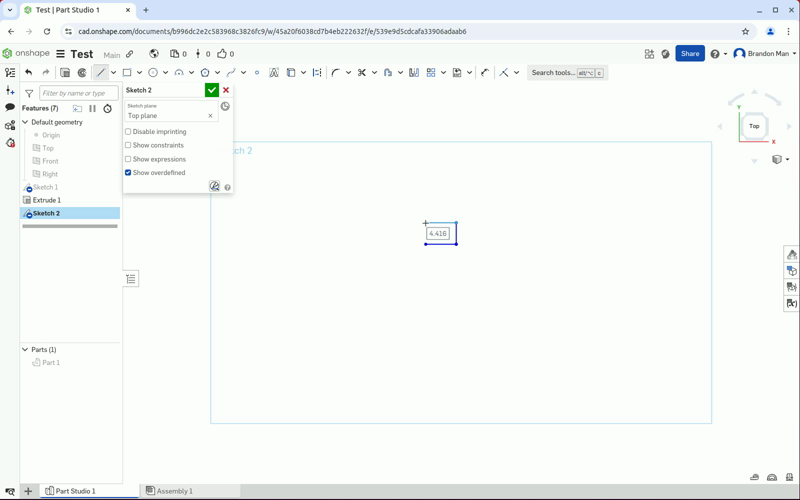
key_up(shift)
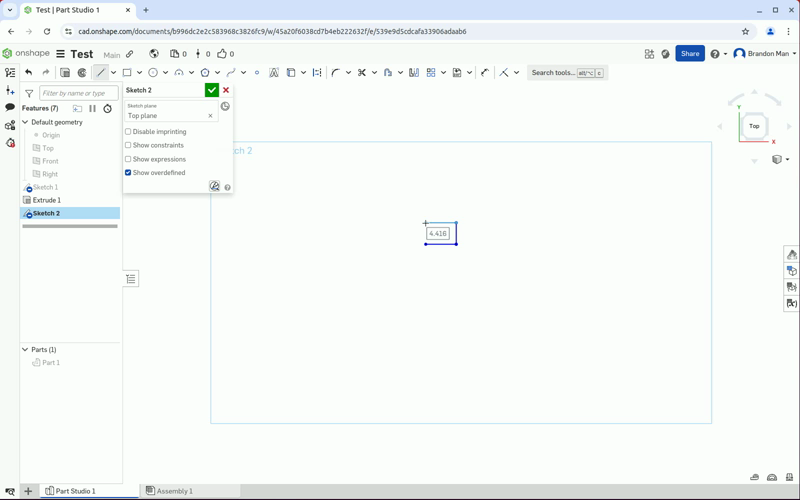
mouse_move(455, 222)
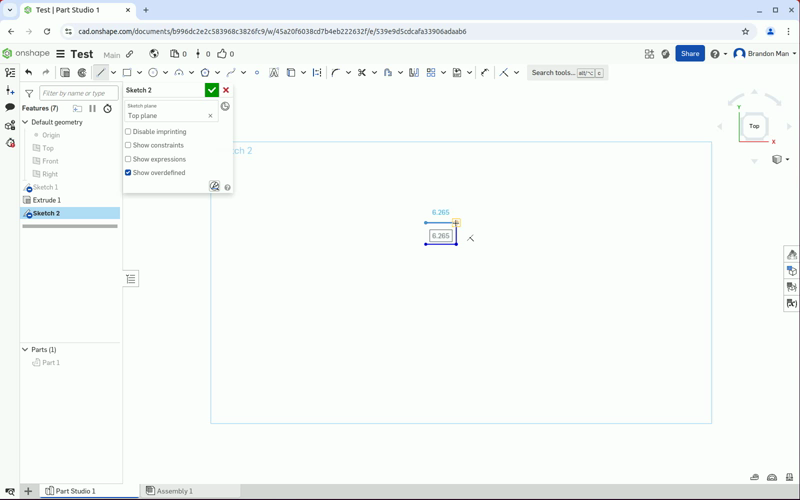
key_down(shift)
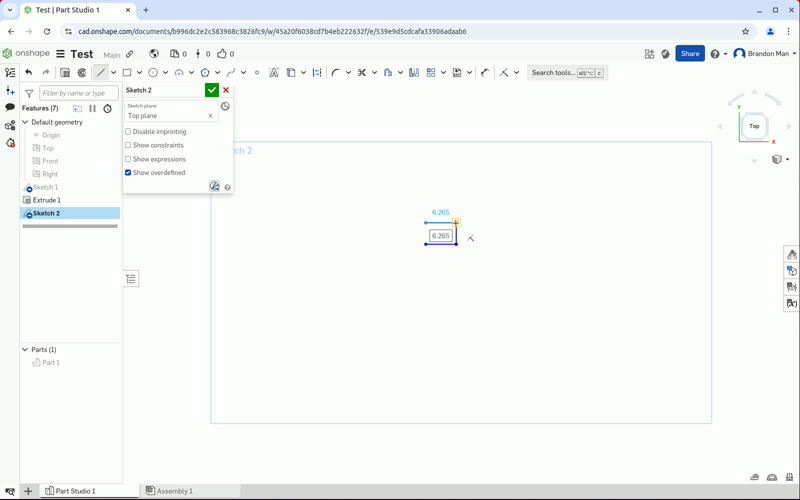
mouse_move(425, 244)
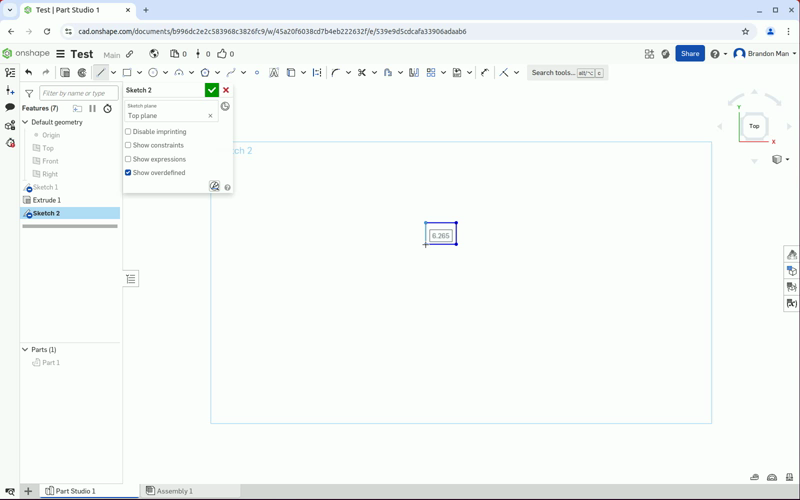
key_up(shift)
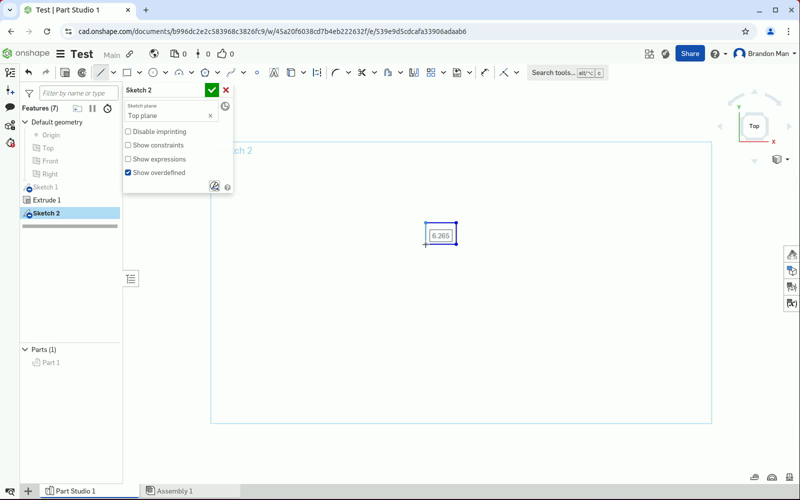
click(425, 244)
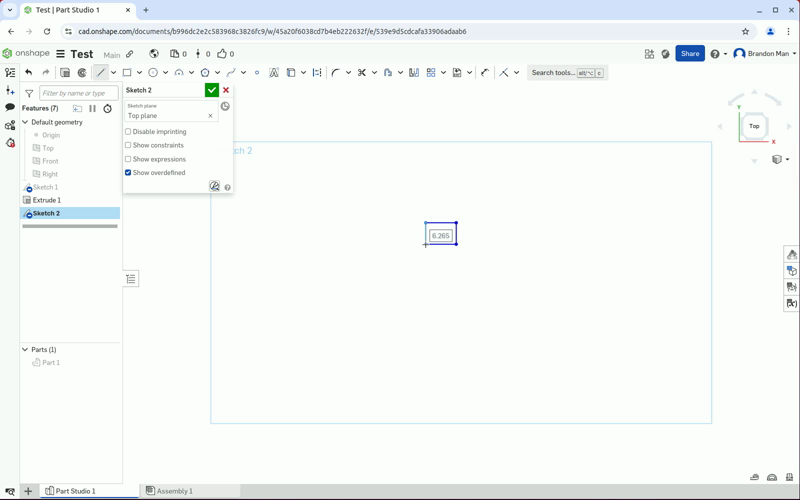
key(esc)
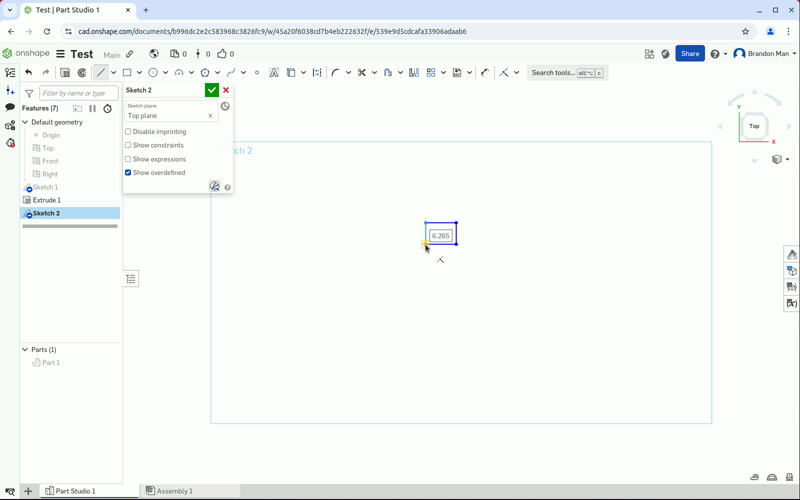
mouse_move(444, 236)
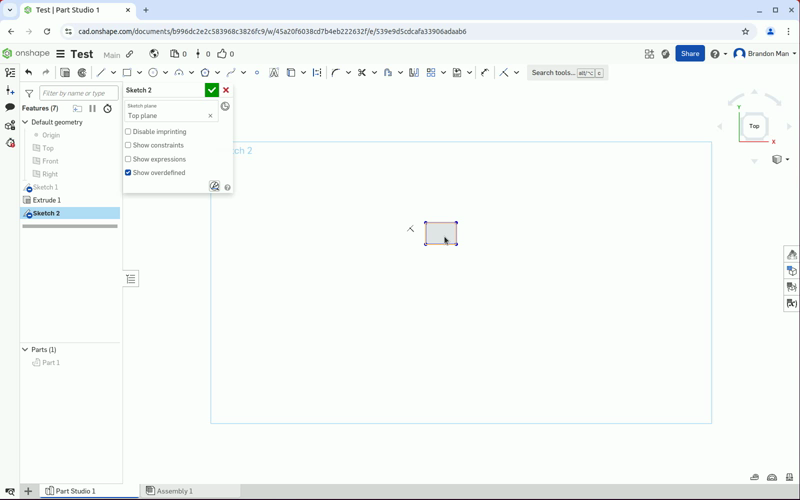
scroll(6)
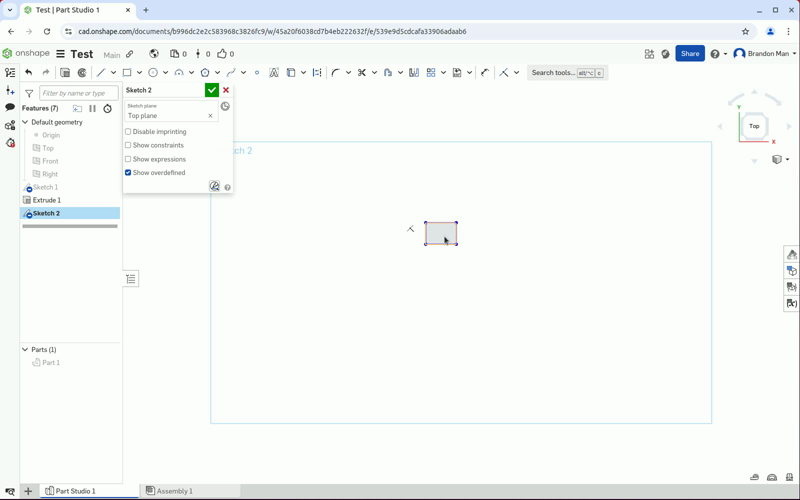
scroll(6)
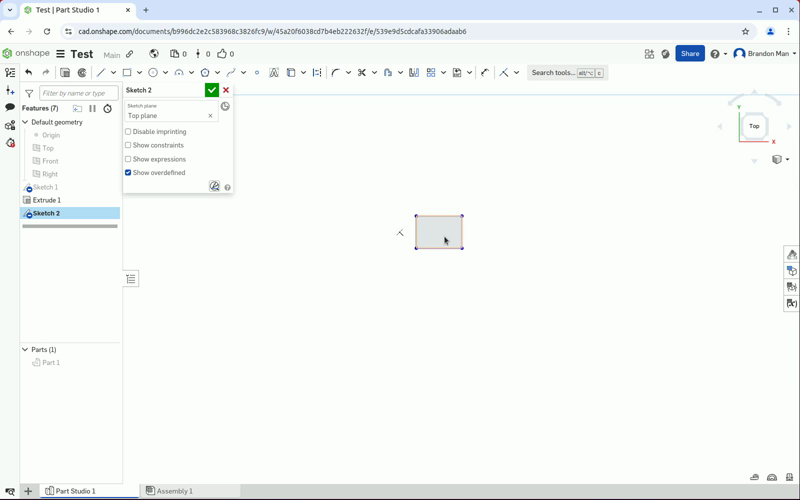
scroll(6)
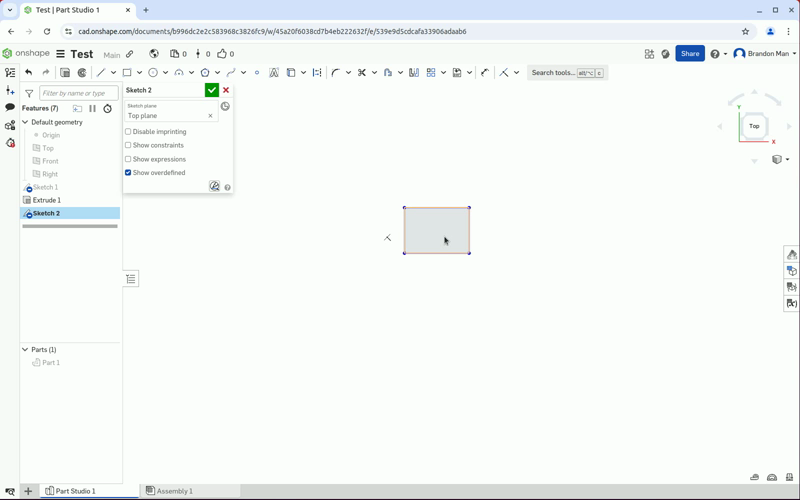
scroll(6)
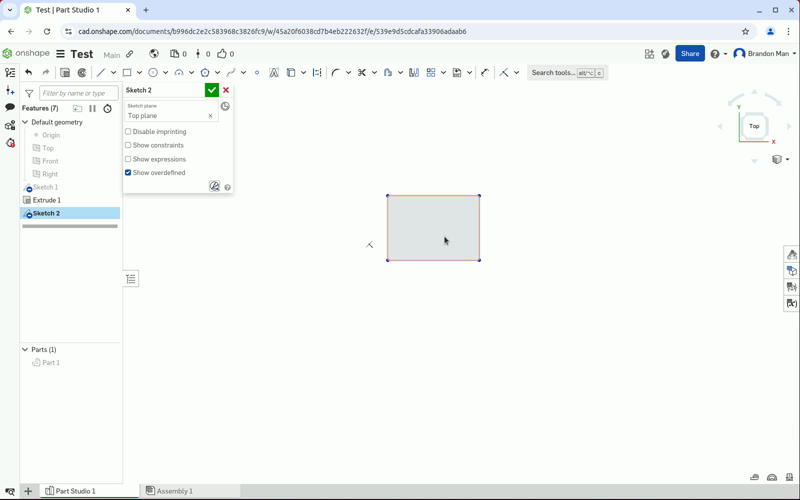
scroll(6)
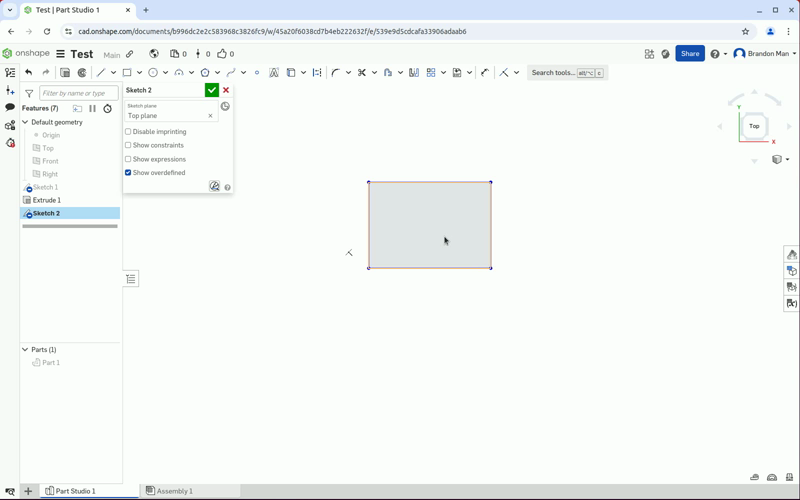
scroll(6)
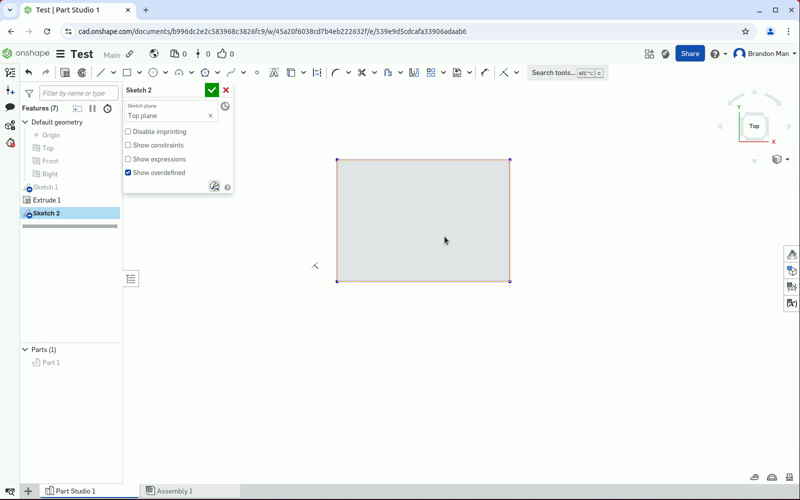
scroll(6)
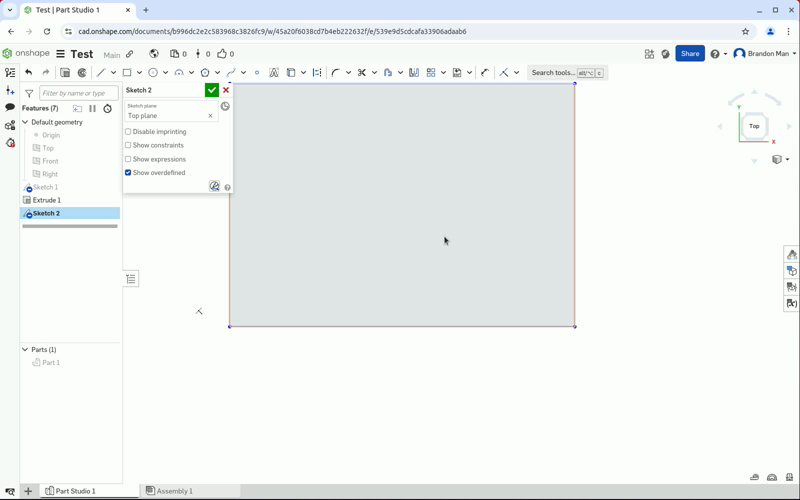
click(444, 236)
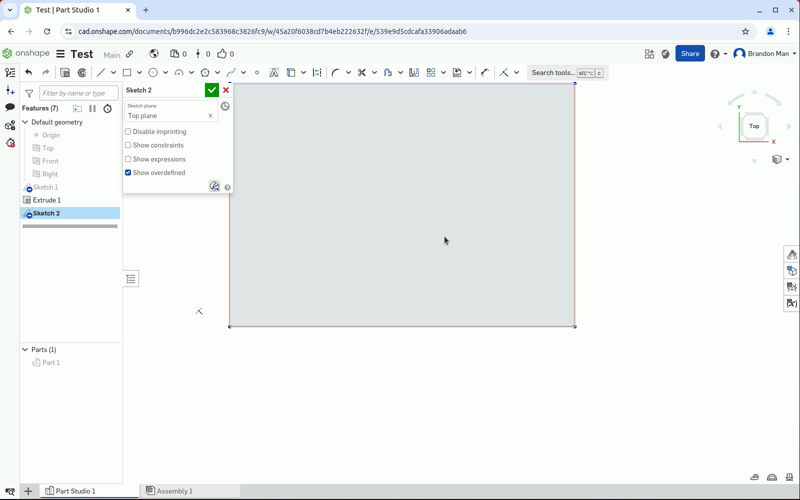
scroll(-6)
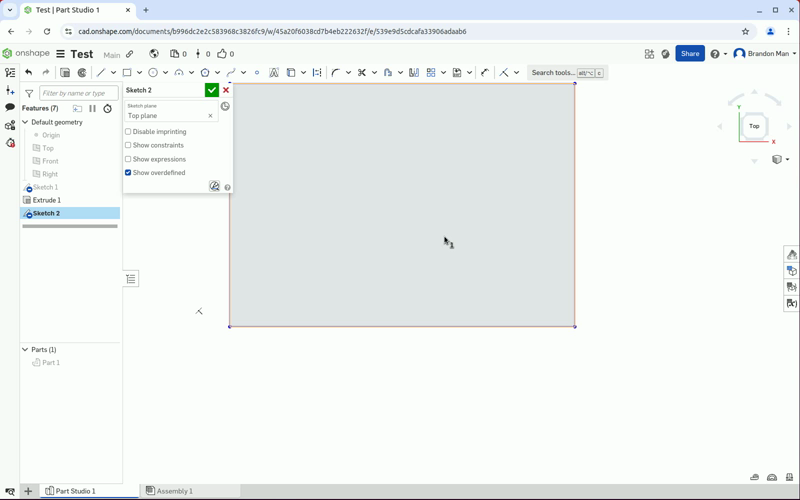
scroll(-6)
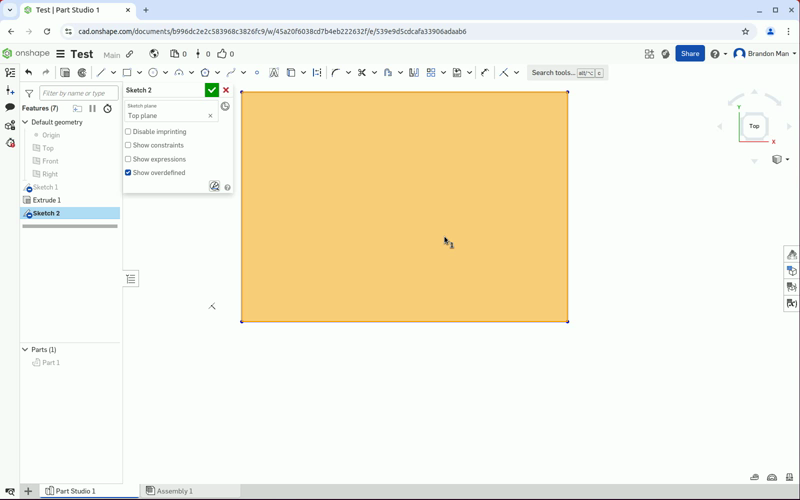
scroll(-6)
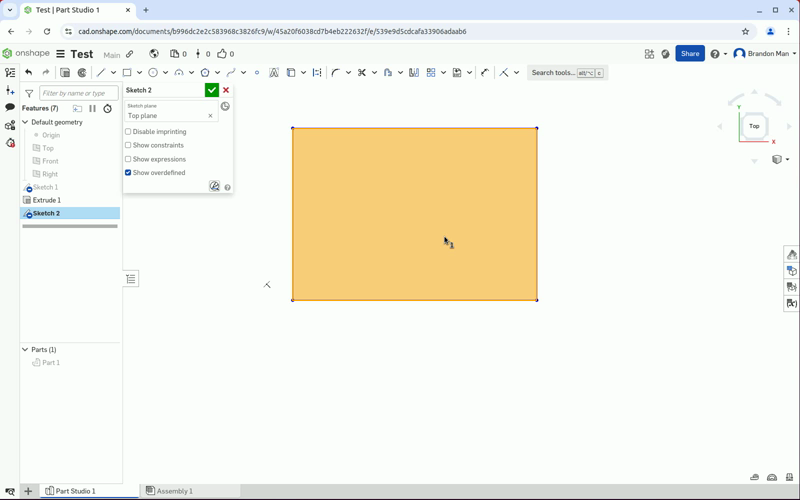
scroll(-6)
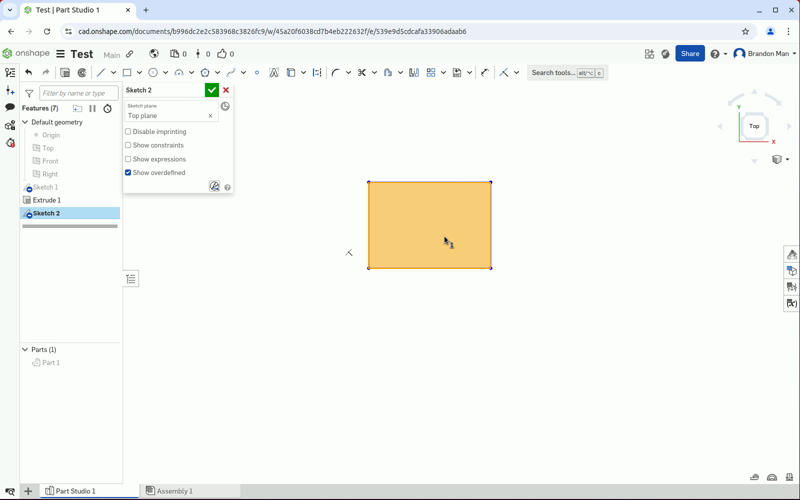
scroll(-6)
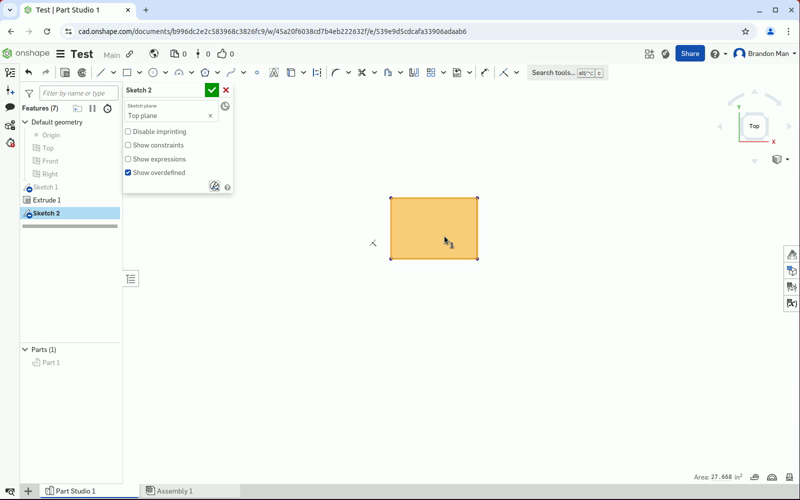
scroll(-6)
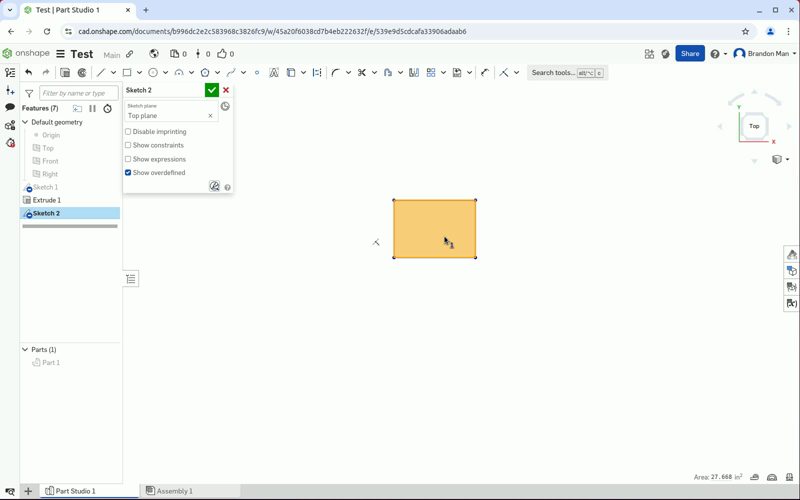
scroll(-6)
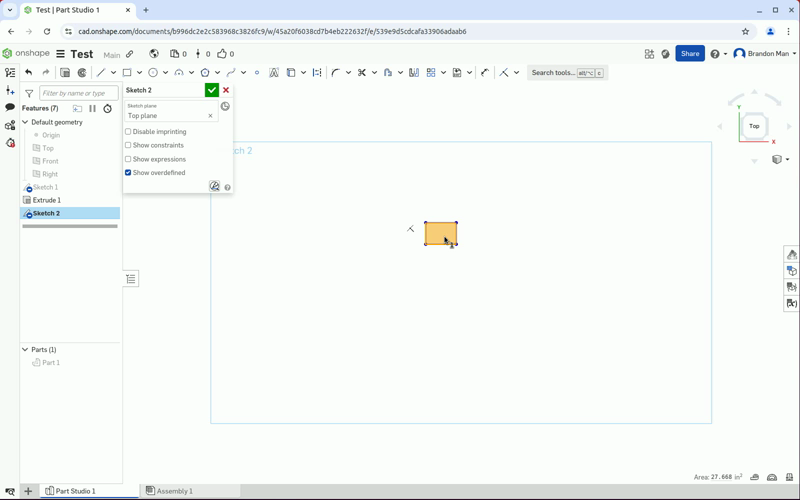
mouse_move(73, 352)
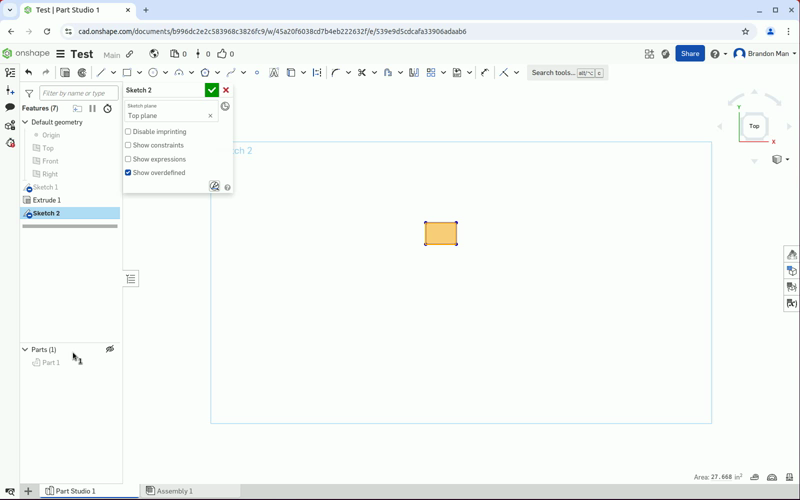
key(shift+y)
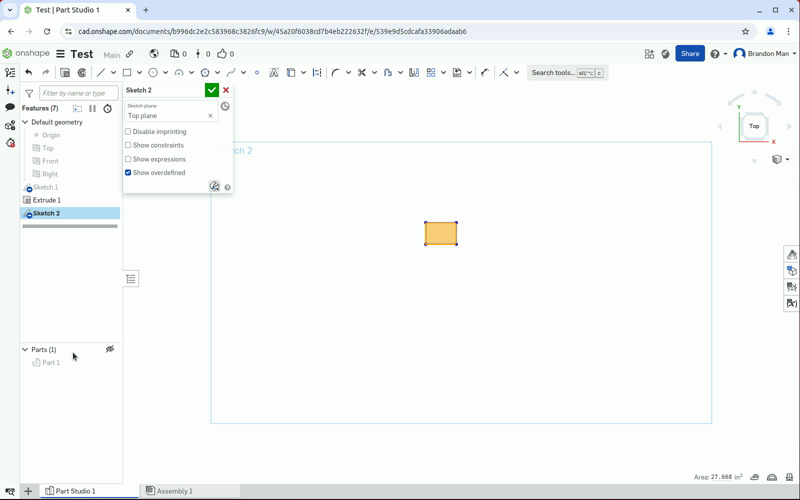
key(shift+e)
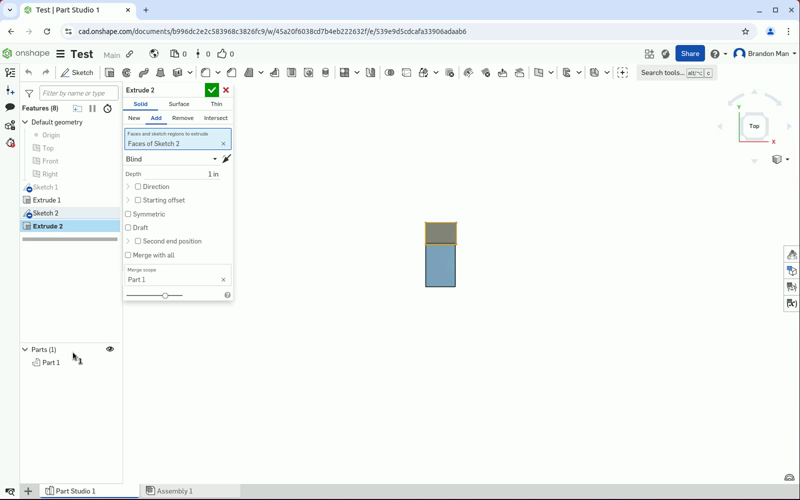
mouse_move(143, 106)
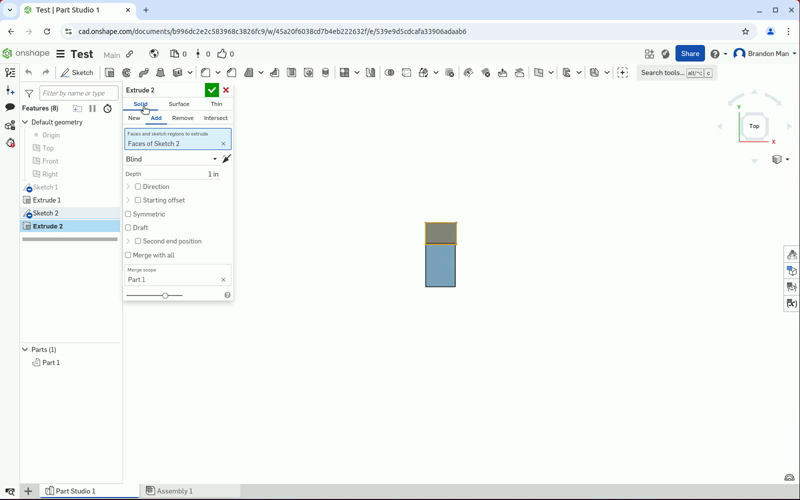
click(143, 106)
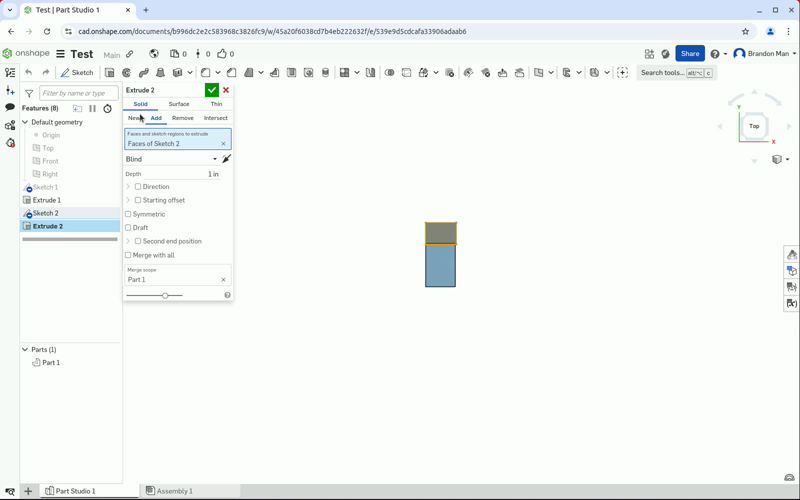
mouse_move(137, 120)
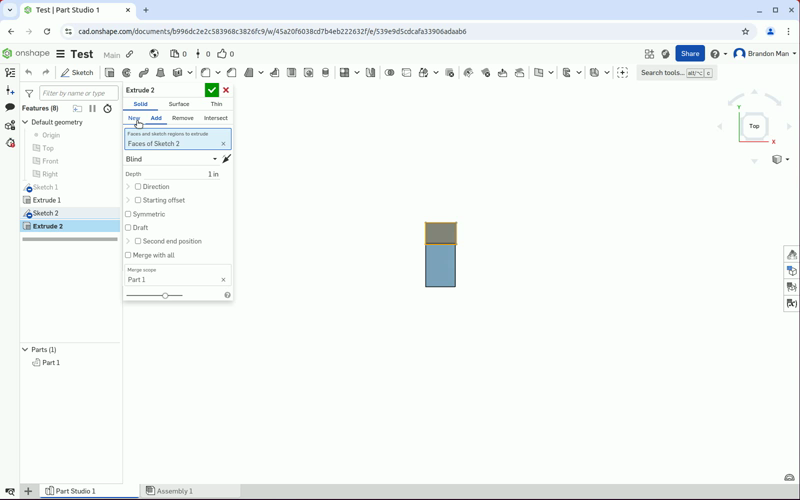
click(137, 120)
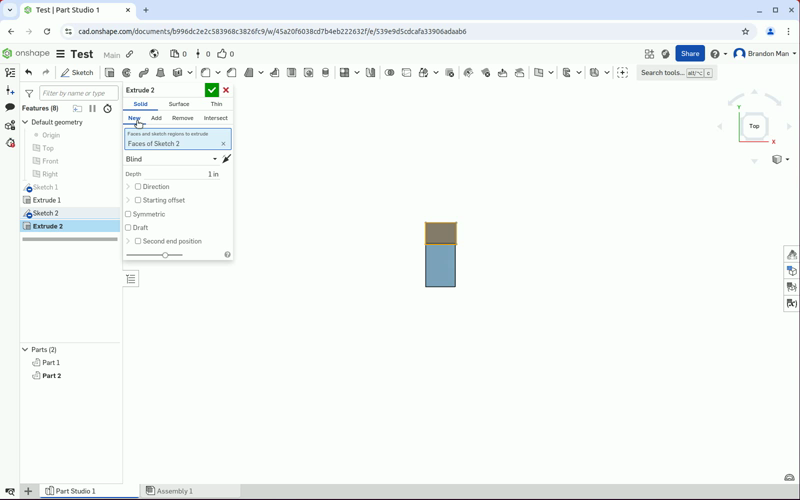
key(tab, 4)
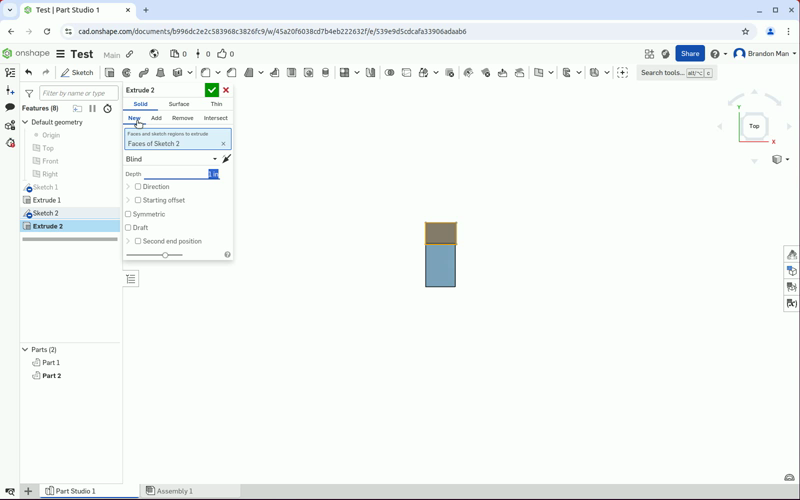
text(2.648)
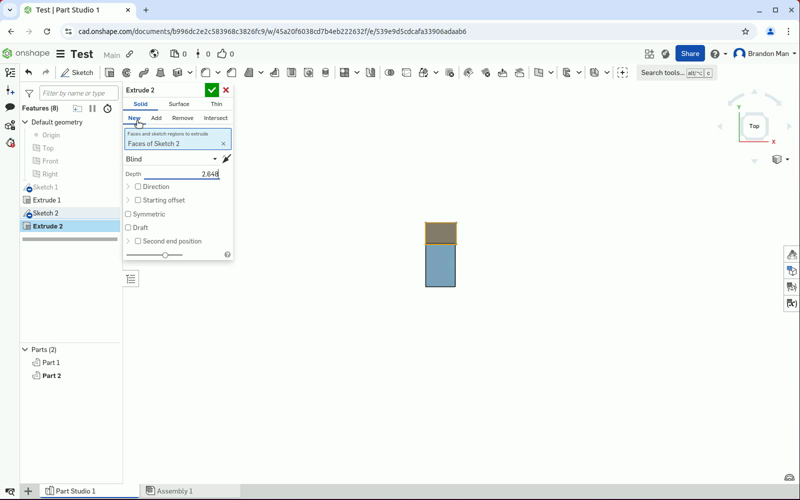
key(enter)
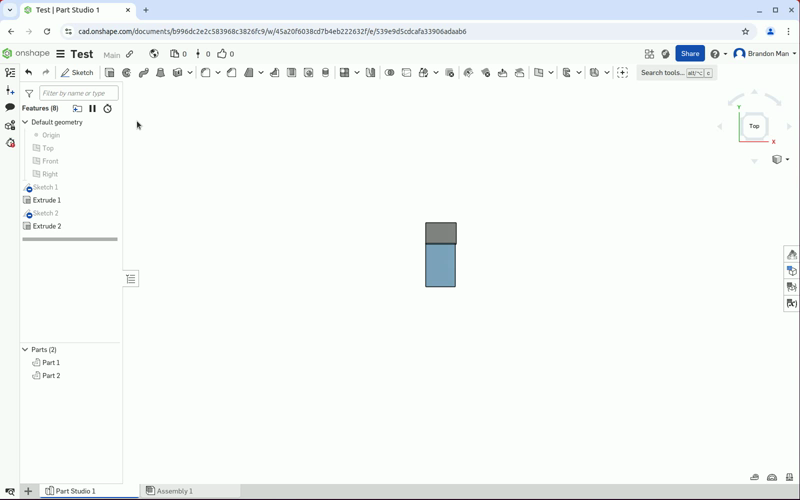
key(shift+h)
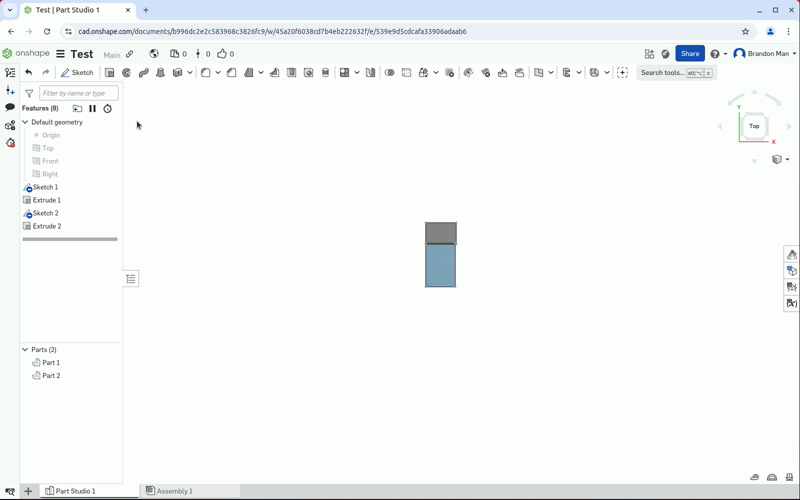
key(shift+h)
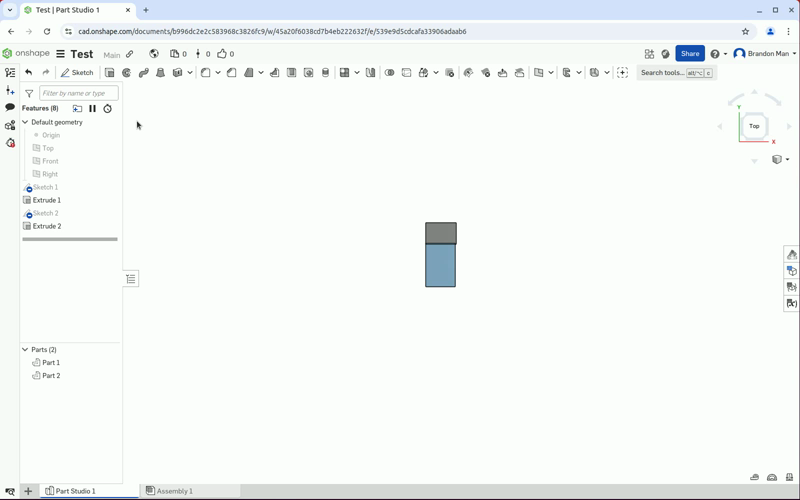
mouse_move(73, 189)
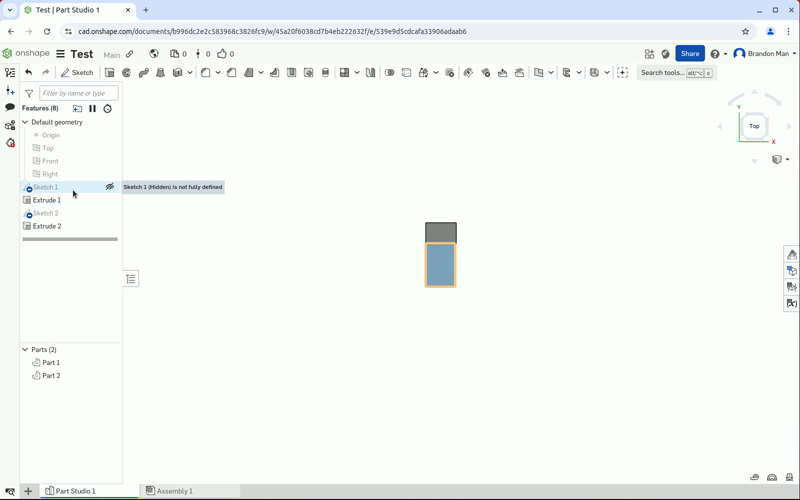
click(73, 189)
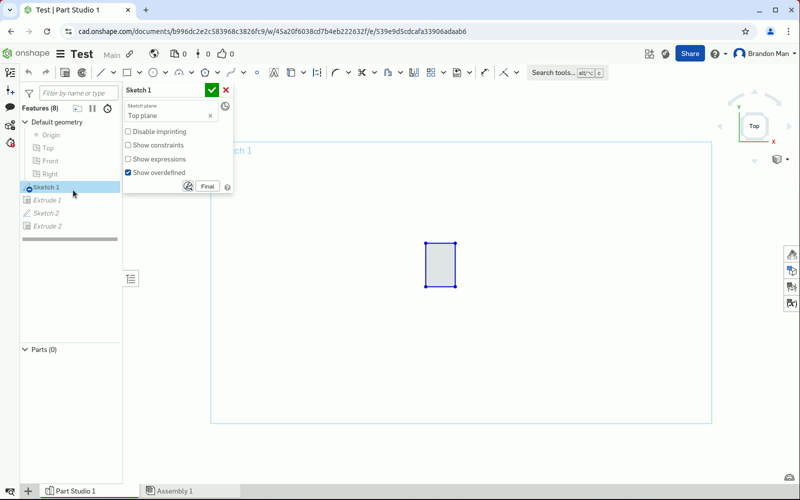
mouse_move(229, 92)
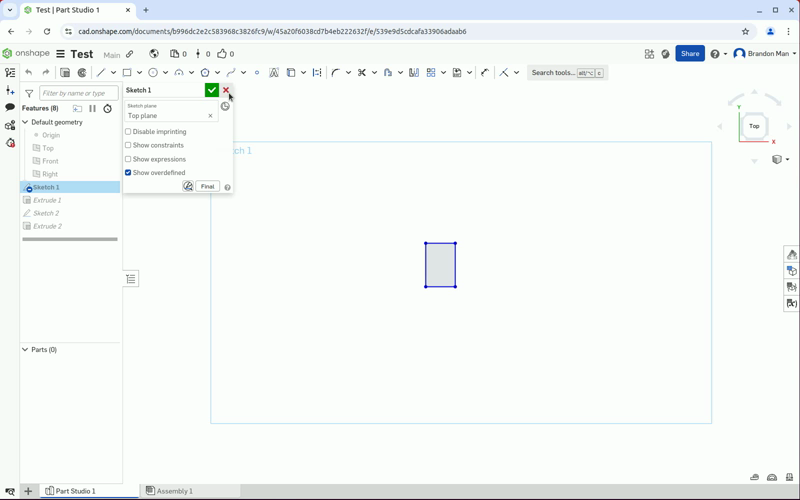
click(229, 92)
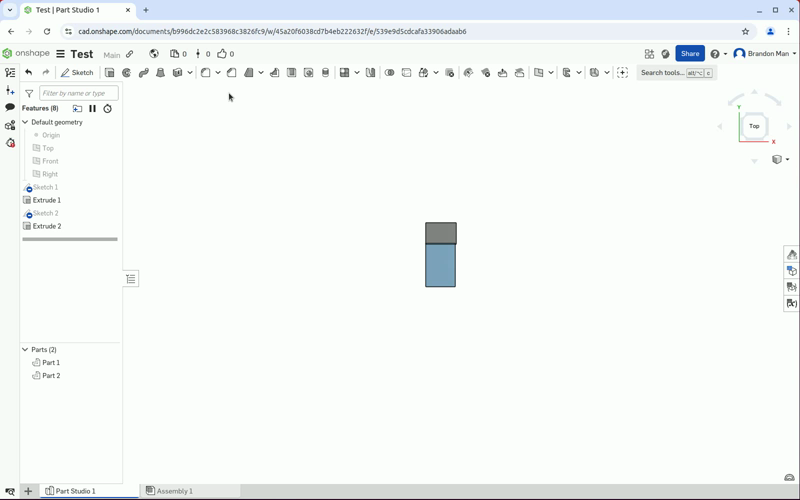
mouse_move(541, 75)
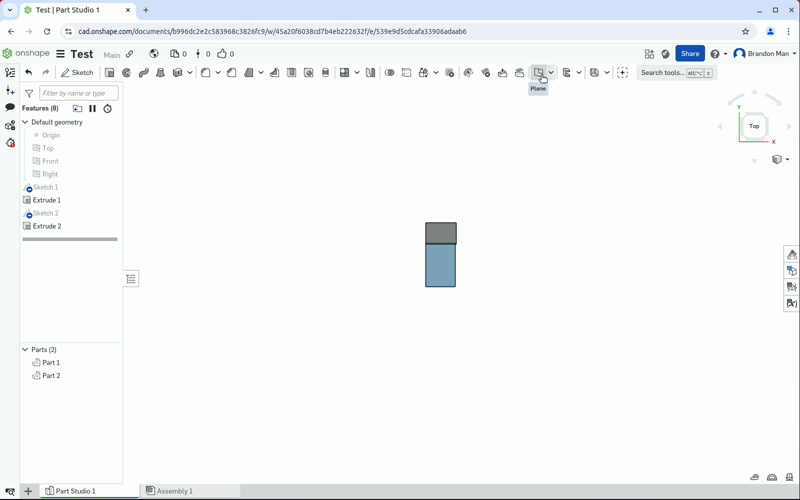
click(541, 75)
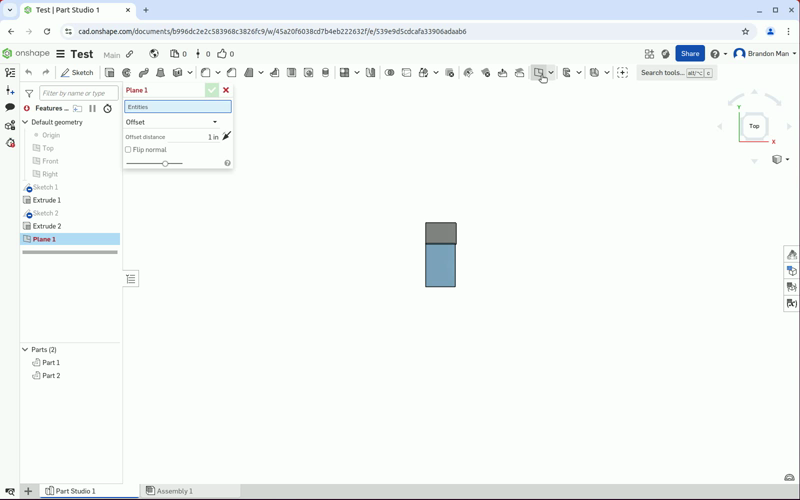
mouse_move(73, 150)
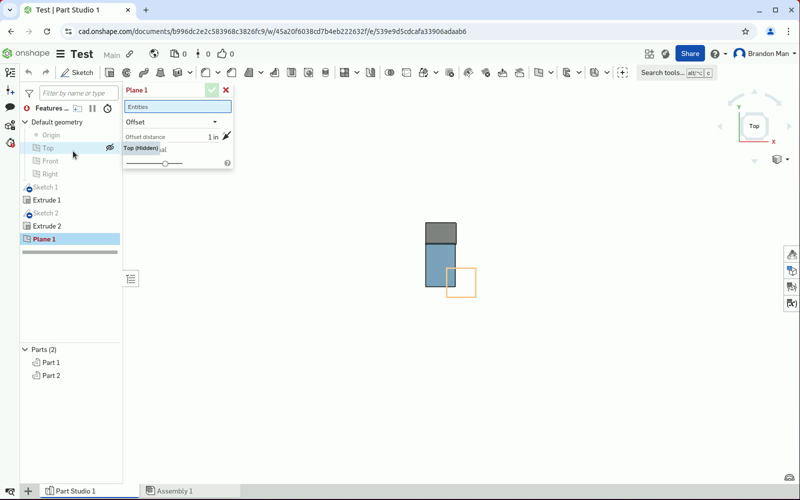
click(73, 150)
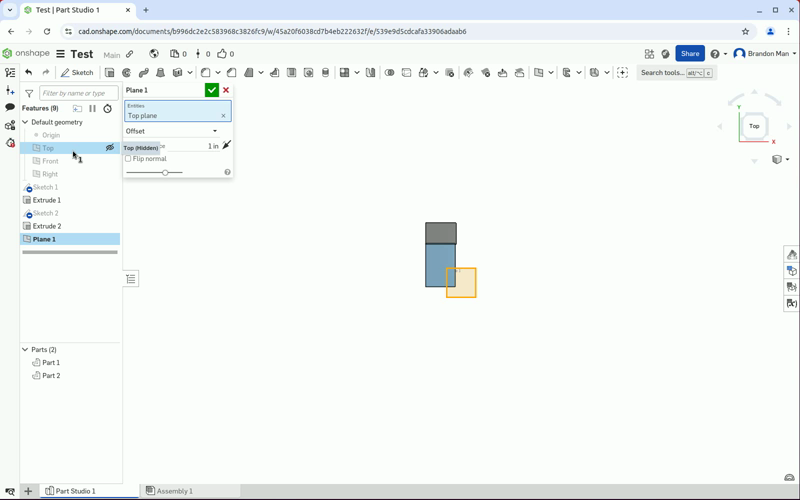
key(tab, 2)
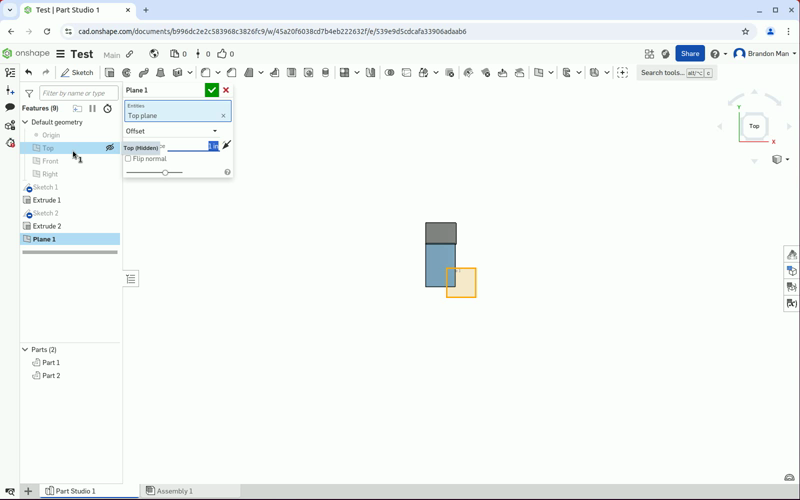
text(2.65)
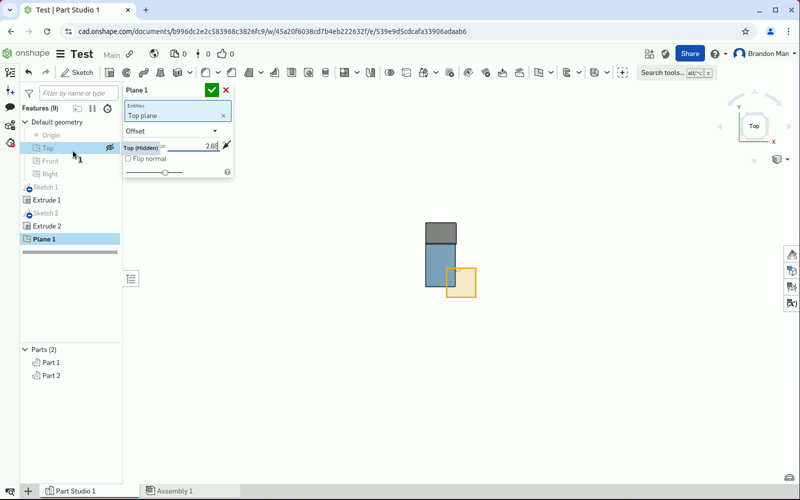
key(enter, 2)
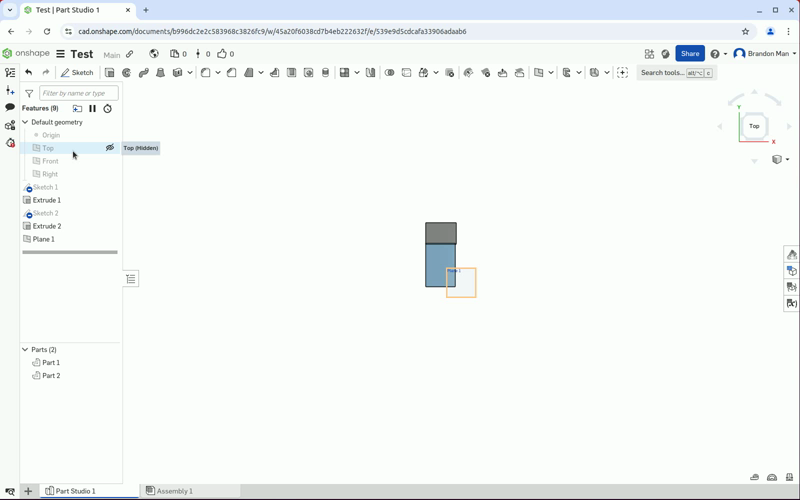
key(shift+s)
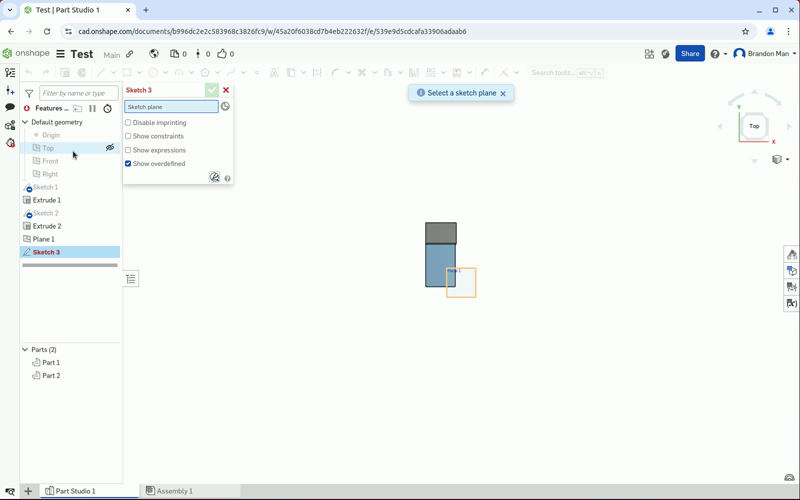
mouse_move(73, 241)
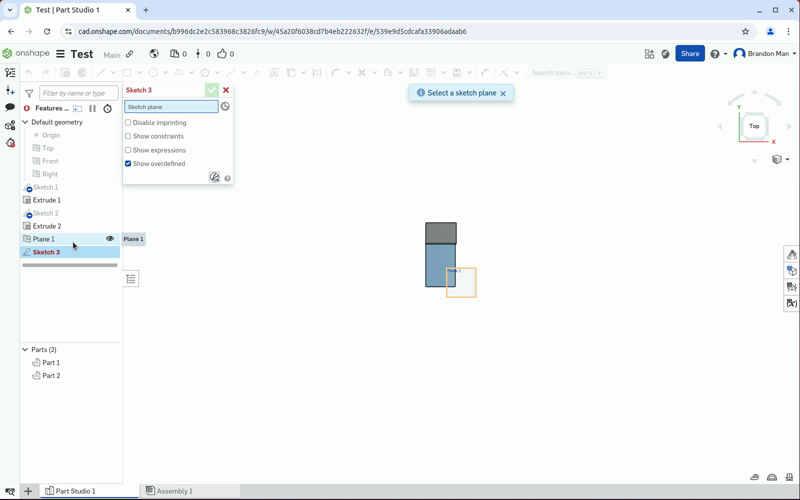
click(73, 241)
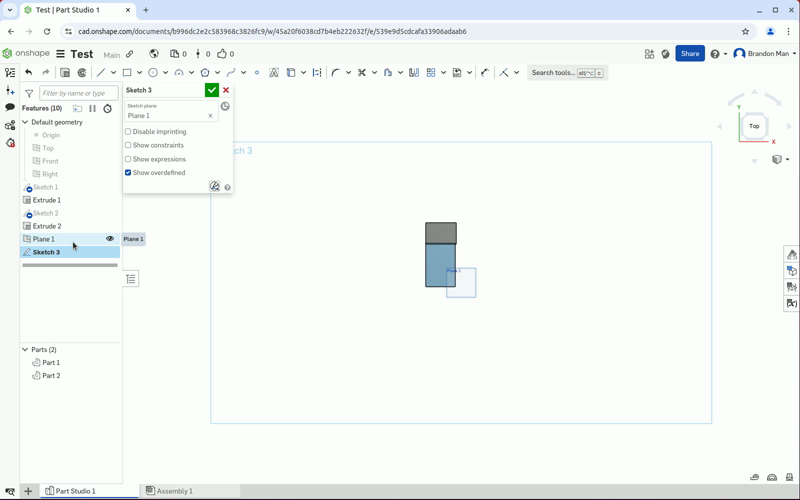
mouse_move(73, 352)
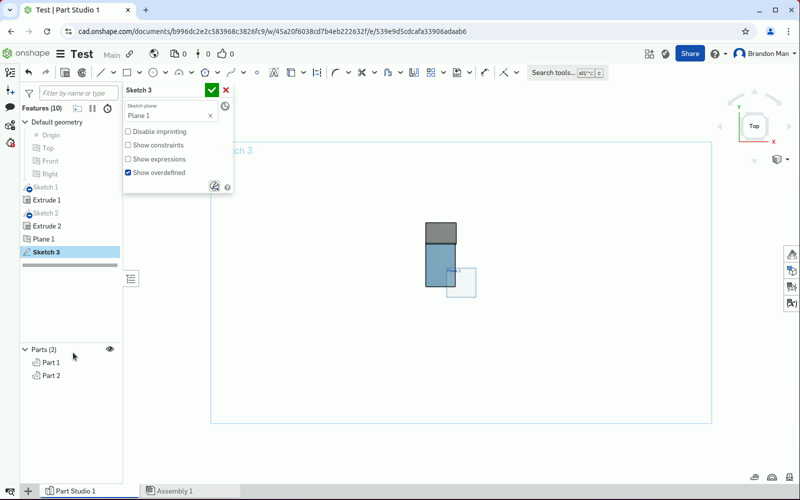
key(y)
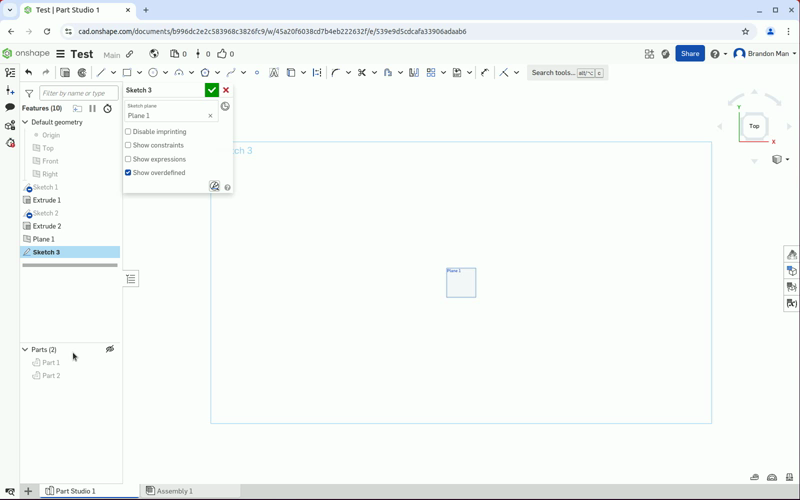
key(l)
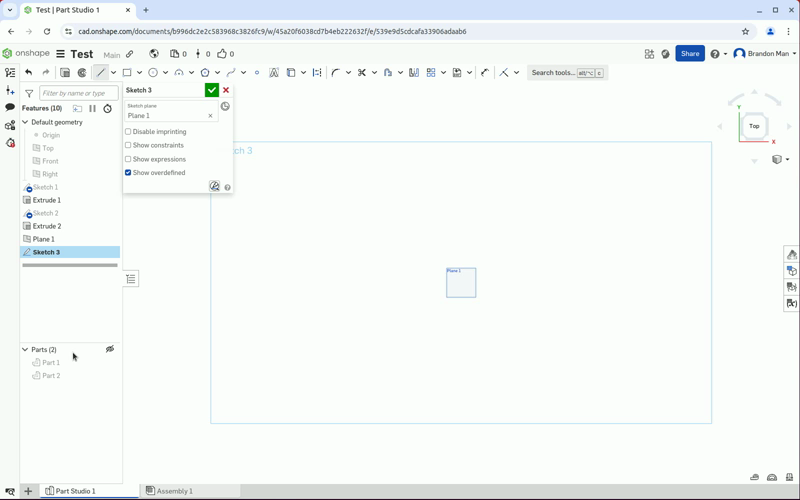
key_down(shift)
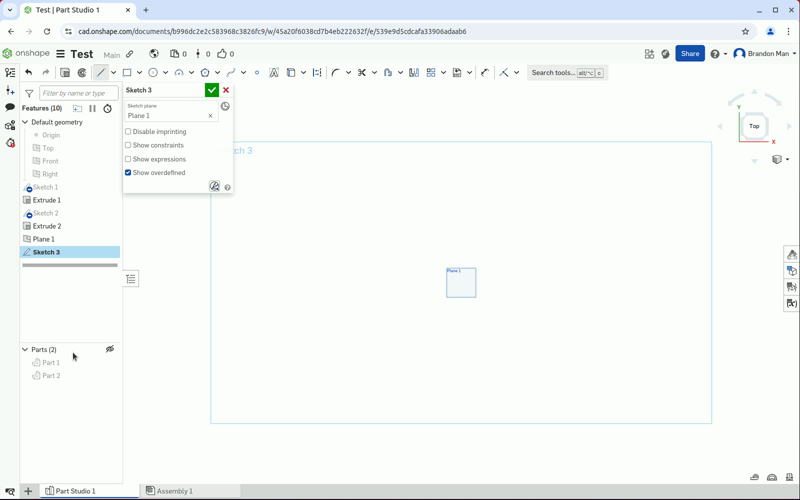
mouse_move(425, 244)
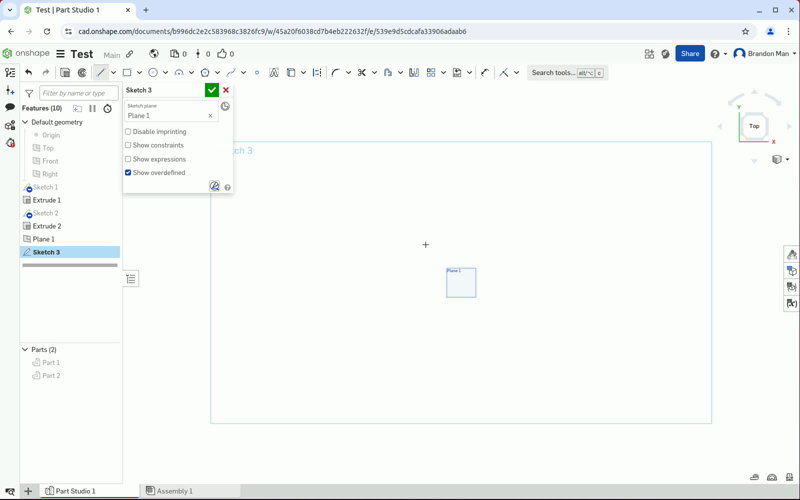
click(425, 244)
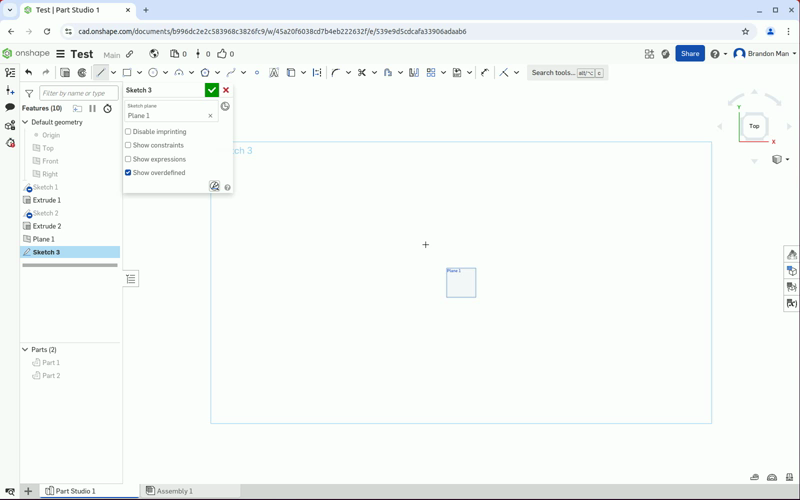
key_up(shift)
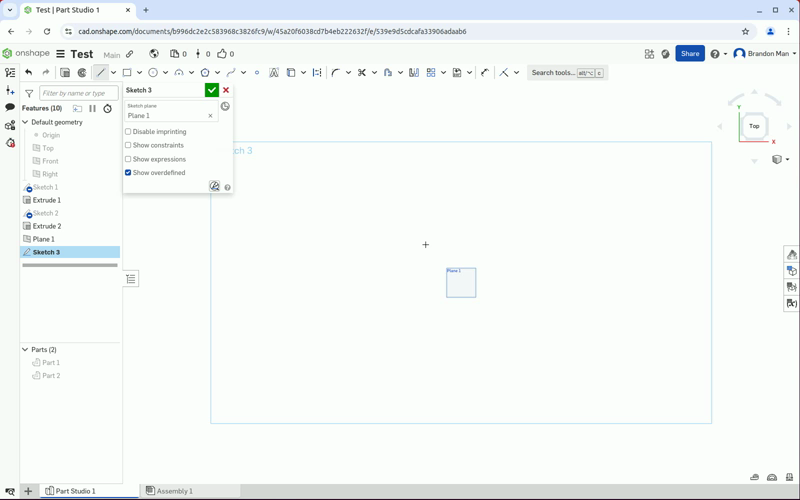
key_down(shift)
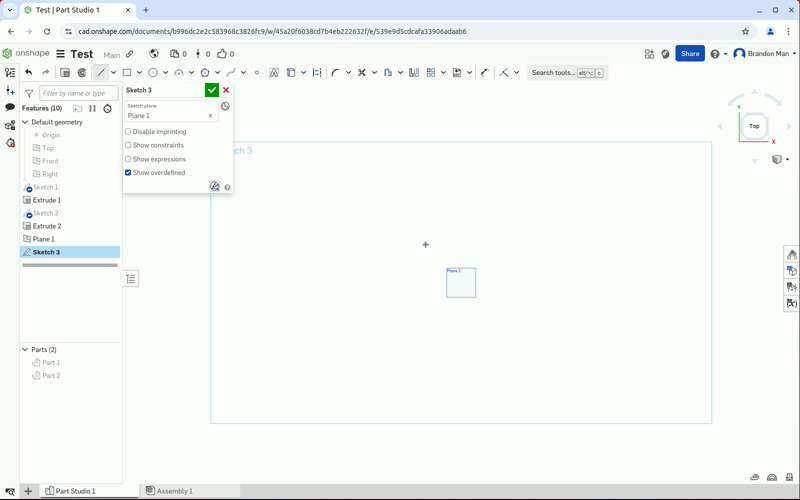
mouse_move(455, 244)
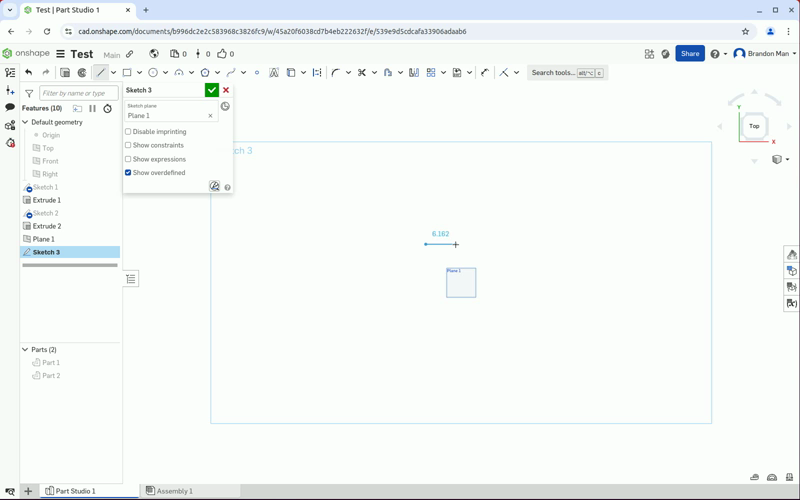
mouse_move(456, 244)
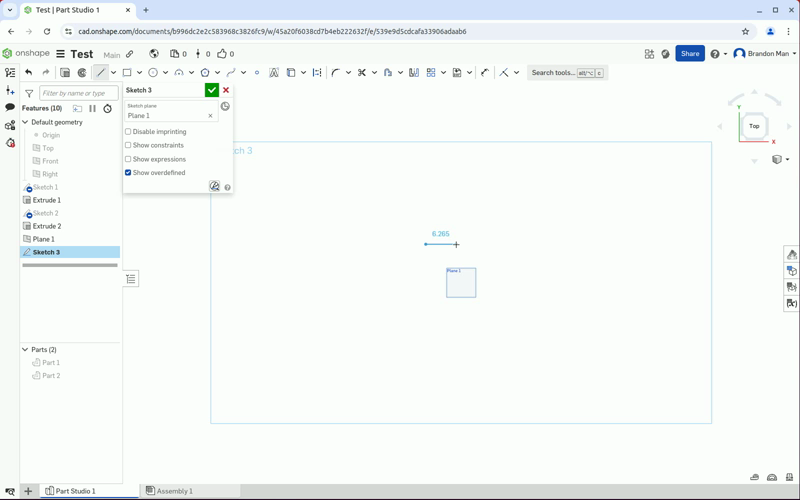
click(456, 244)
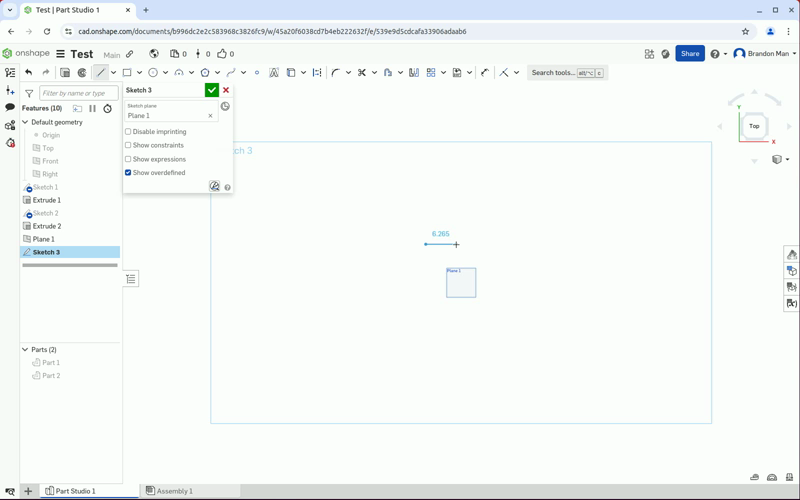
key_up(shift)
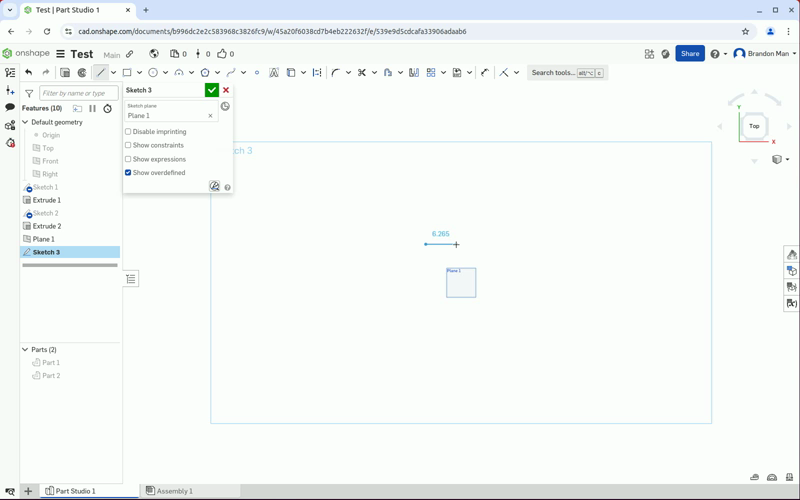
key_down(shift)
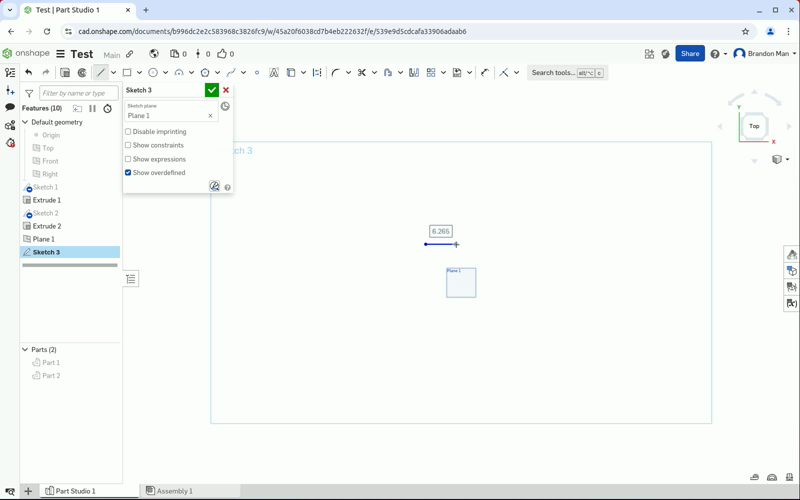
mouse_move(486, 244)
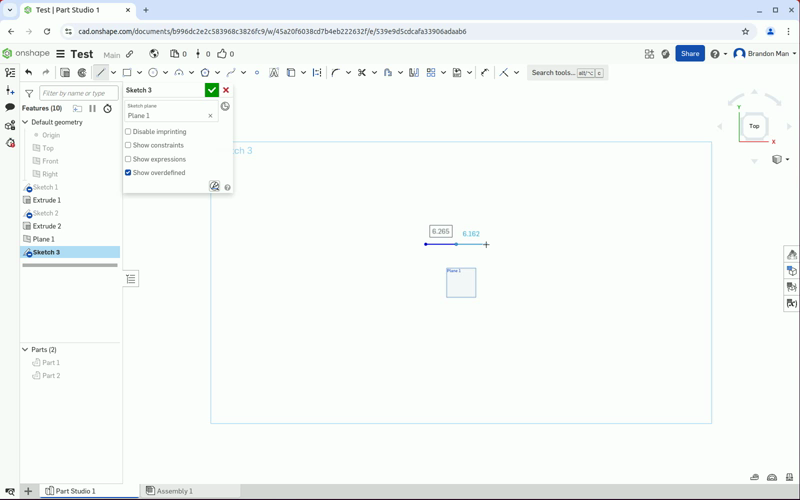
mouse_move(456, 222)
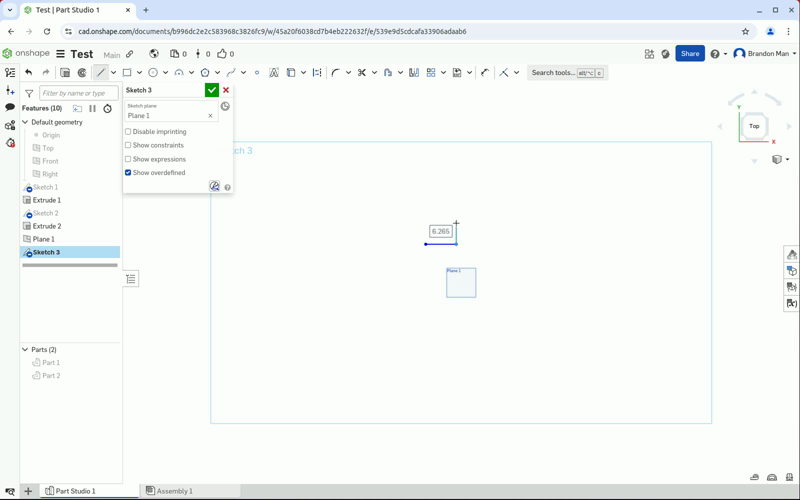
click(456, 222)
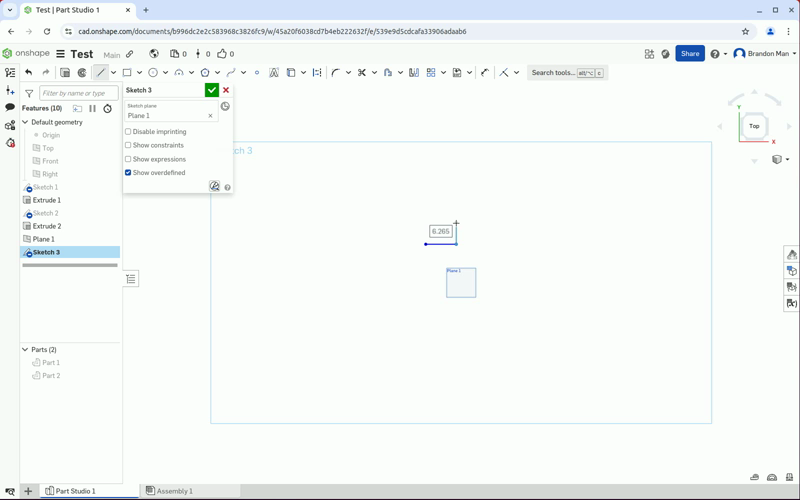
key_up(shift)
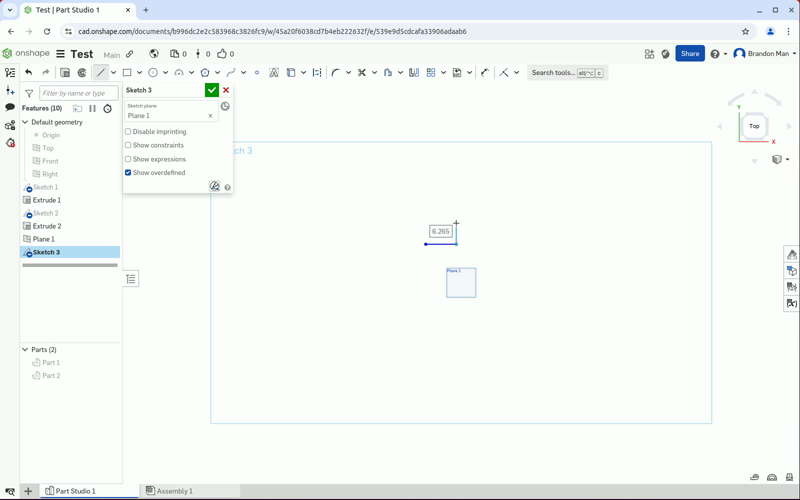
key_down(shift)
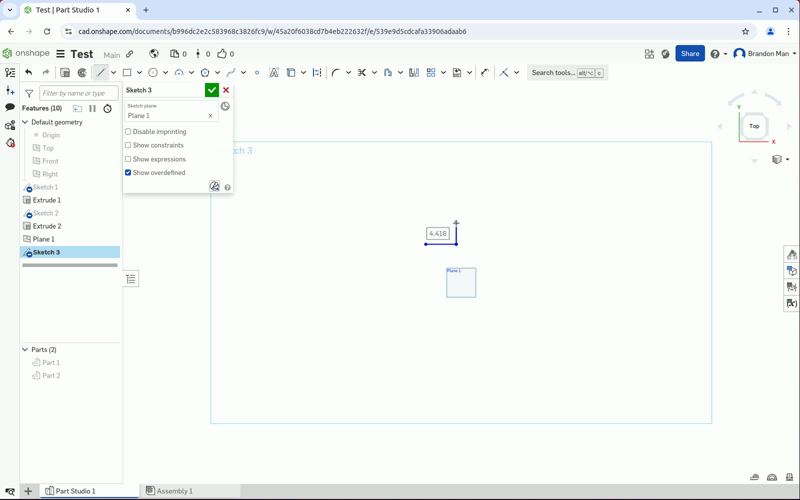
mouse_move(486, 222)
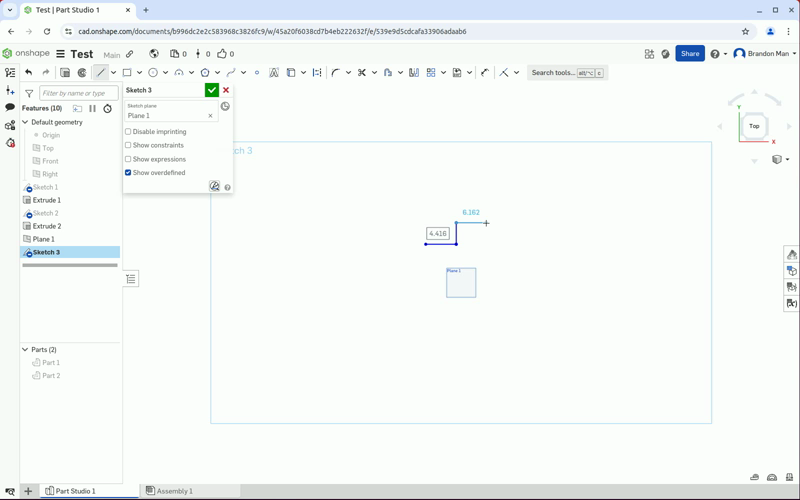
mouse_move(425, 222)
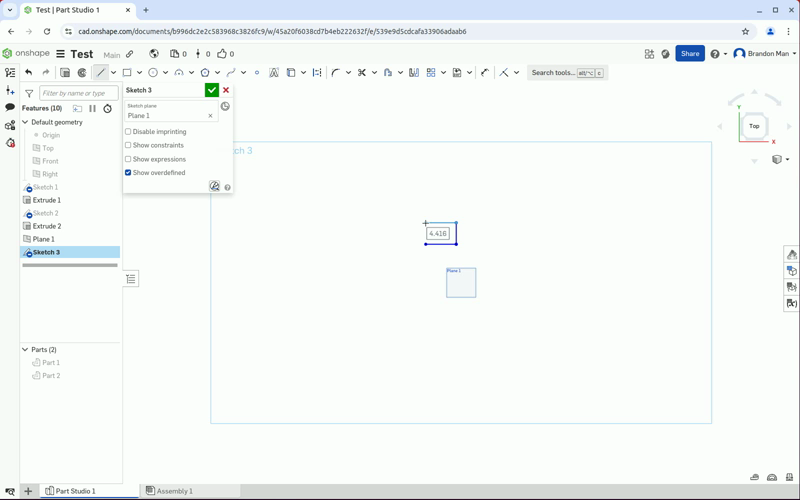
click(425, 222)
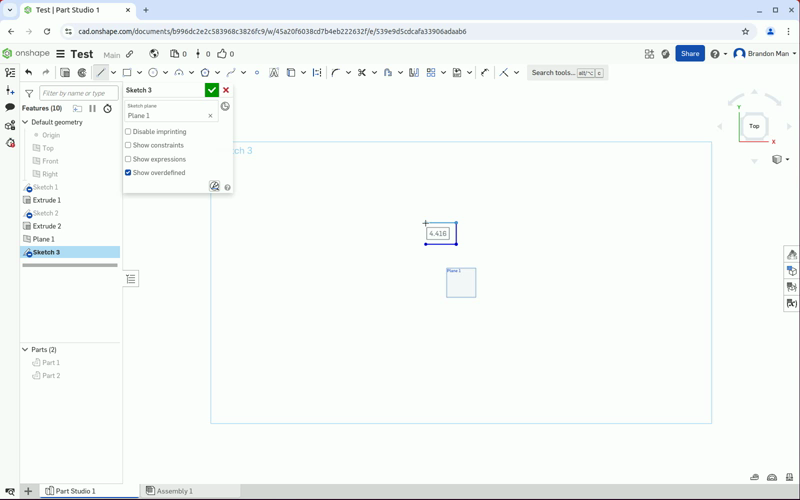
key_up(shift)
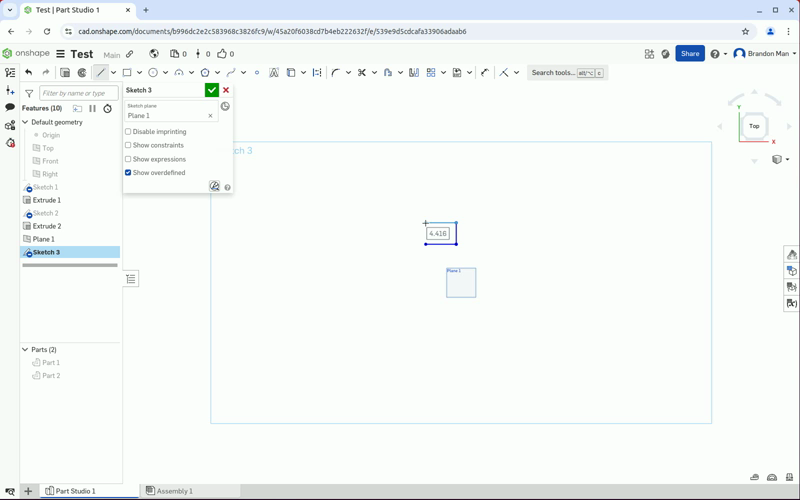
mouse_move(455, 222)
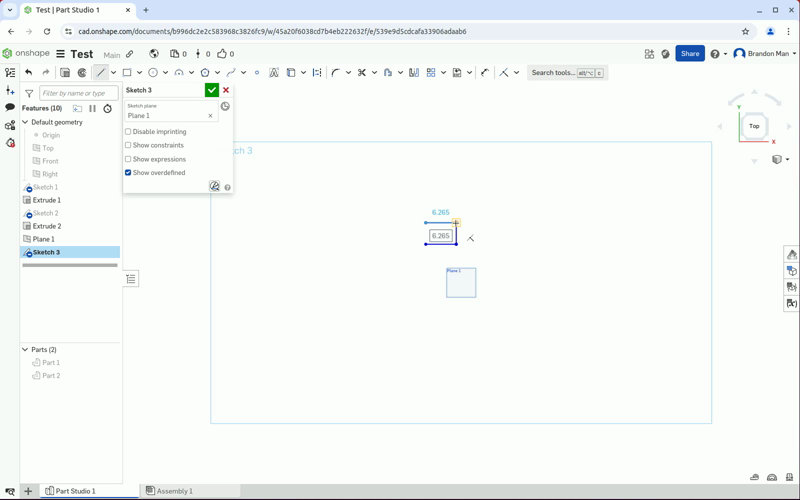
key_down(shift)
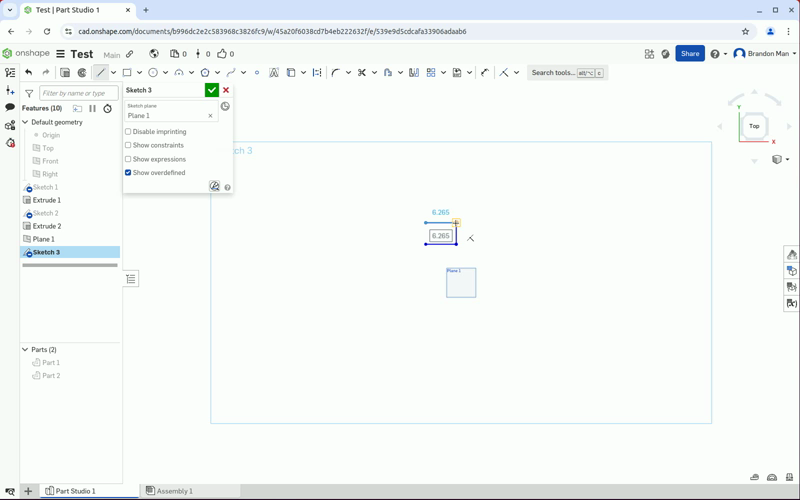
mouse_move(425, 244)
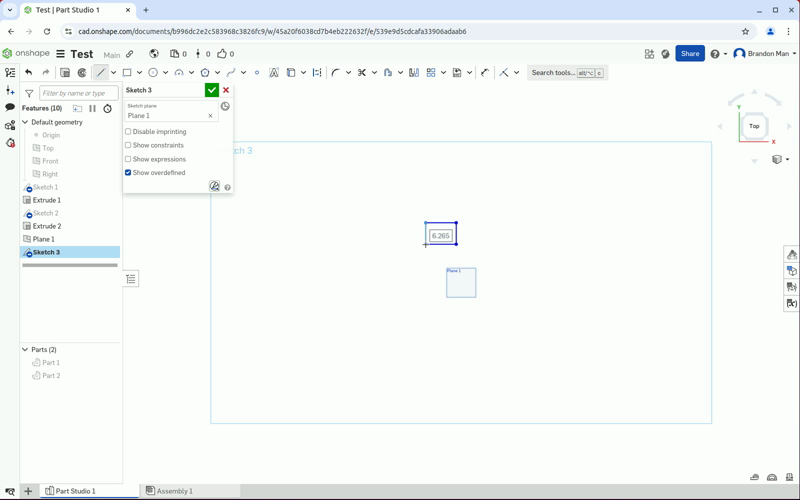
key_up(shift)
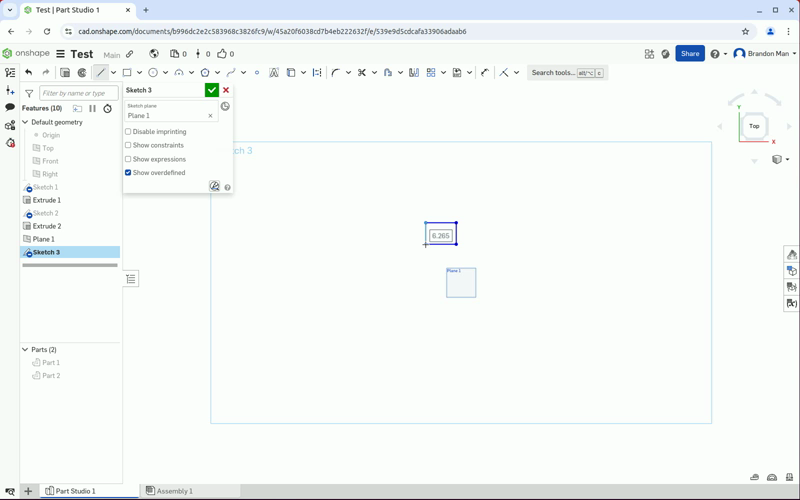
click(425, 244)
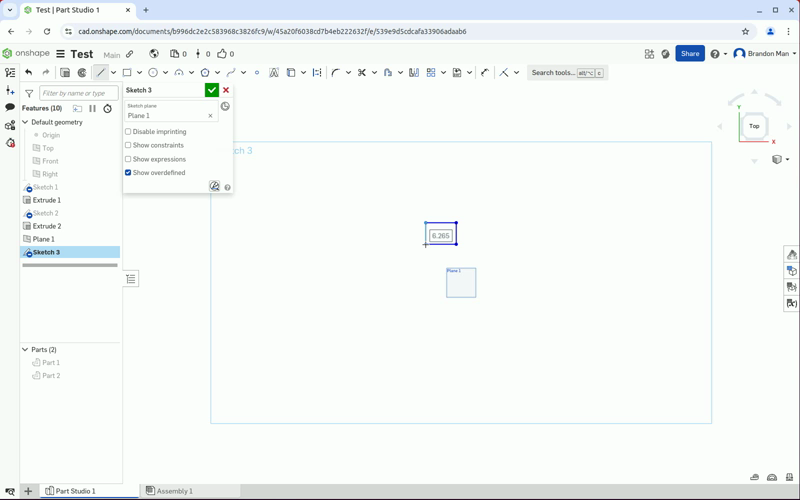
key(esc)
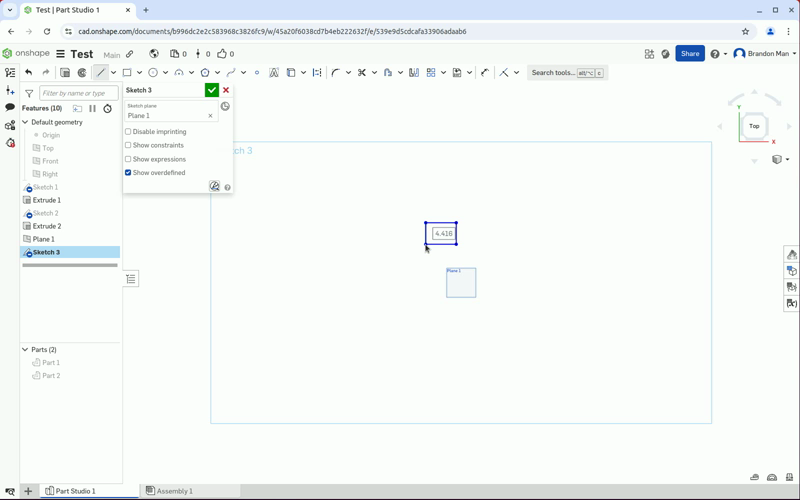
mouse_move(432, 234)
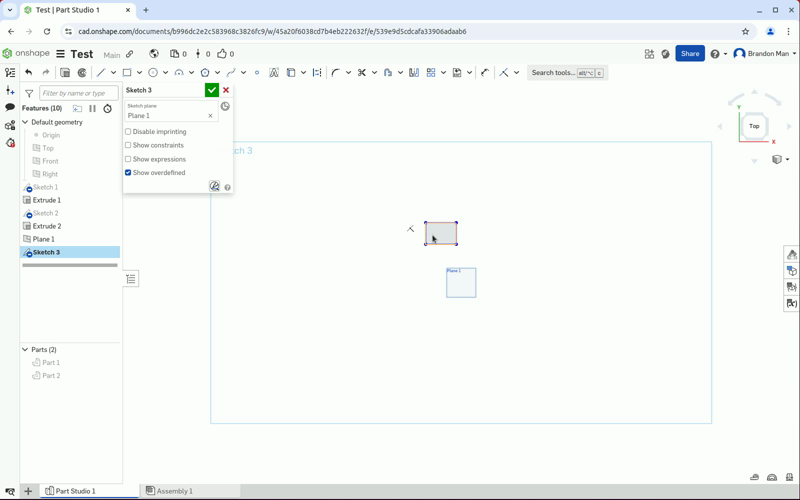
scroll(6)
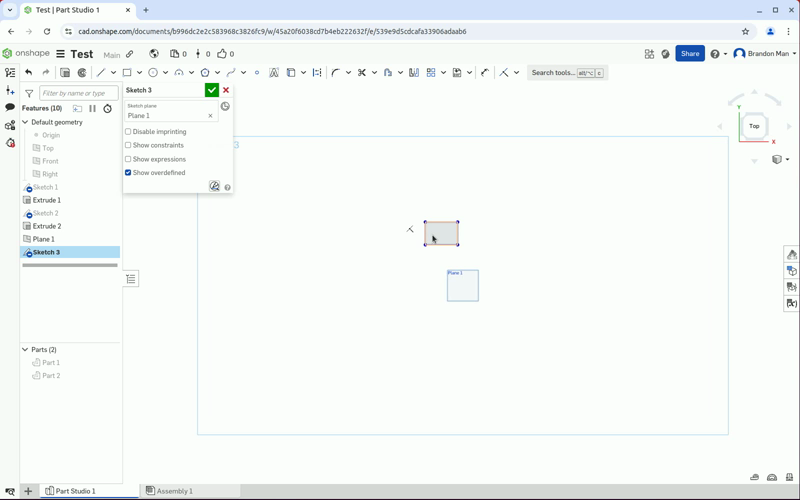
scroll(6)
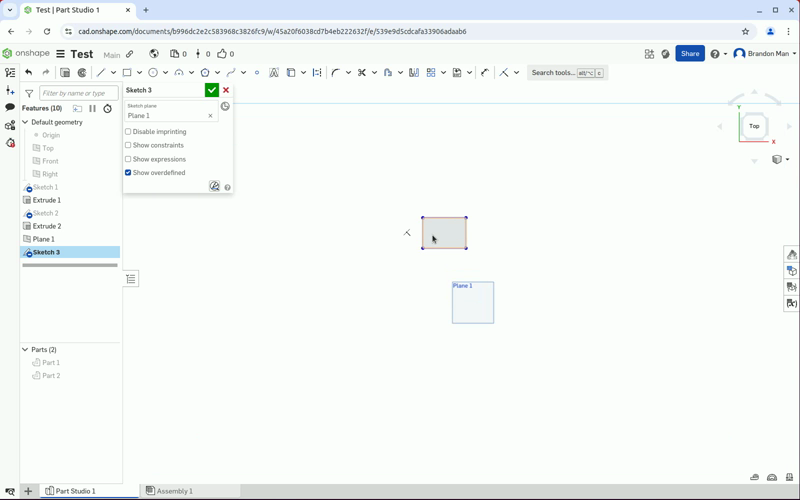
scroll(6)
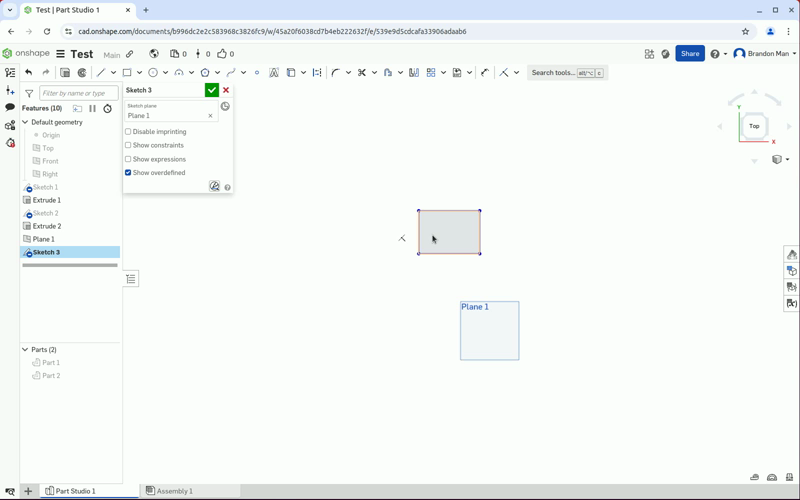
scroll(6)
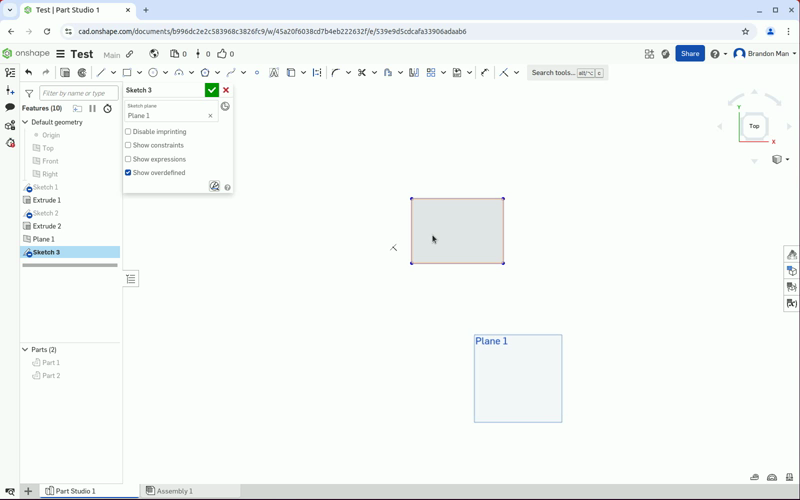
scroll(6)
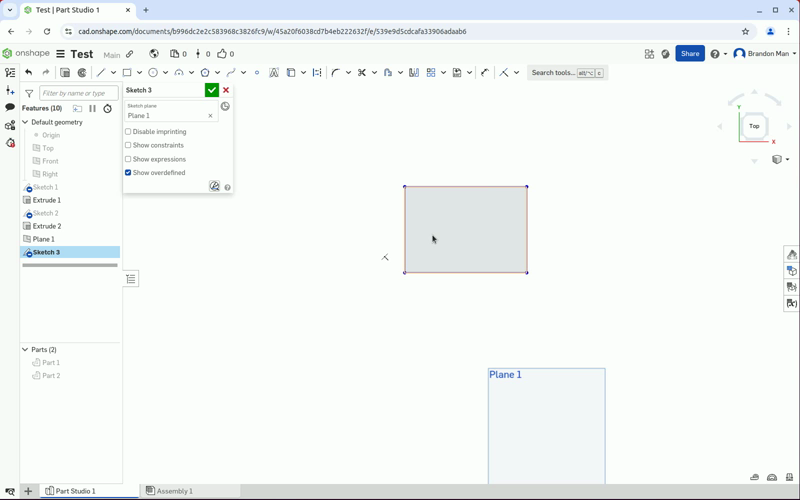
scroll(6)
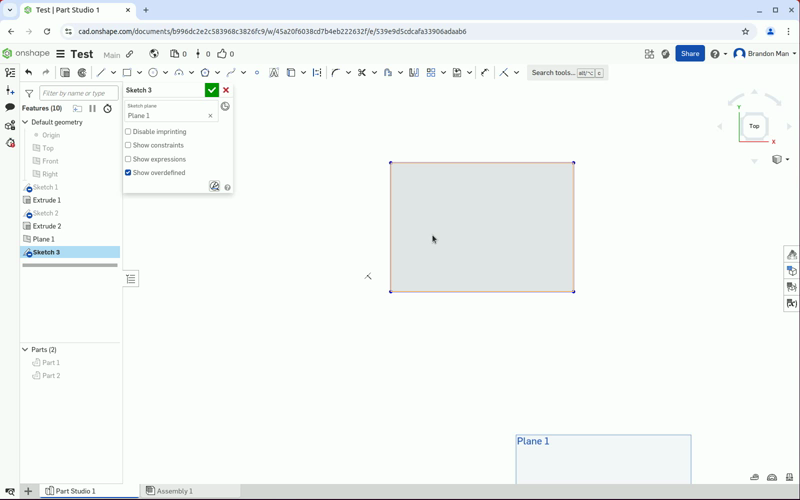
scroll(6)
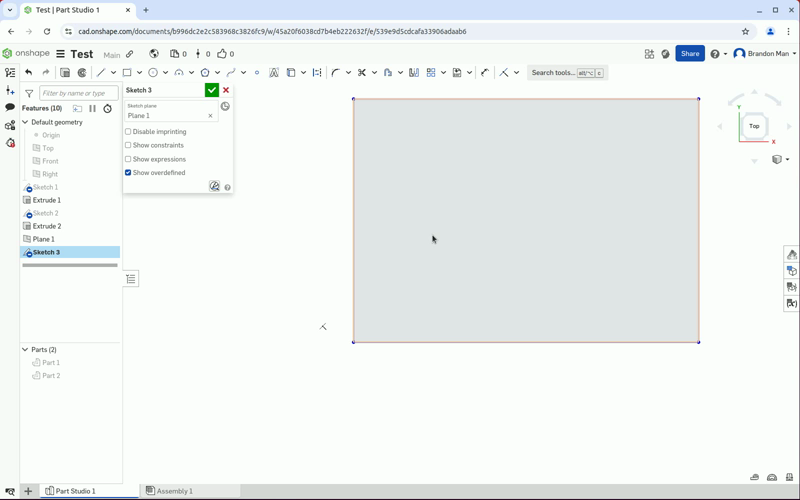
click(432, 234)
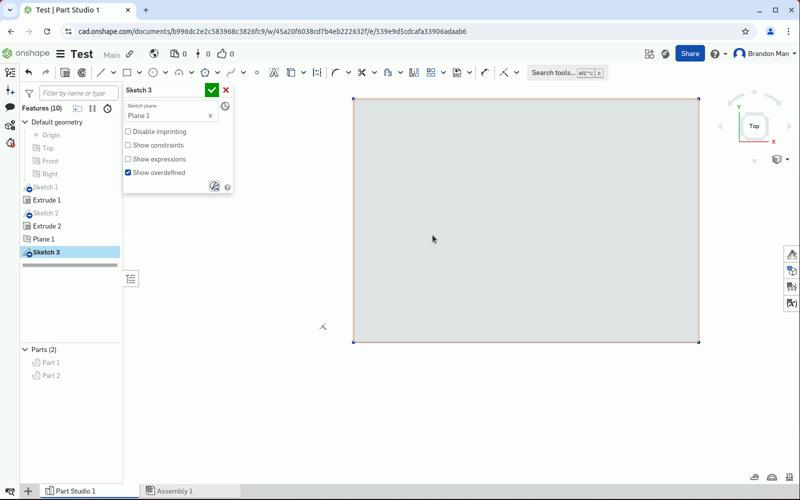
scroll(-6)
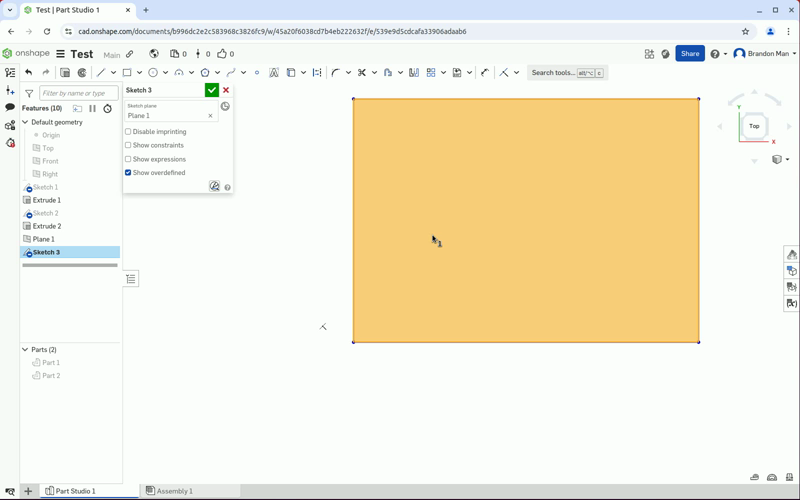
scroll(-6)
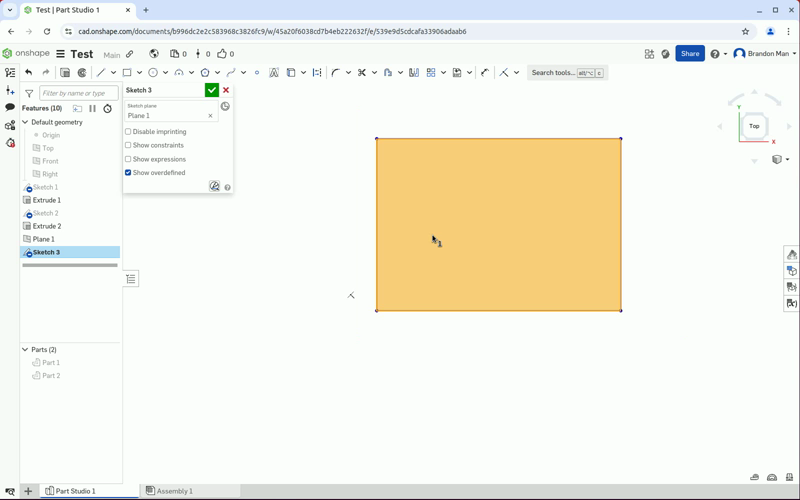
scroll(-6)
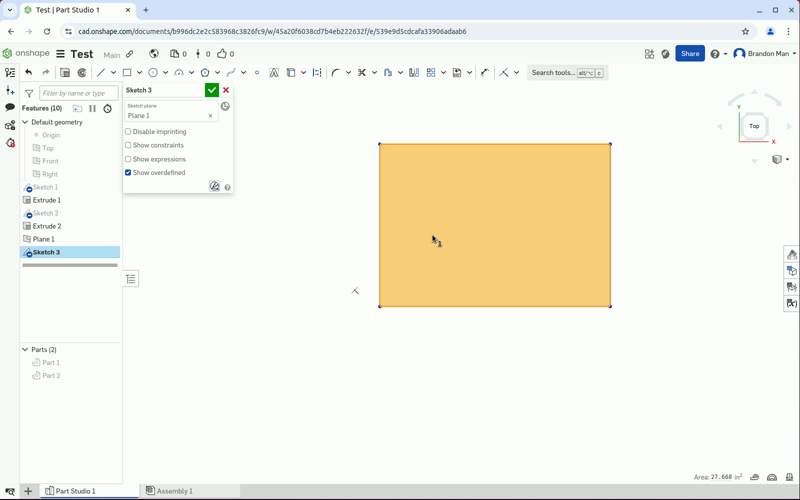
scroll(-6)
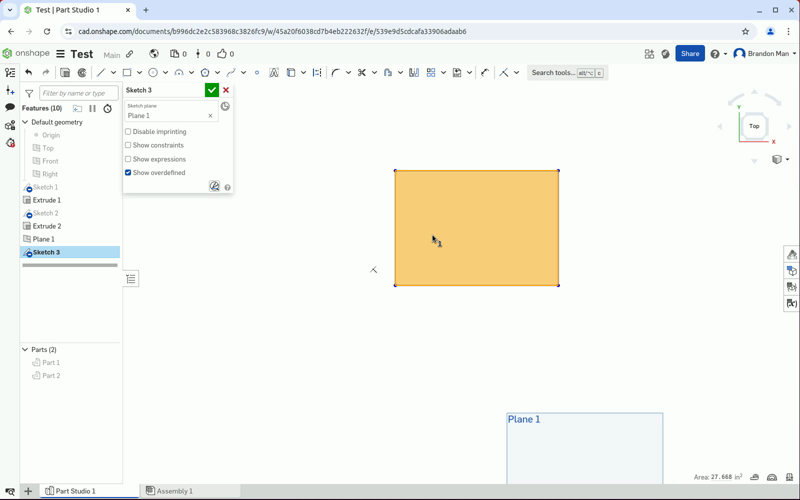
scroll(-6)
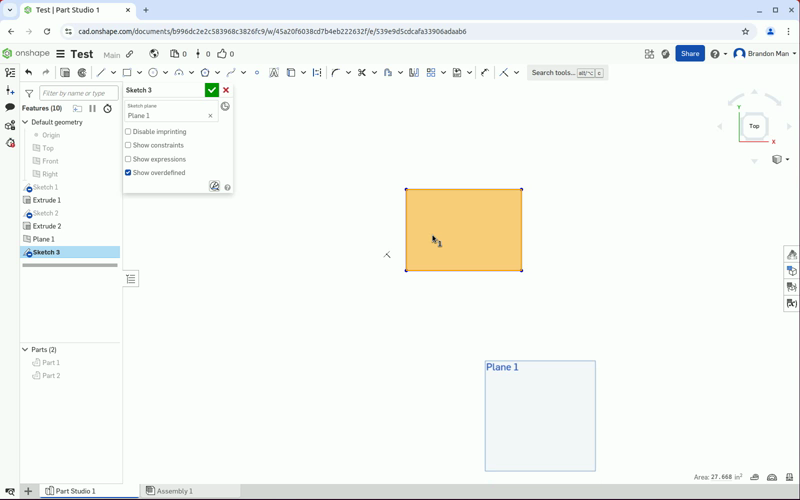
scroll(-6)
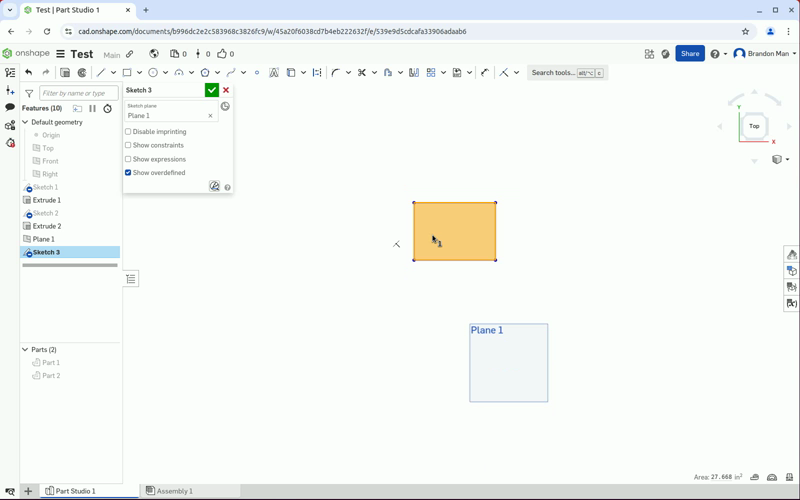
scroll(-6)
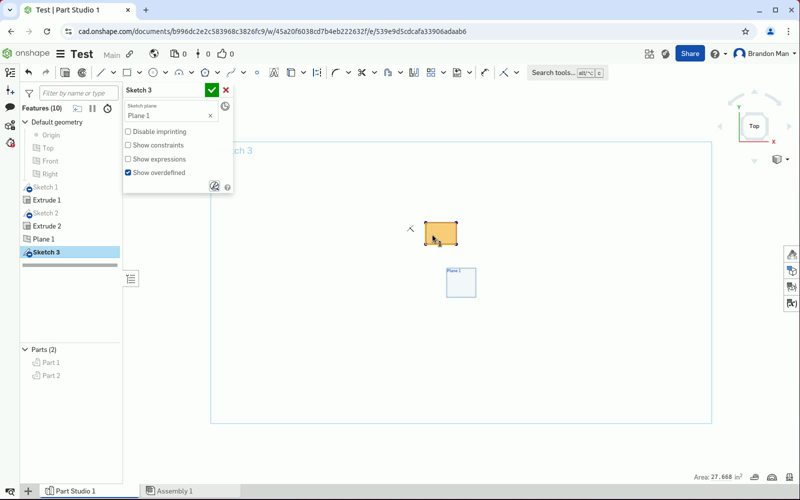
mouse_move(73, 352)
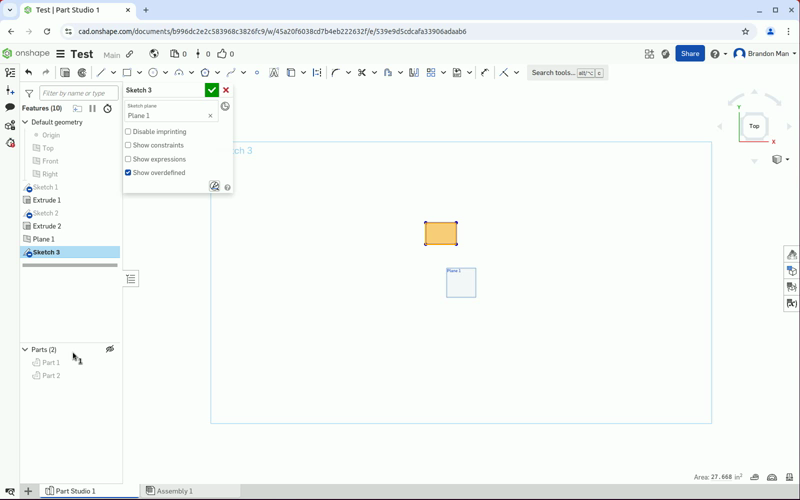
key(shift+y)
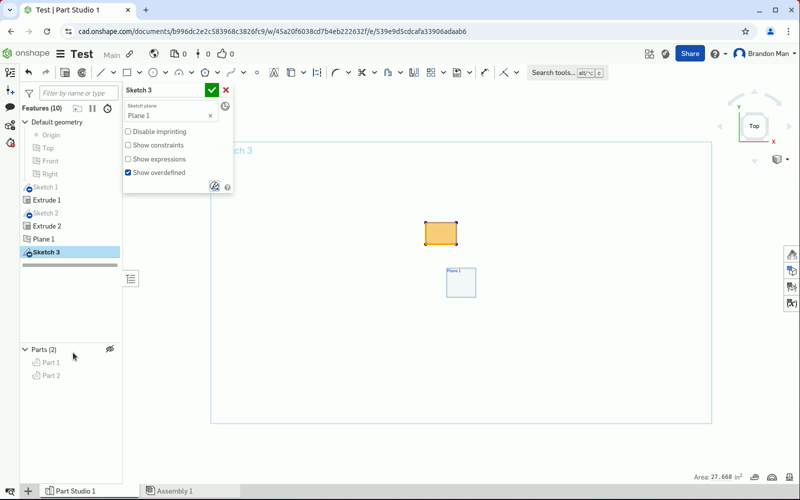
key(shift+e)
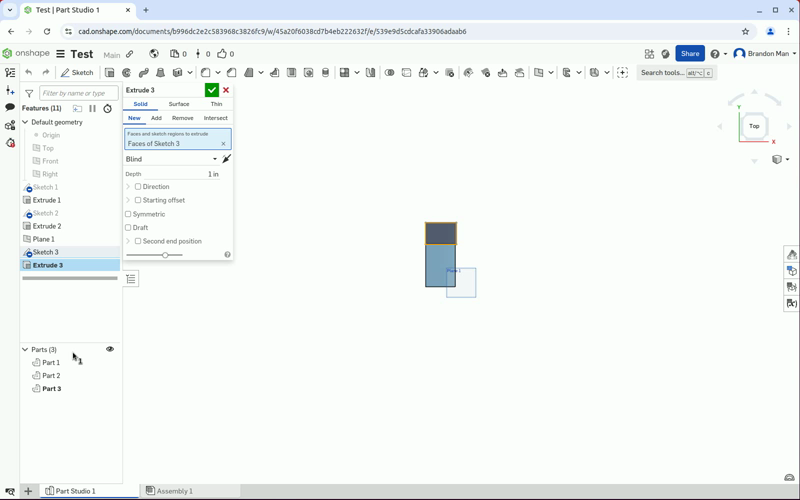
mouse_move(143, 106)
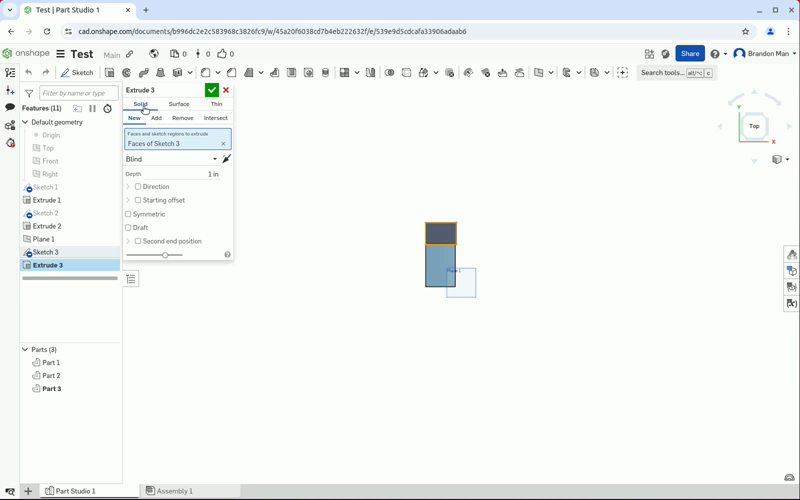
click(143, 106)
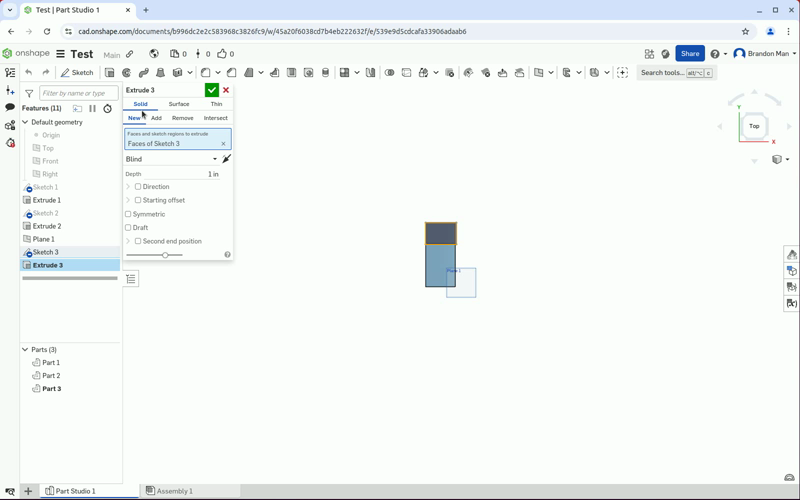
mouse_move(137, 120)
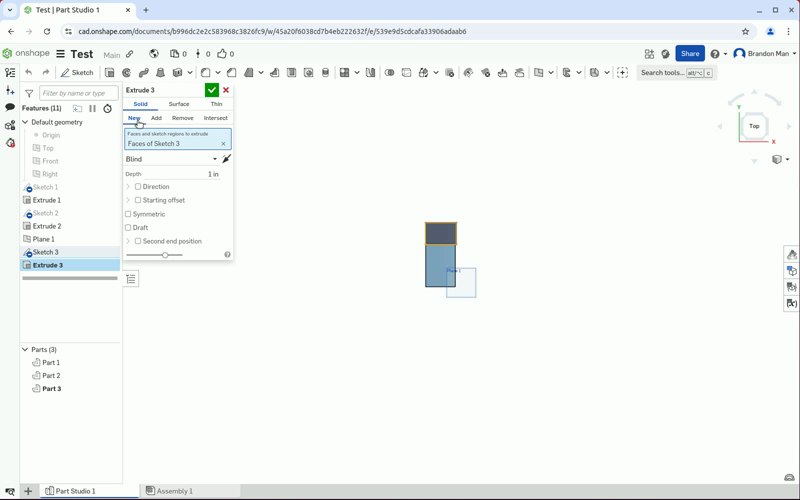
click(137, 120)
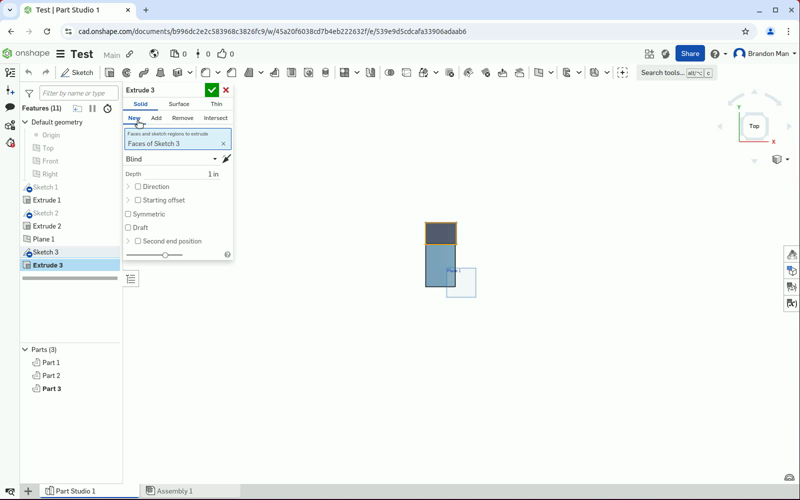
key(tab, 4)
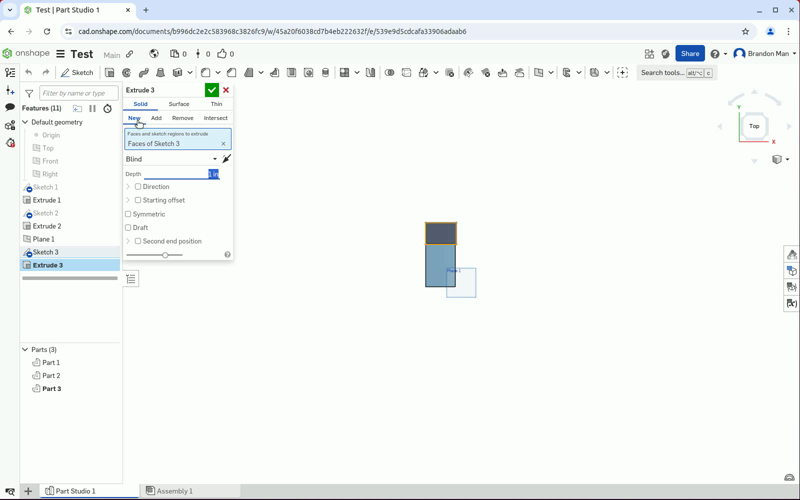
text(17.331)
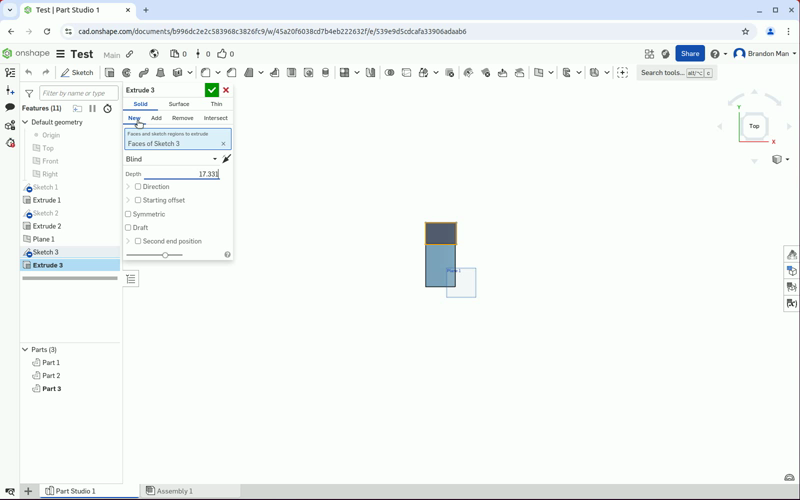
key(enter)
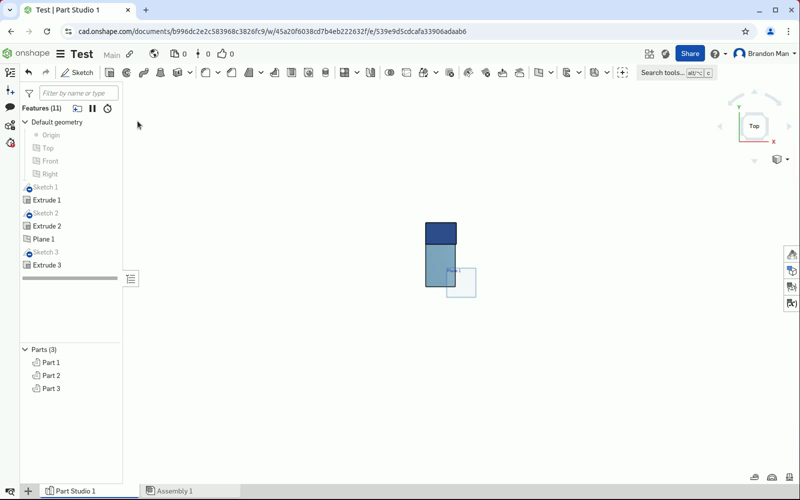
key(shift+h)
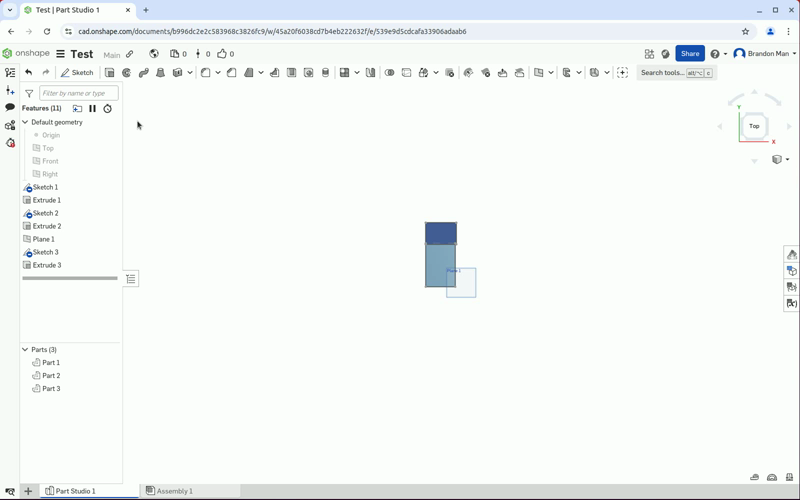
key(shift+h)
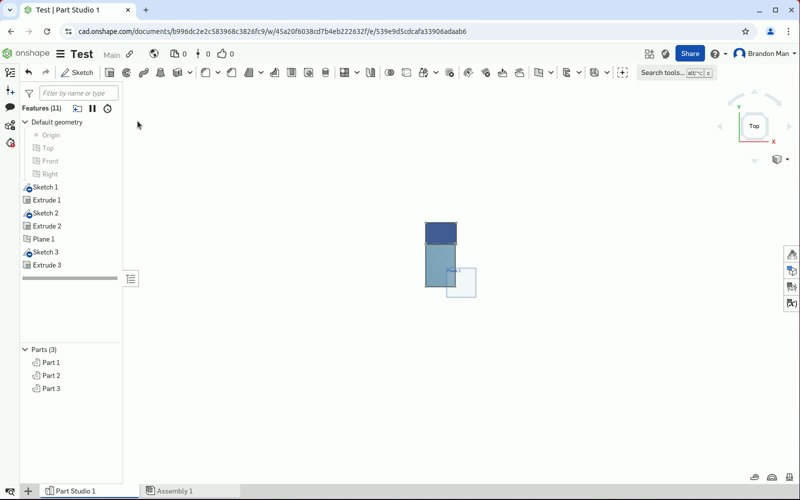
key(shift+7)
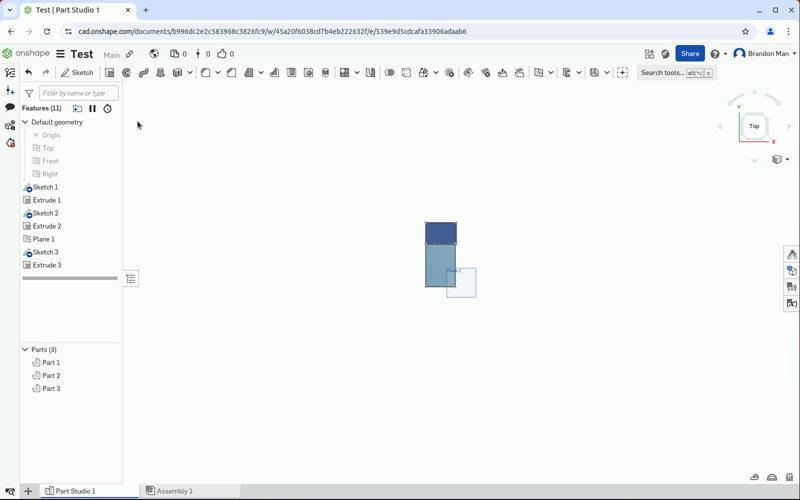
key(up, 3)
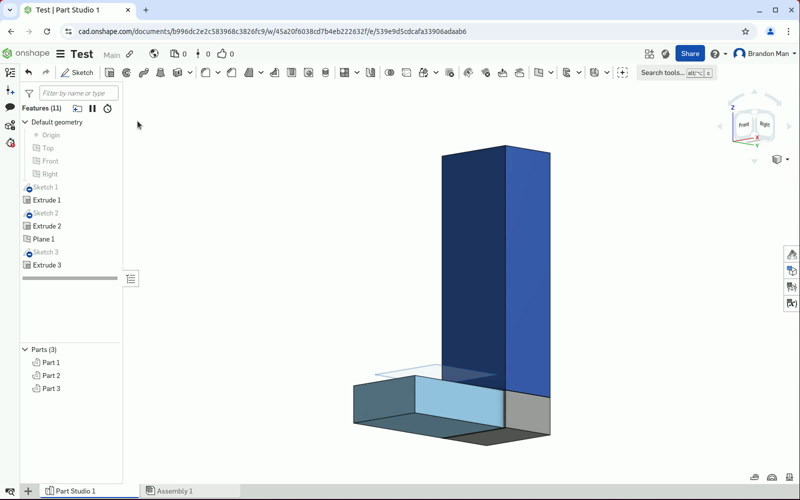
key(left, 3)
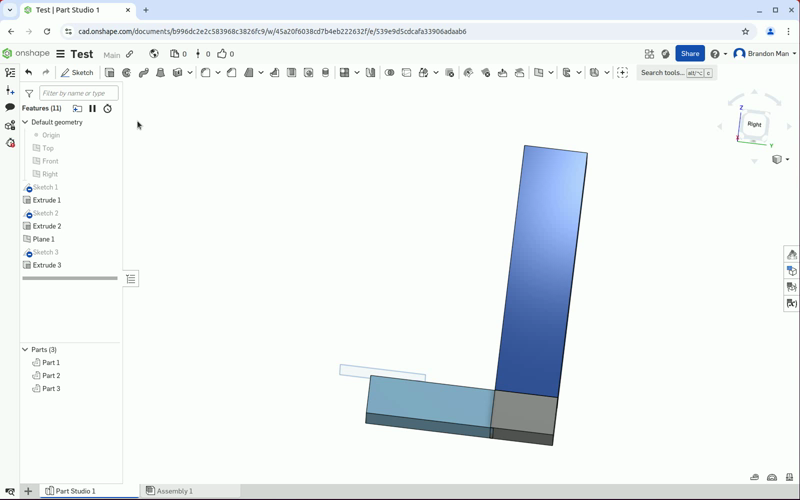
key(right, 3)
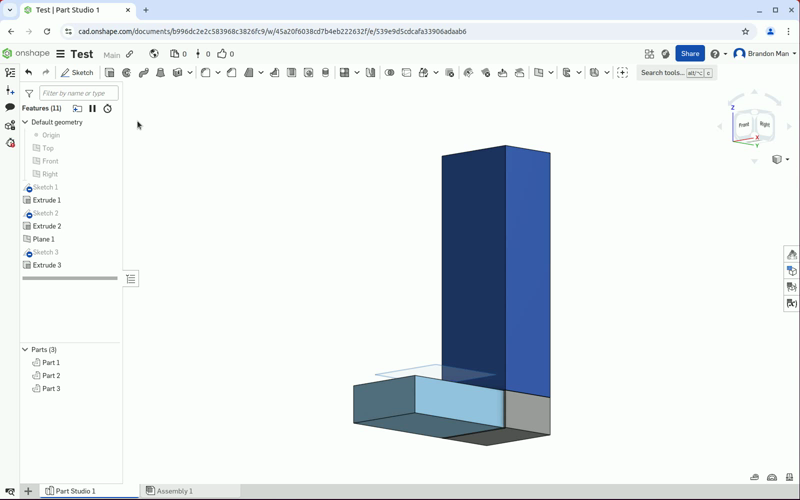
key(down, 3)
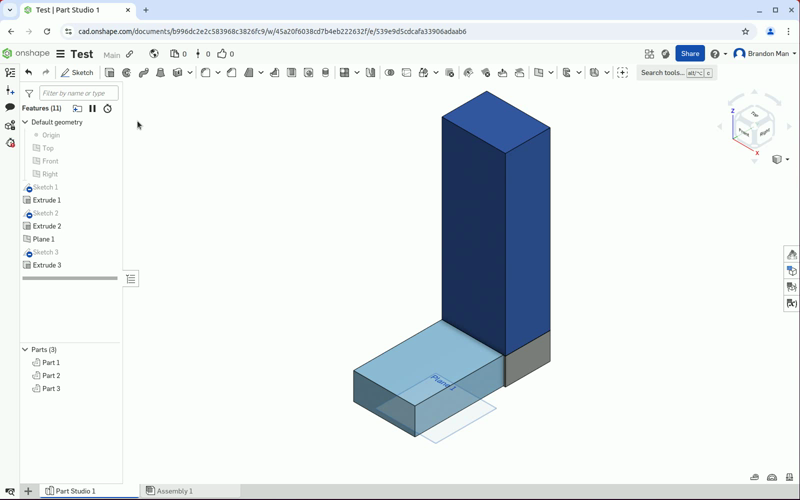
mouse_move(73, 189)
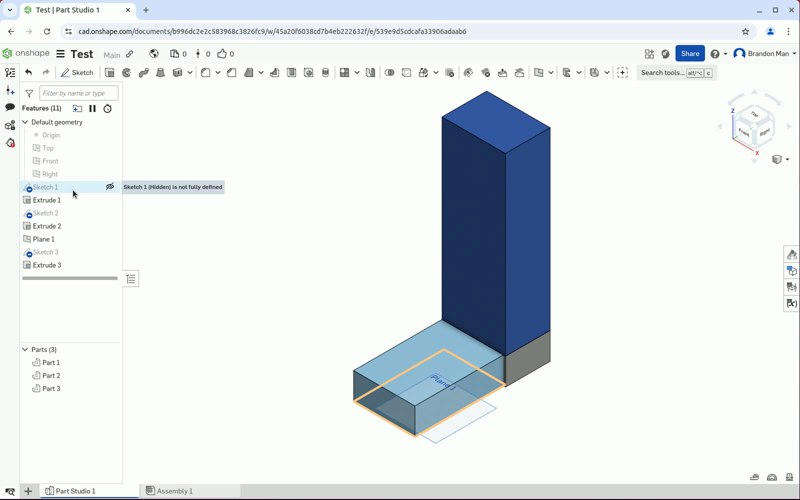
click(73, 189)